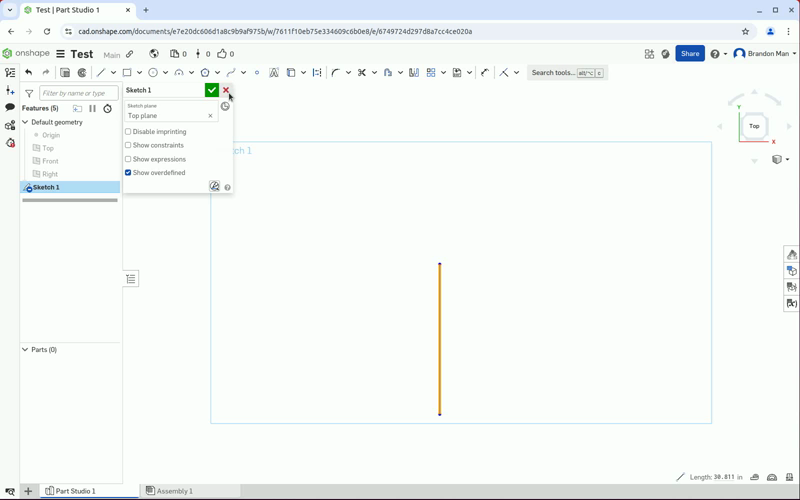
key(shift+h)
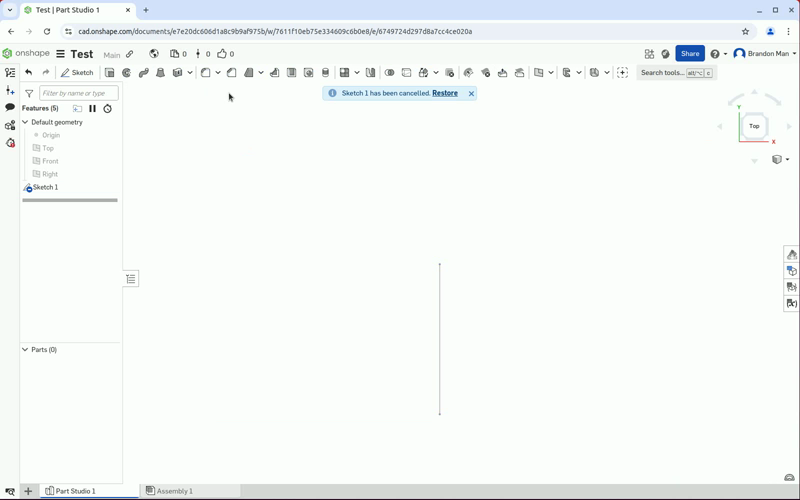
key(shift+s)
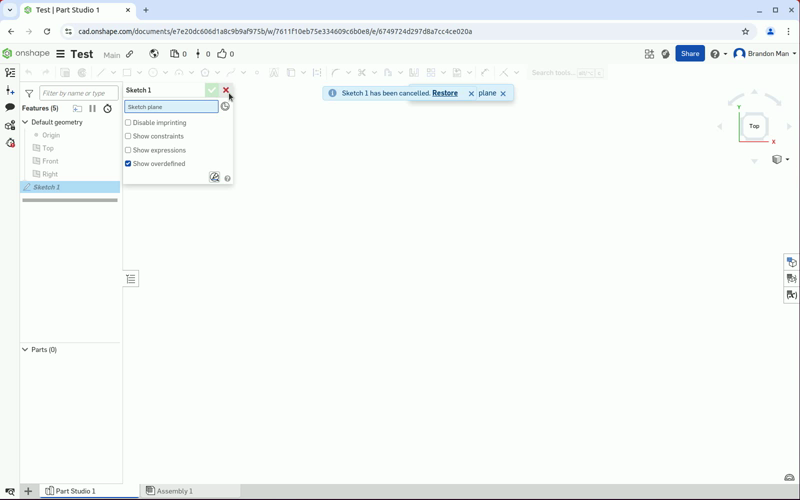
mouse_move(73, 150)
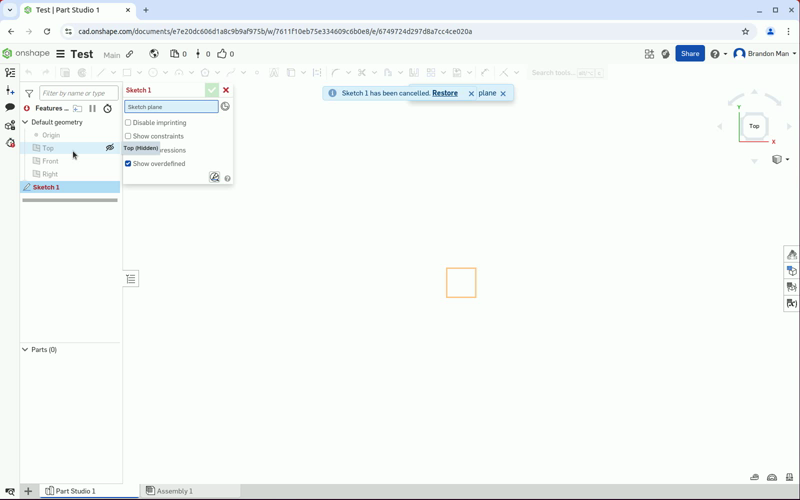
click(73, 150)
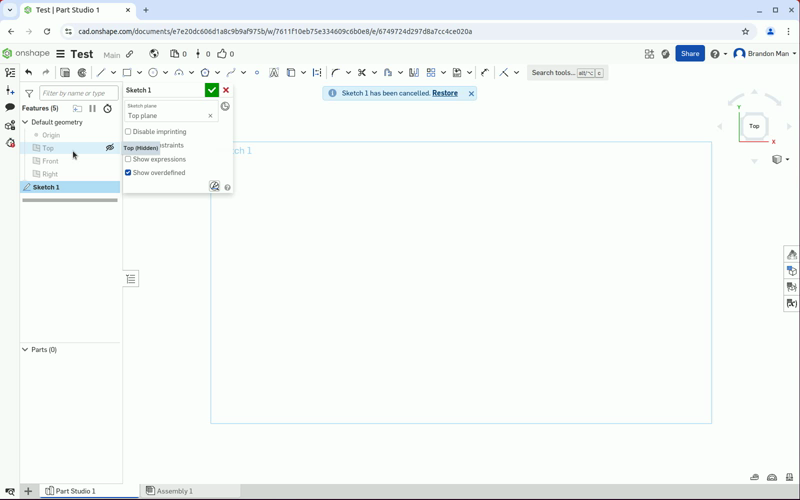
mouse_move(73, 352)
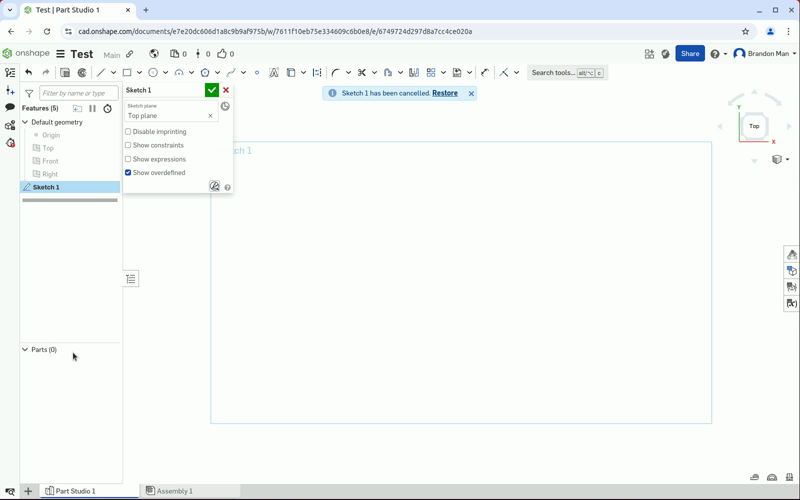
key(y)
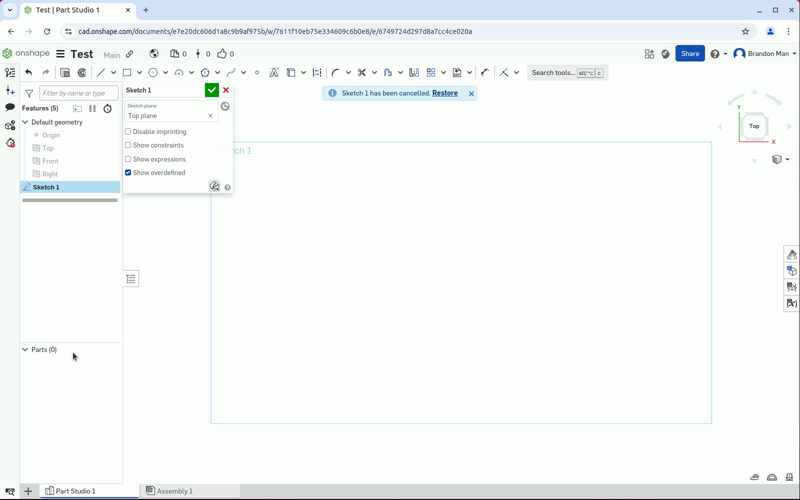
key(l)
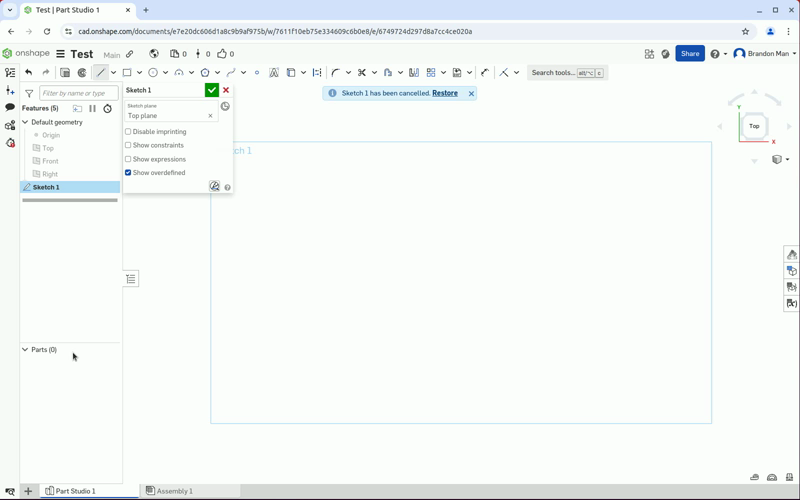
key_down(shift)
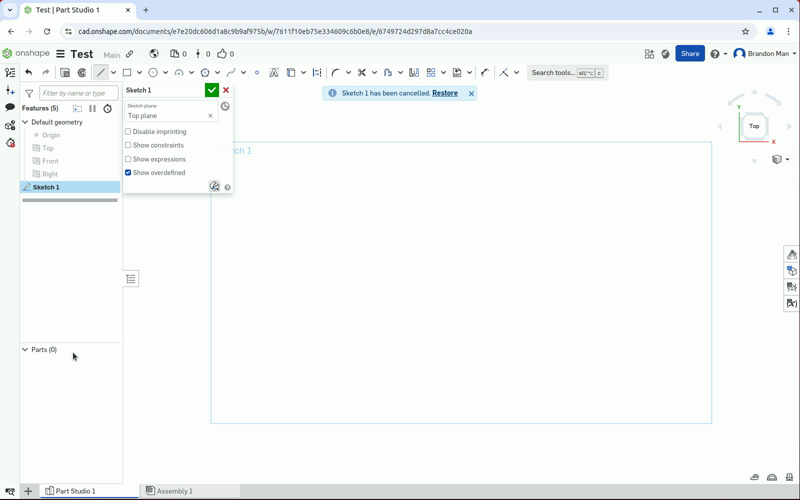
mouse_move(386, 282)
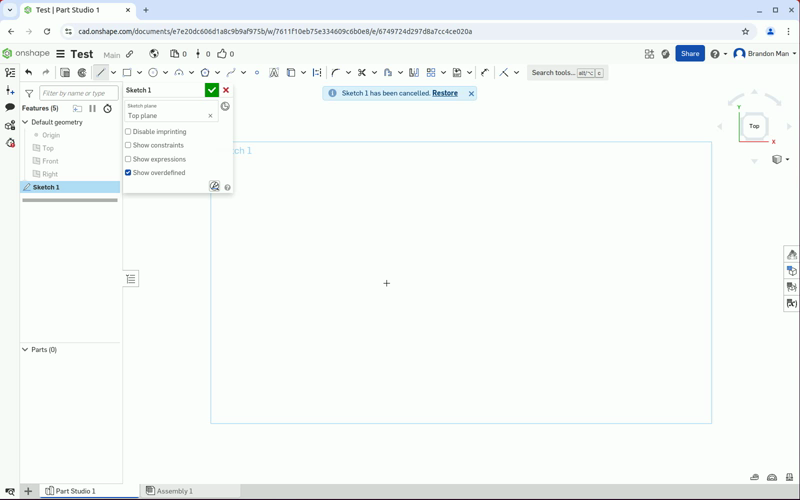
click(386, 282)
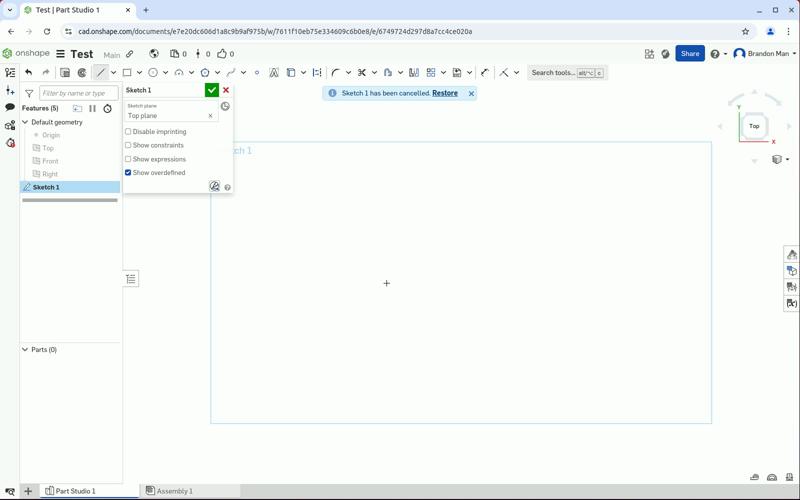
key_up(shift)
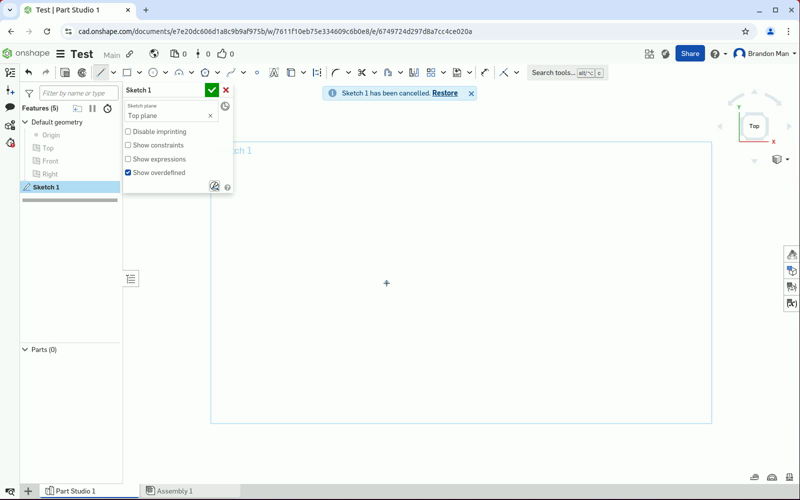
key_down(shift)
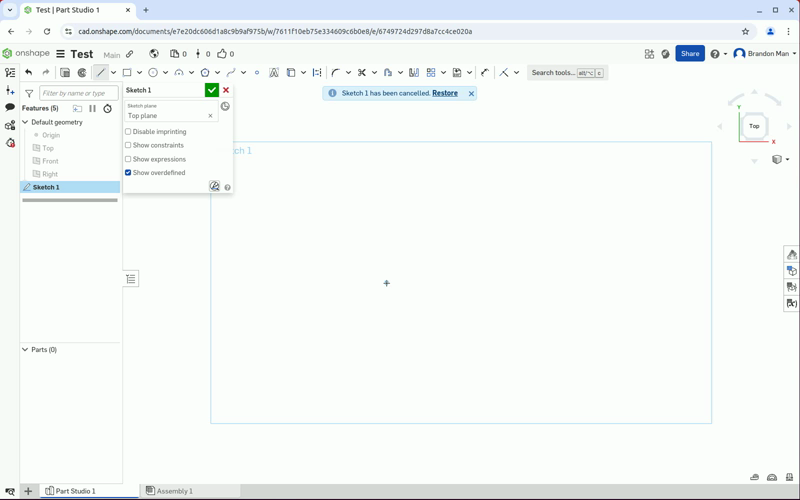
mouse_move(417, 282)
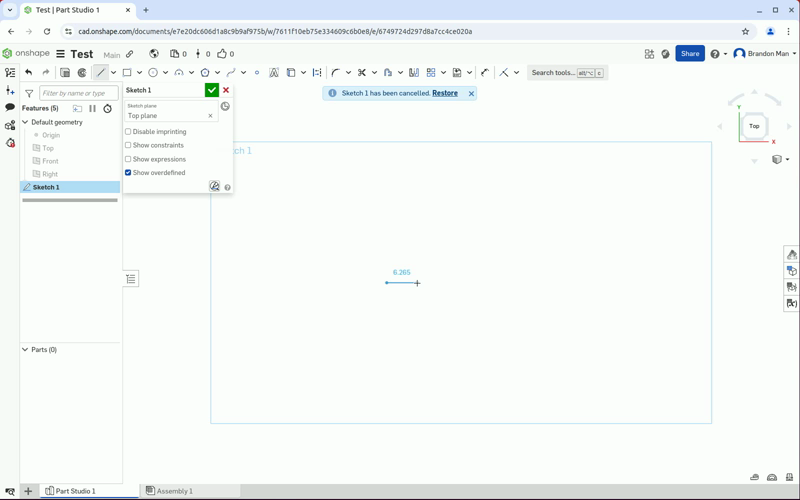
mouse_move(445, 282)
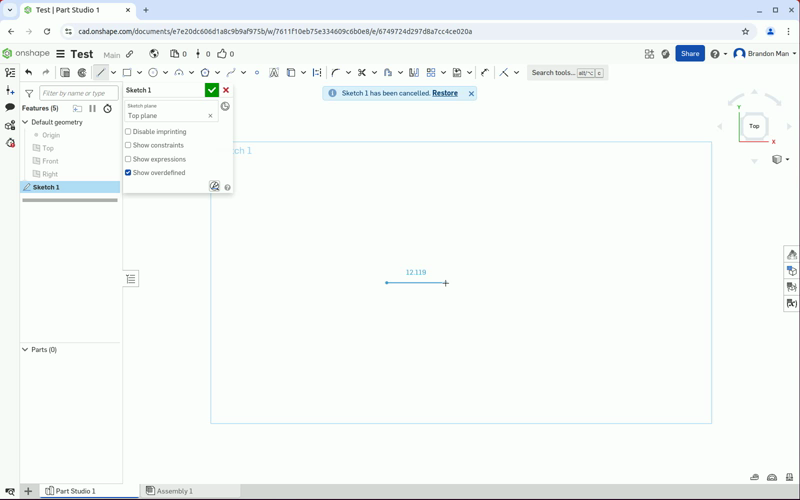
click(445, 282)
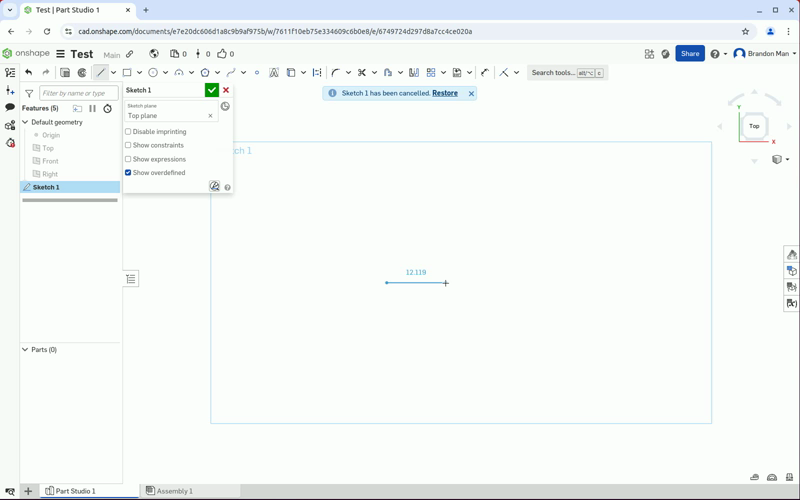
key_up(shift)
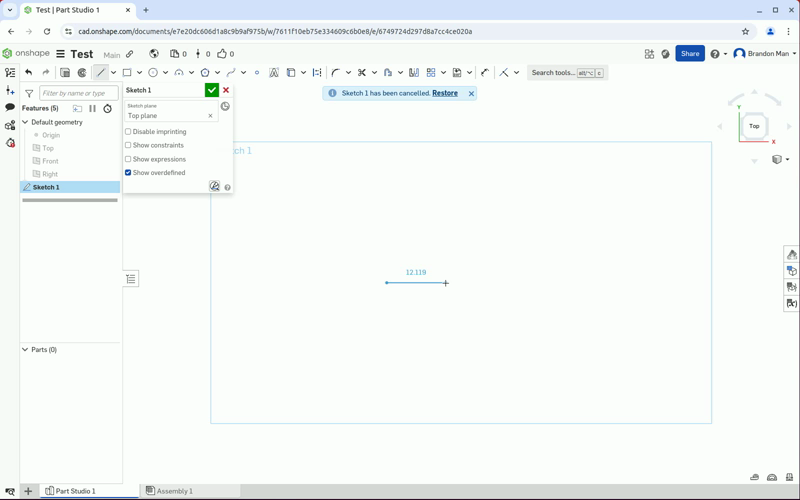
key_down(shift)
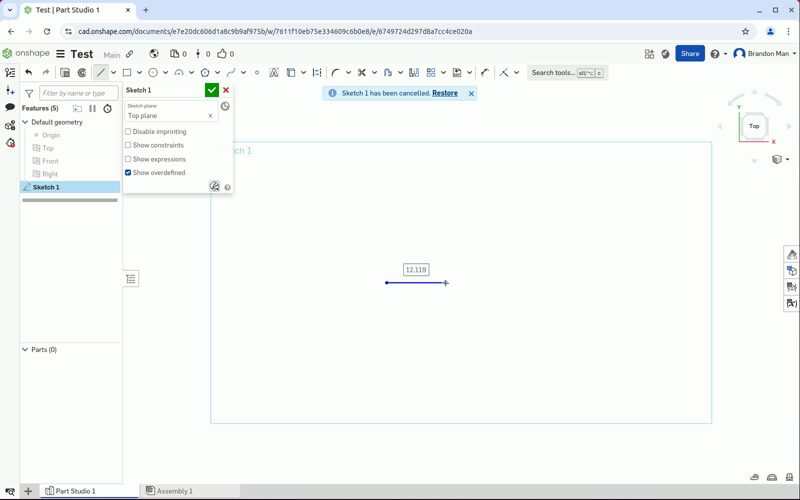
mouse_move(475, 282)
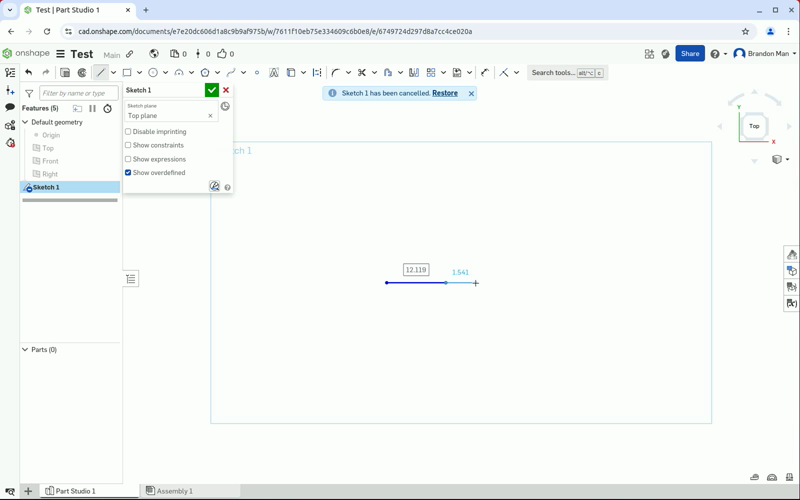
mouse_move(503, 282)
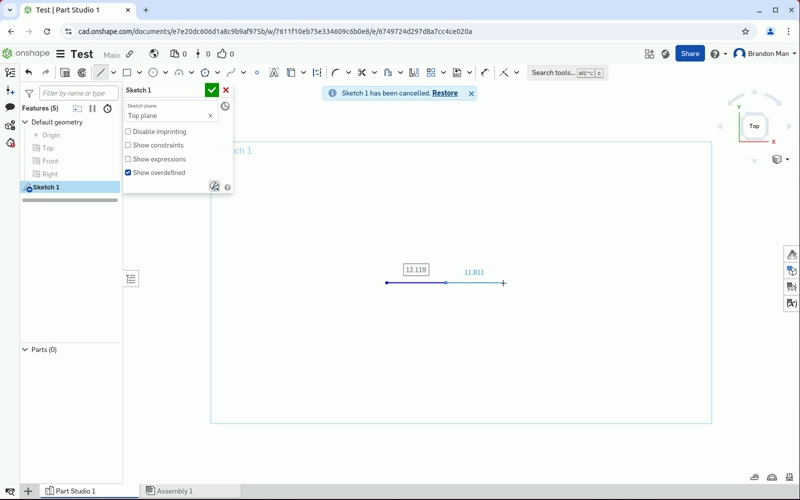
click(503, 282)
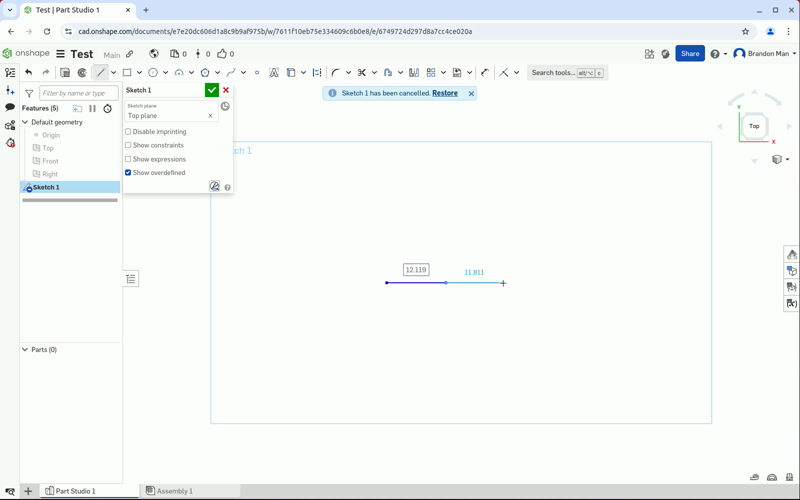
key_up(shift)
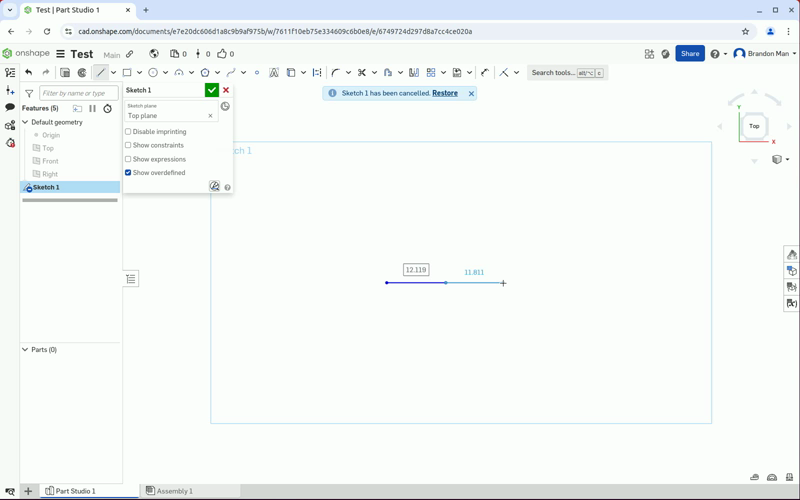
key_down(shift)
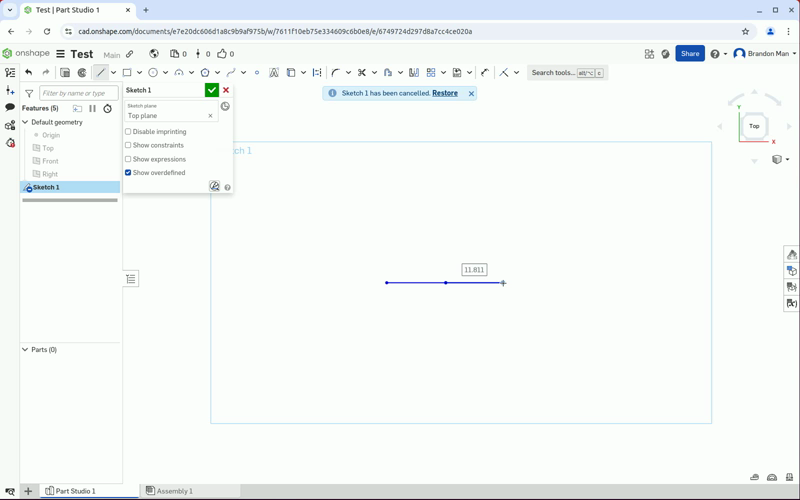
mouse_move(533, 282)
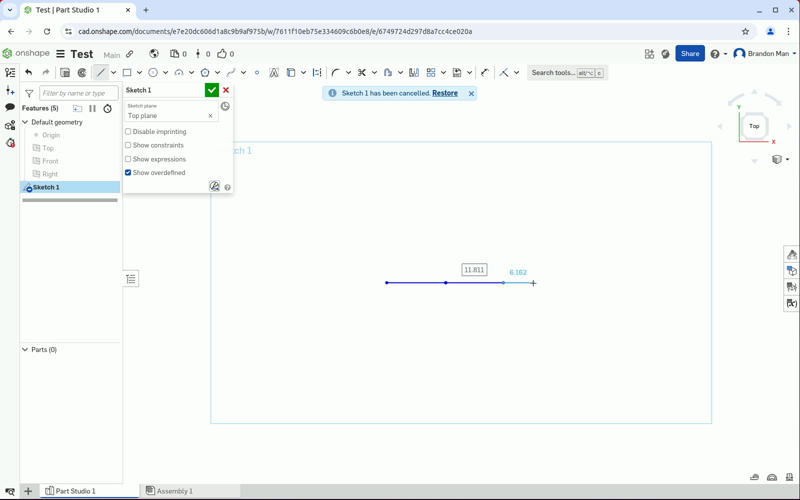
mouse_move(503, 258)
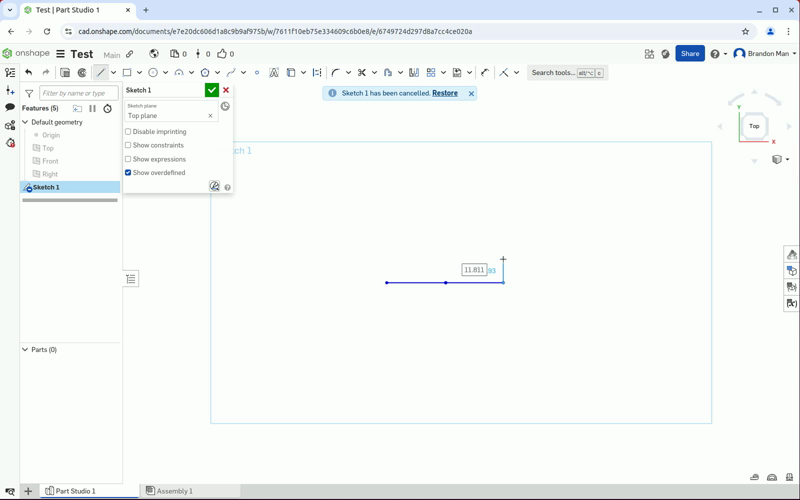
click(503, 258)
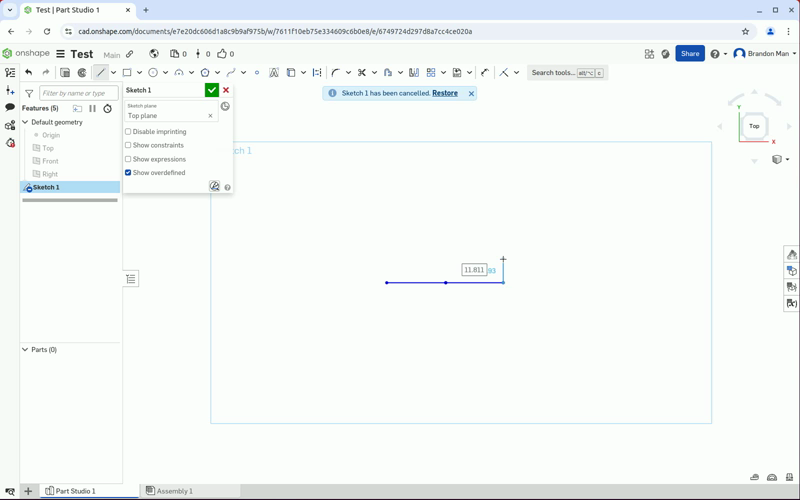
key_up(shift)
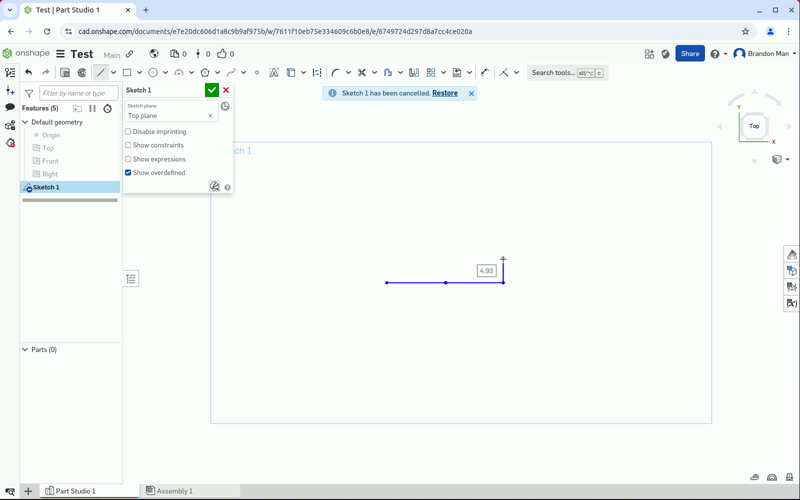
key(esc)
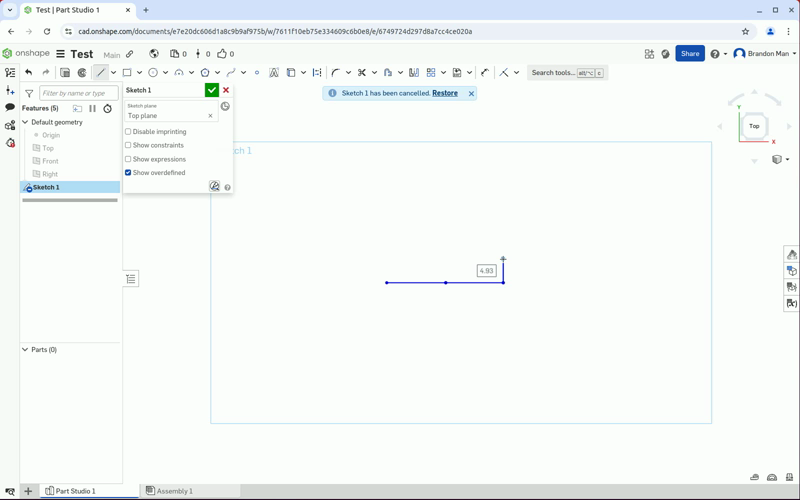
key(a)
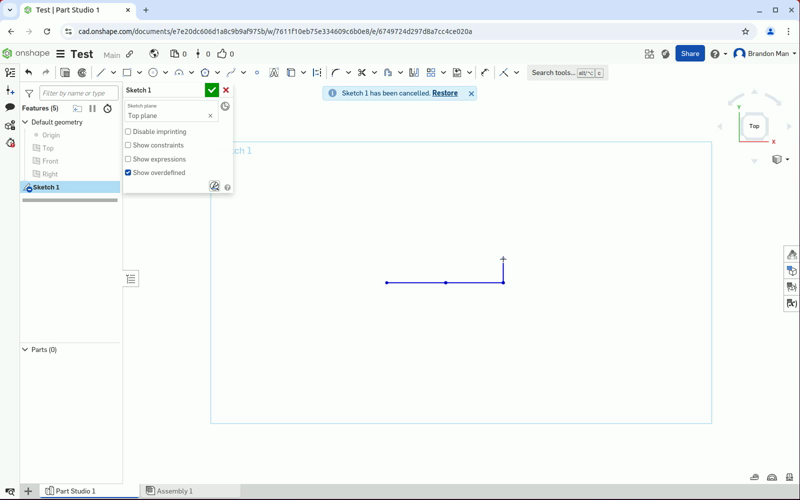
mouse_move(503, 258)
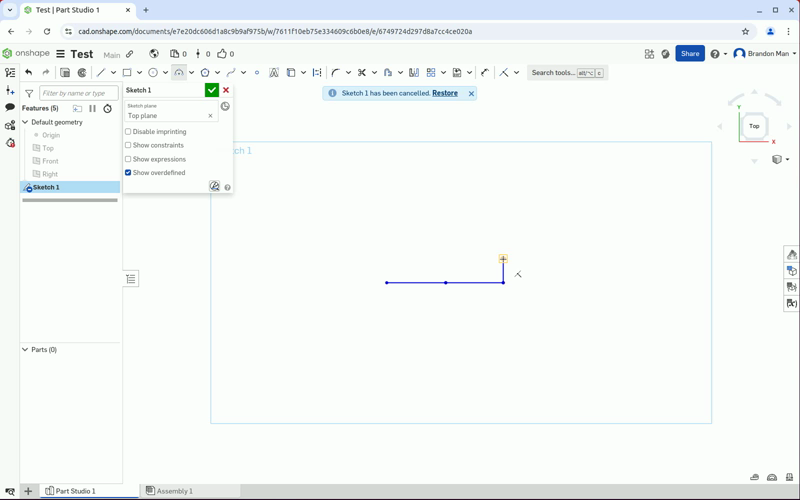
click(503, 258)
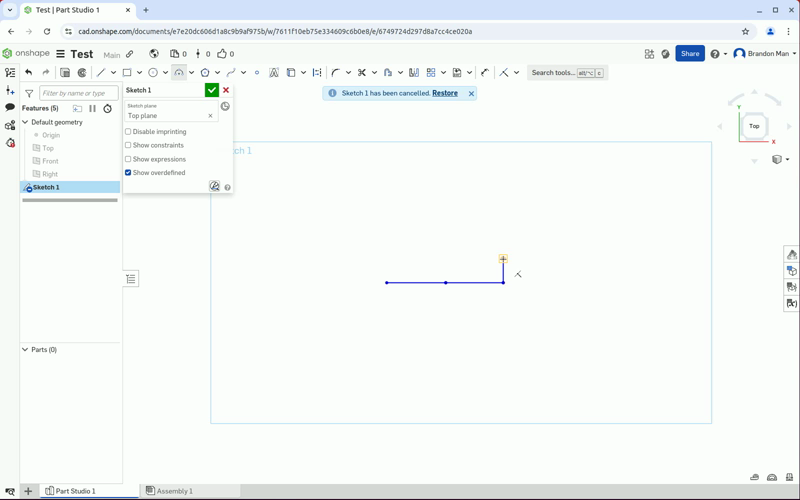
key_down(shift)
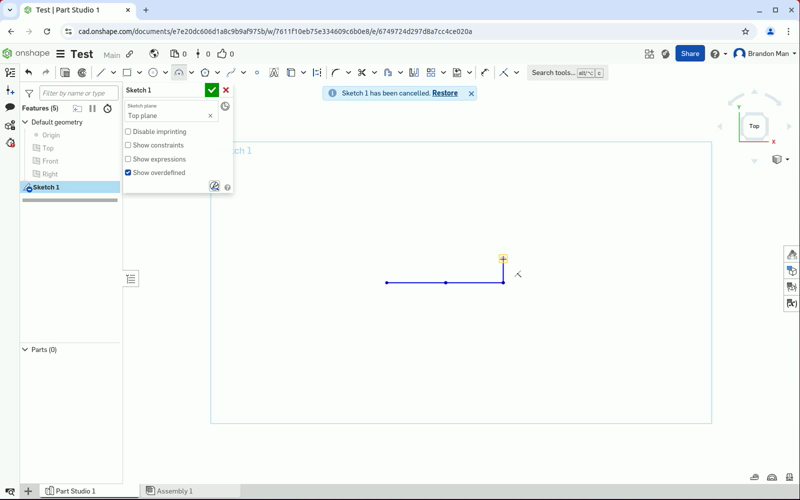
mouse_move(503, 229)
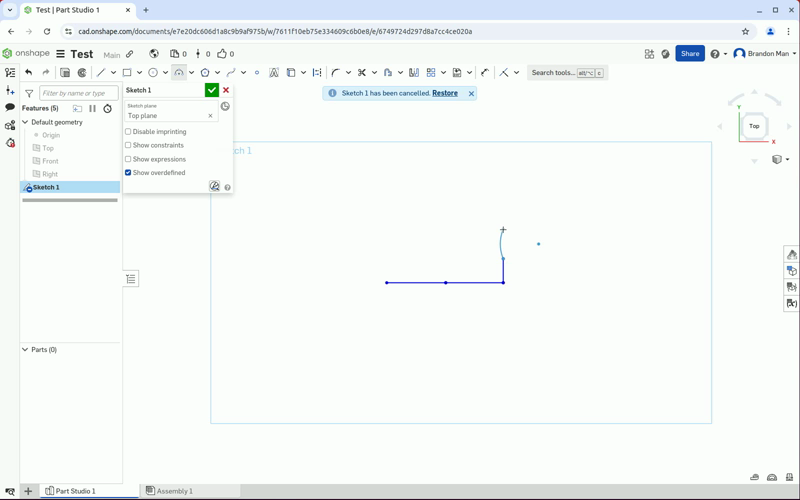
click(503, 229)
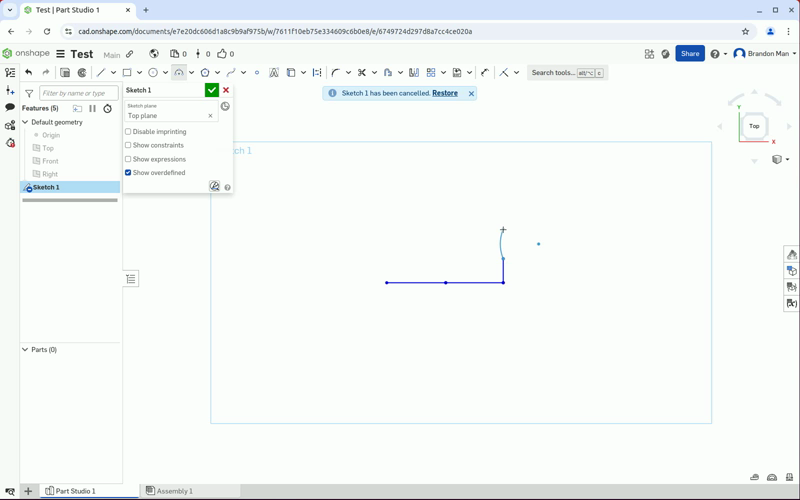
mouse_move(488, 243)
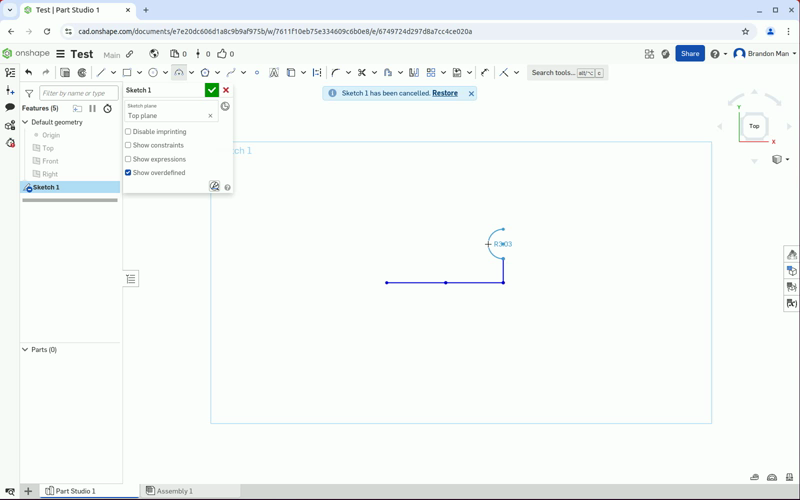
click(488, 243)
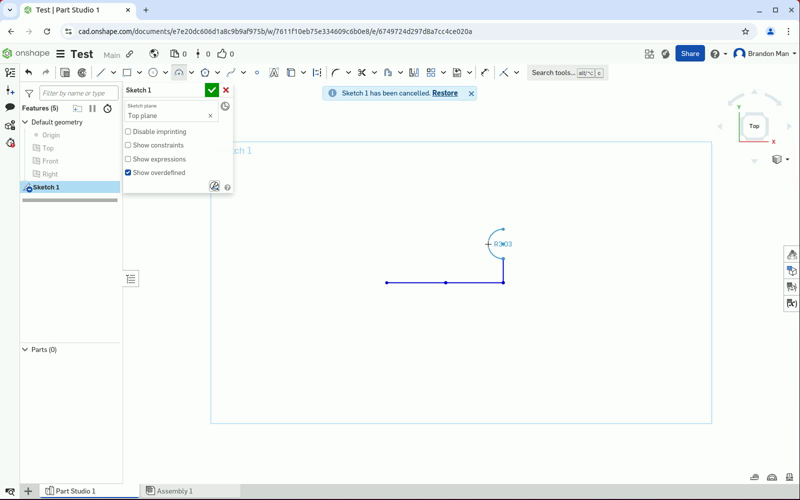
key_up(shift)
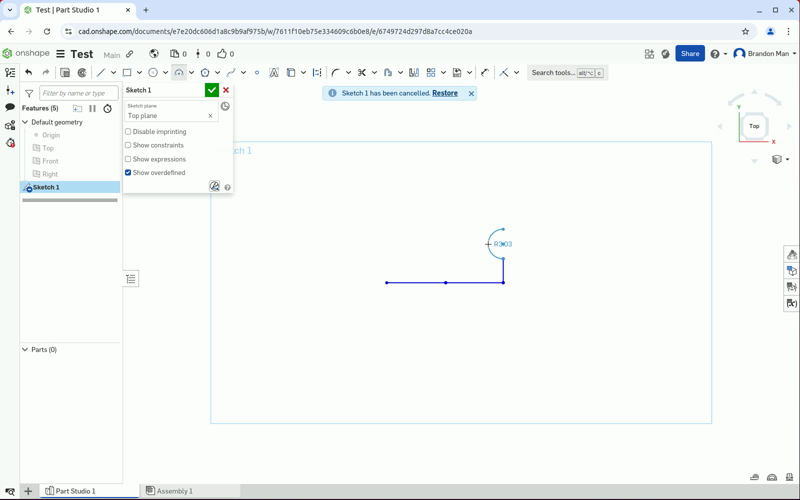
key(esc)
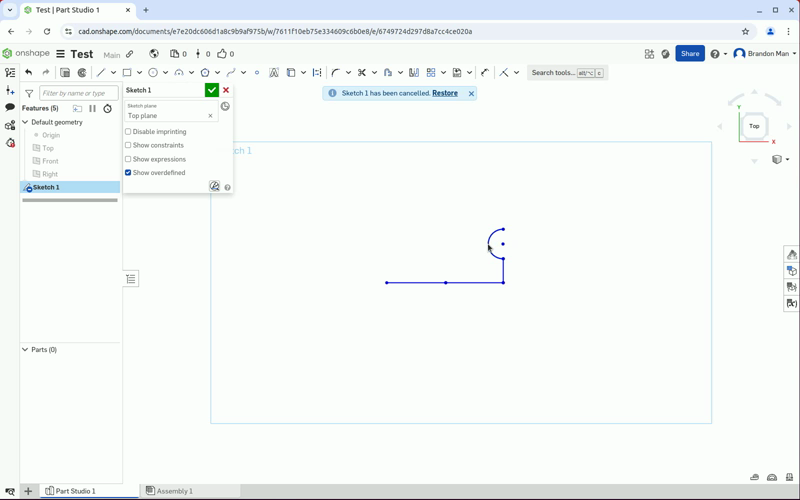
key(l)
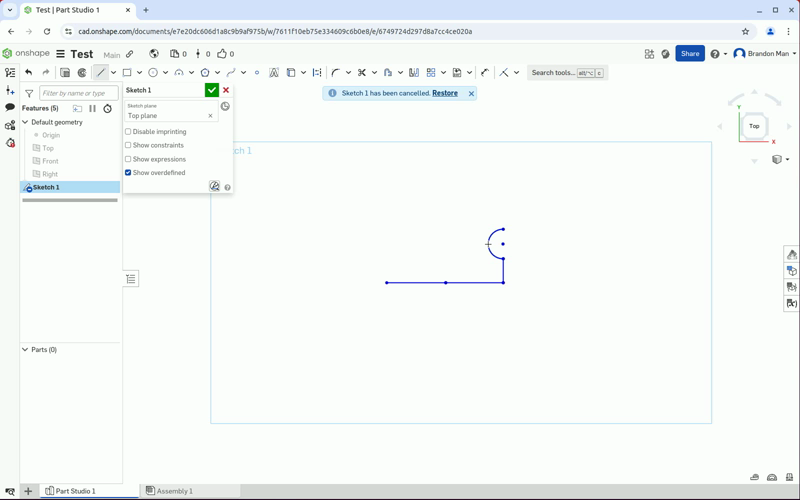
mouse_move(503, 229)
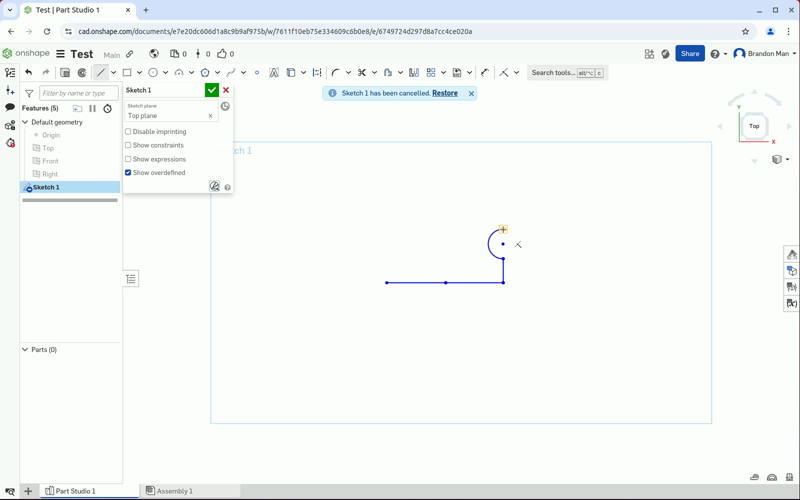
click(503, 229)
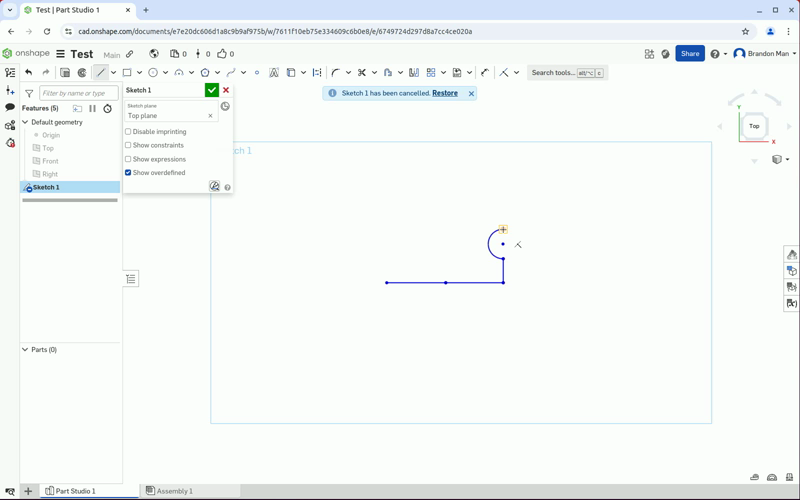
key_down(shift)
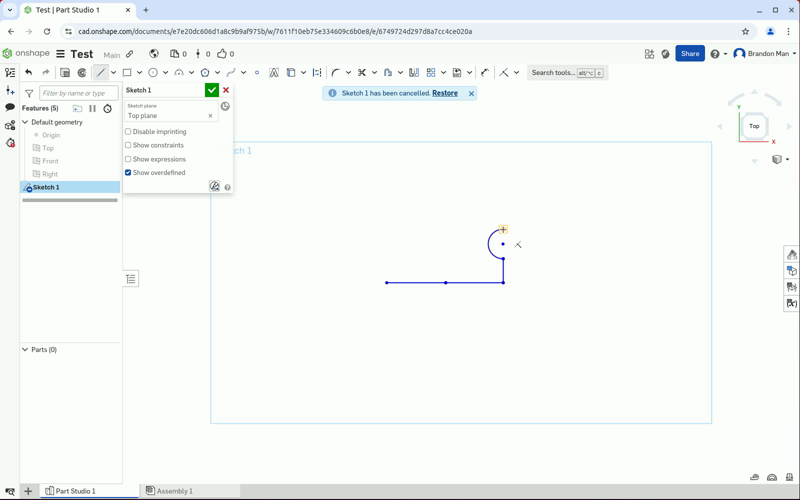
mouse_move(533, 229)
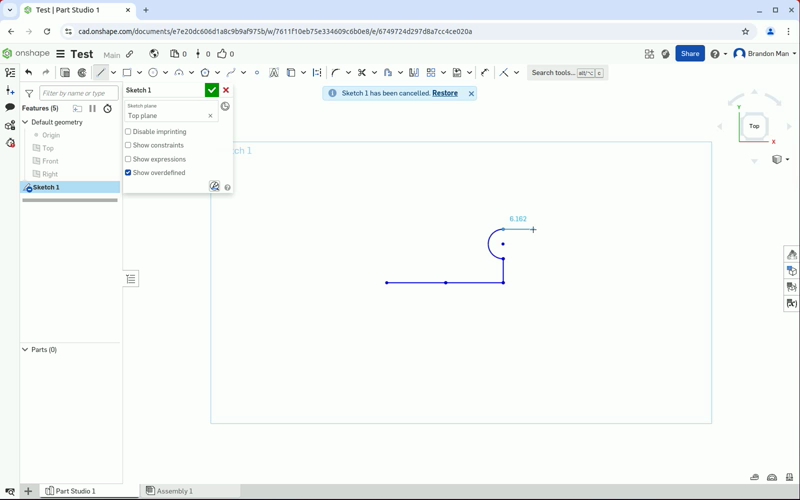
mouse_move(503, 206)
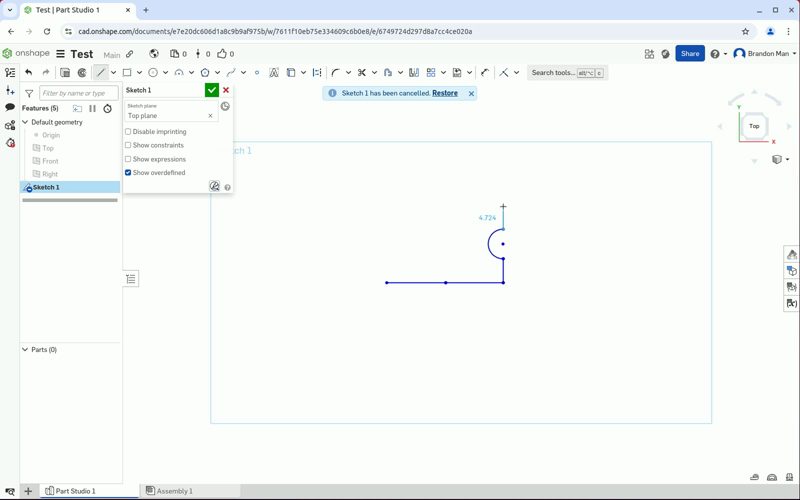
click(503, 206)
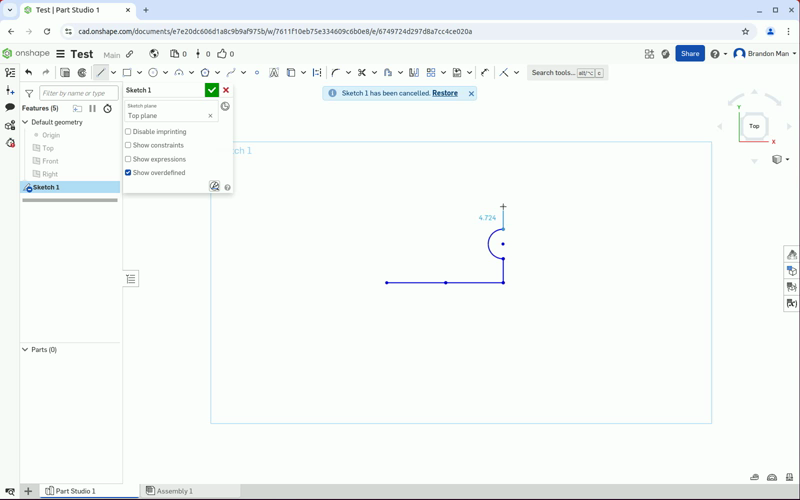
key_up(shift)
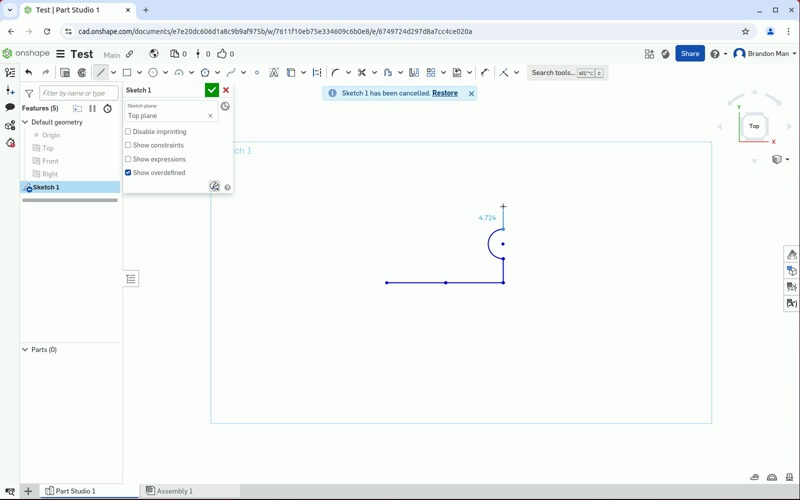
key_down(shift)
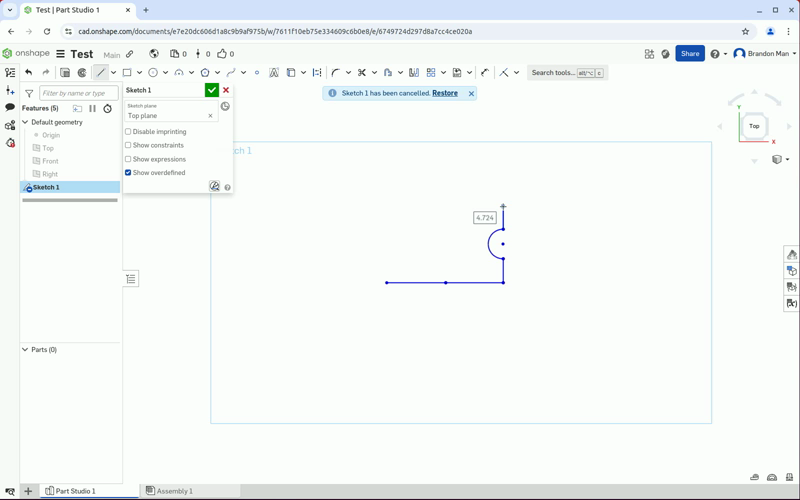
mouse_move(386, 206)
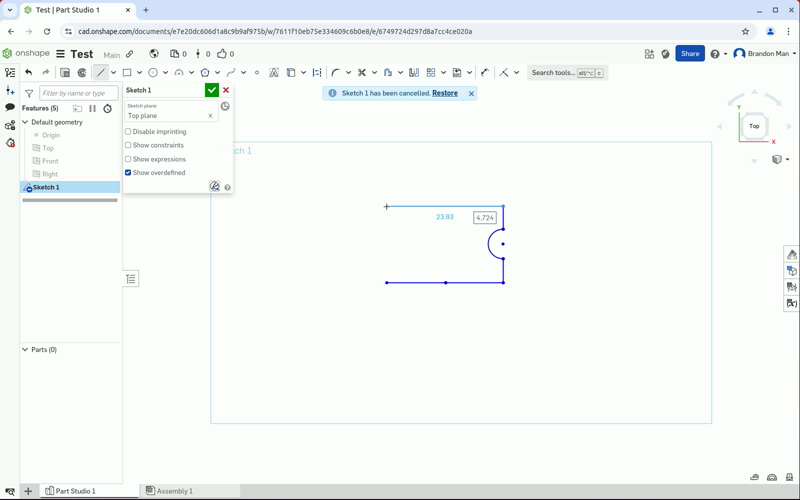
click(386, 206)
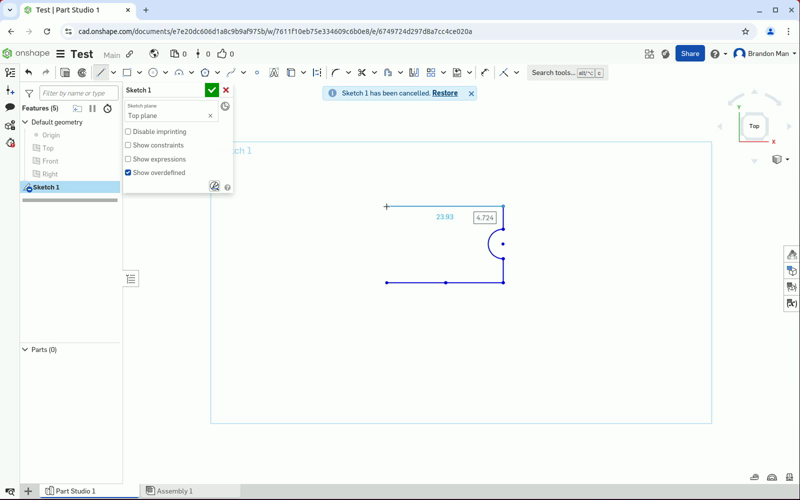
key_up(shift)
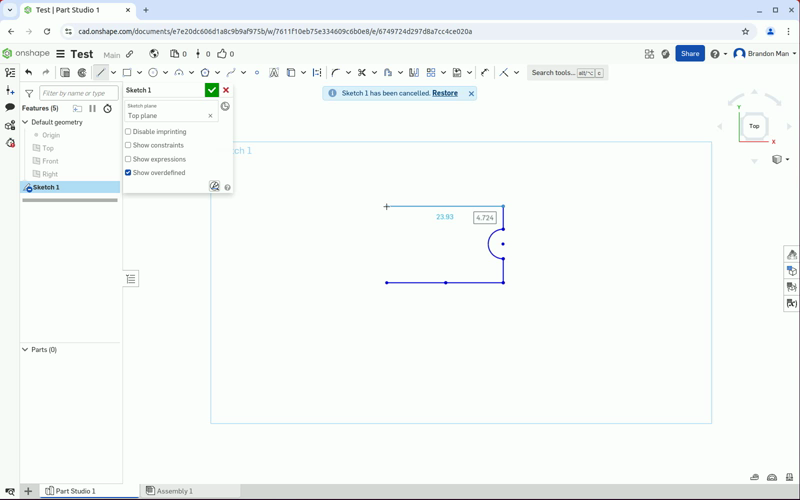
key_down(shift)
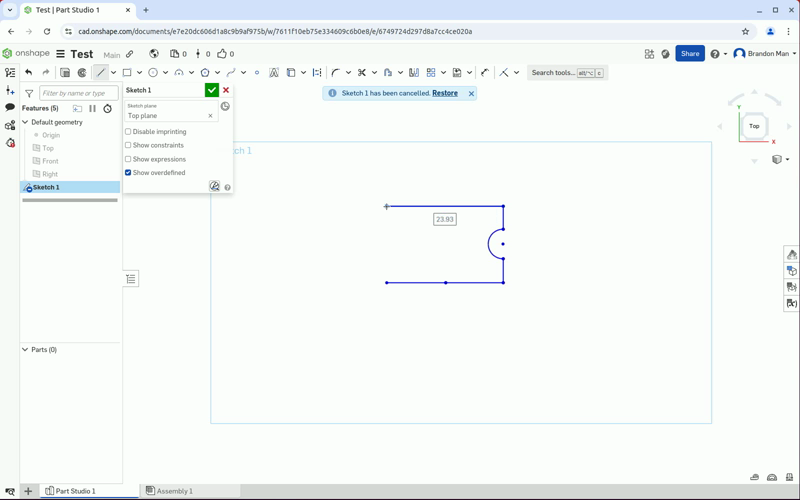
mouse_move(417, 206)
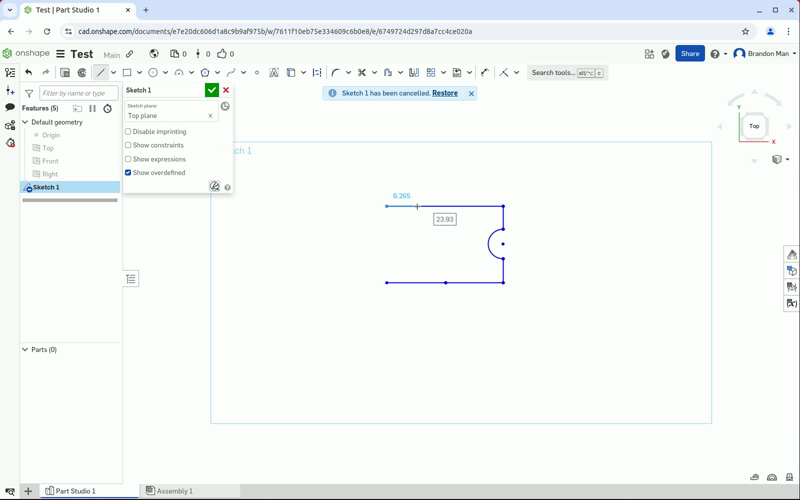
mouse_move(386, 229)
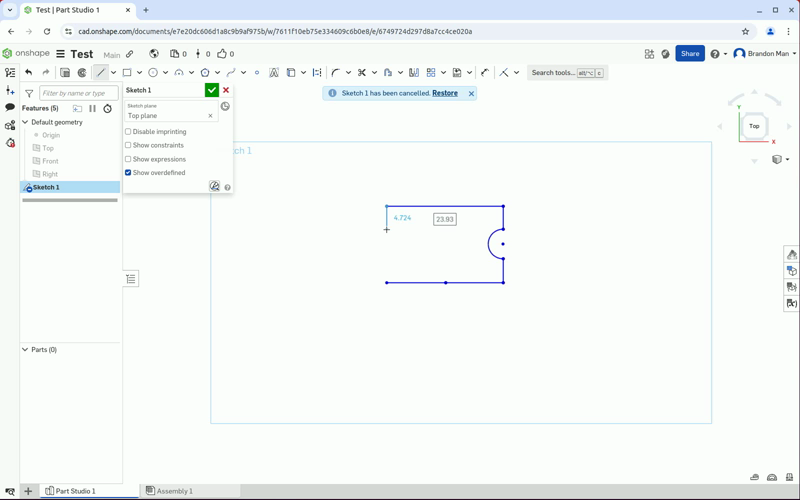
click(386, 229)
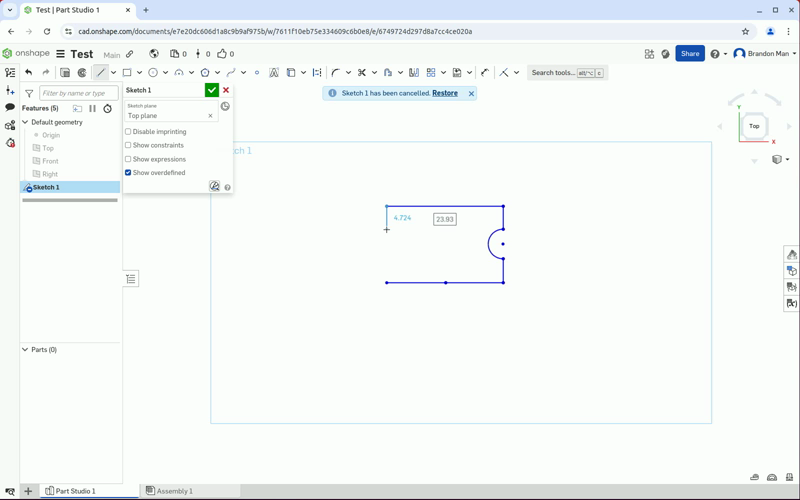
key_up(shift)
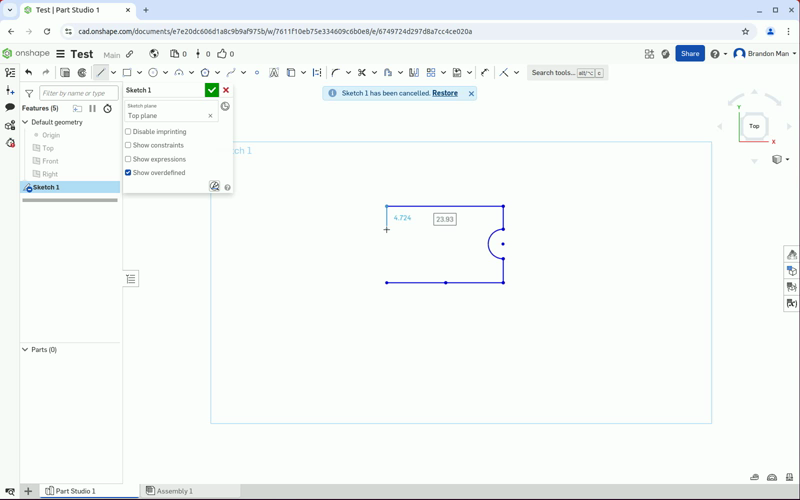
key(esc)
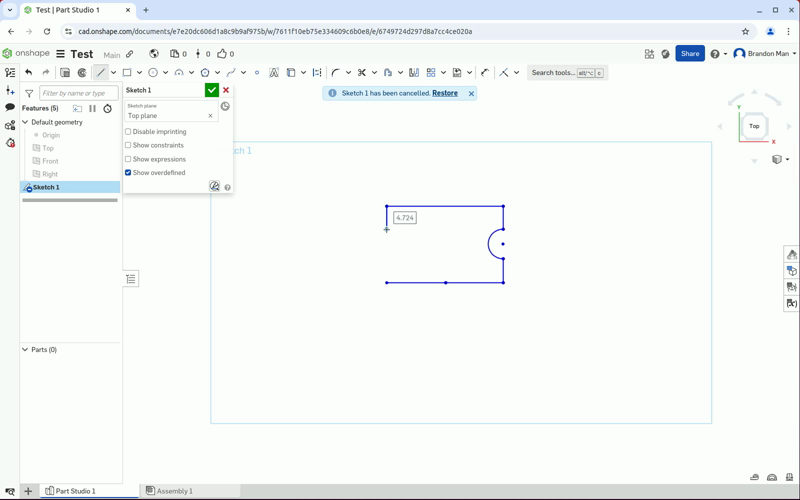
key(a)
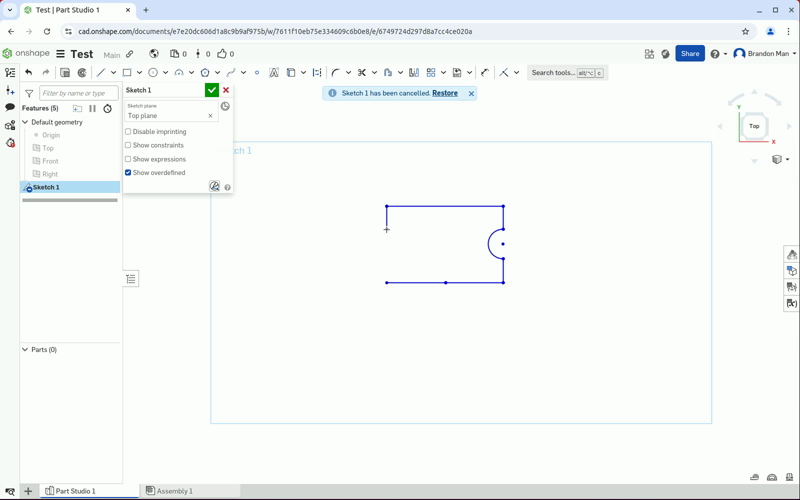
mouse_move(386, 229)
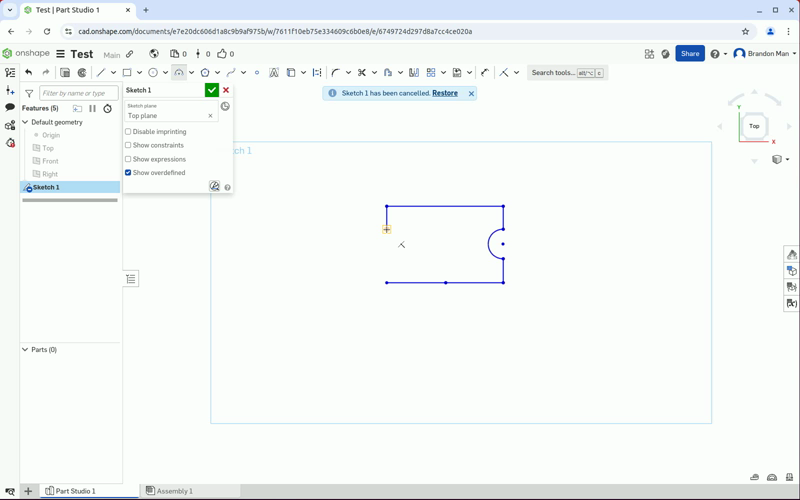
click(386, 229)
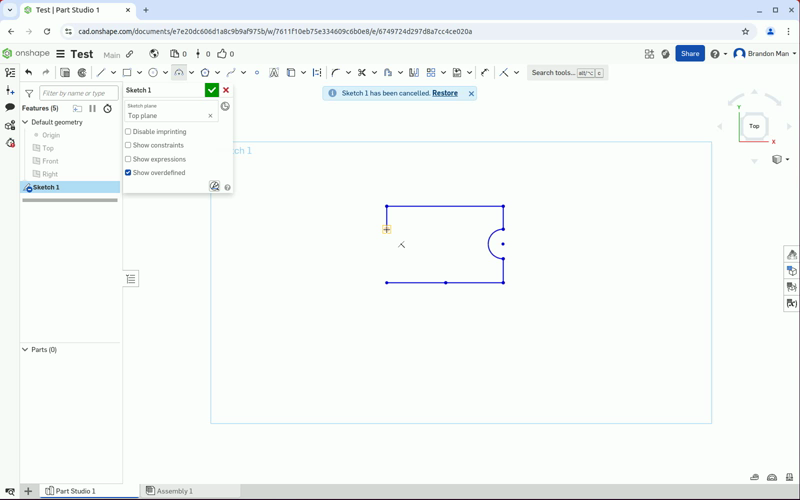
key_down(shift)
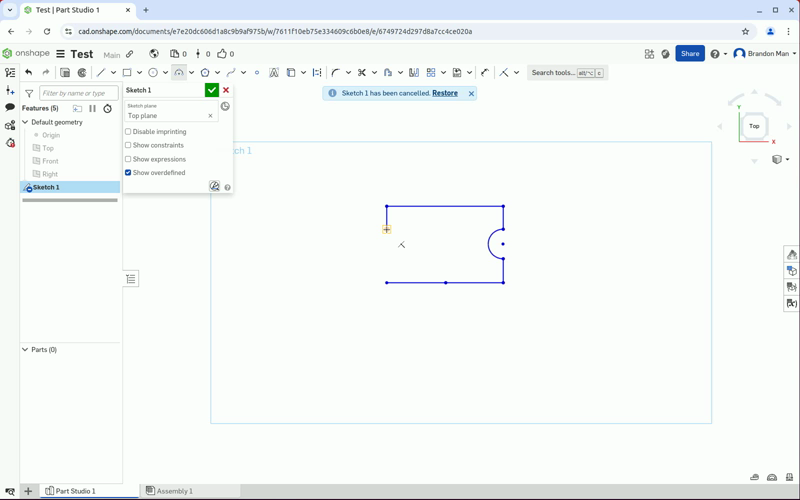
mouse_move(386, 258)
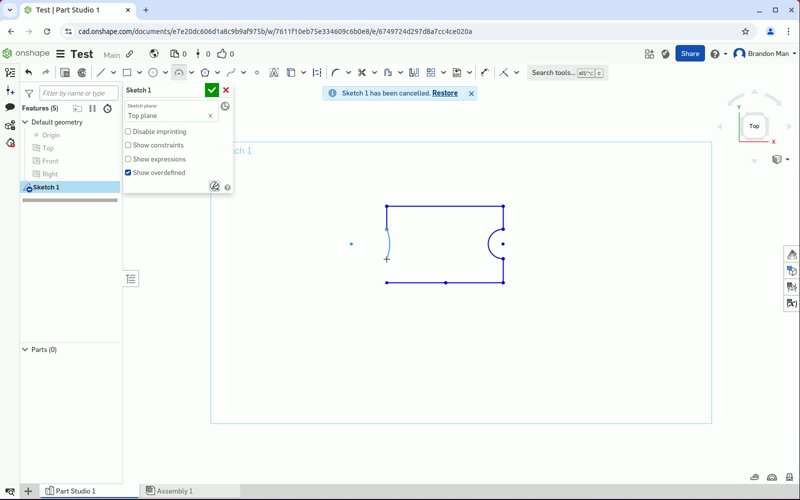
click(386, 258)
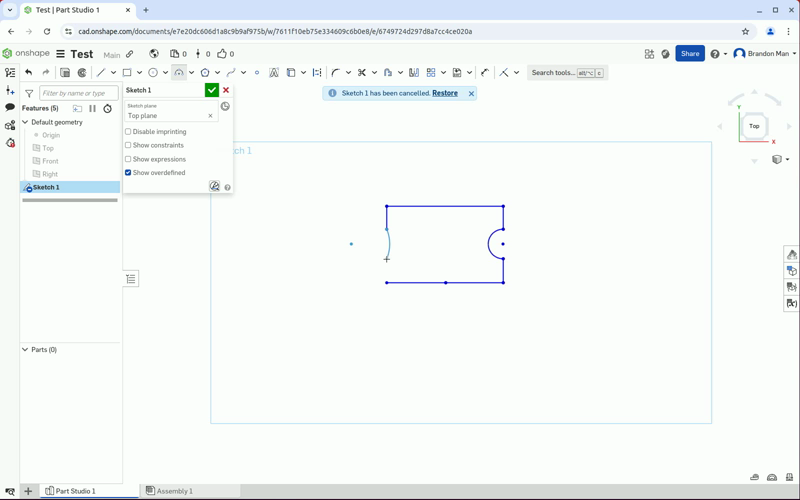
mouse_move(401, 243)
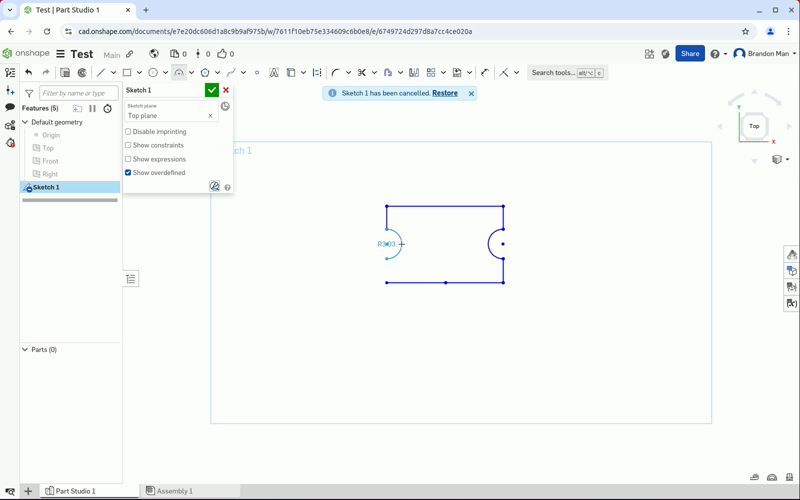
click(401, 243)
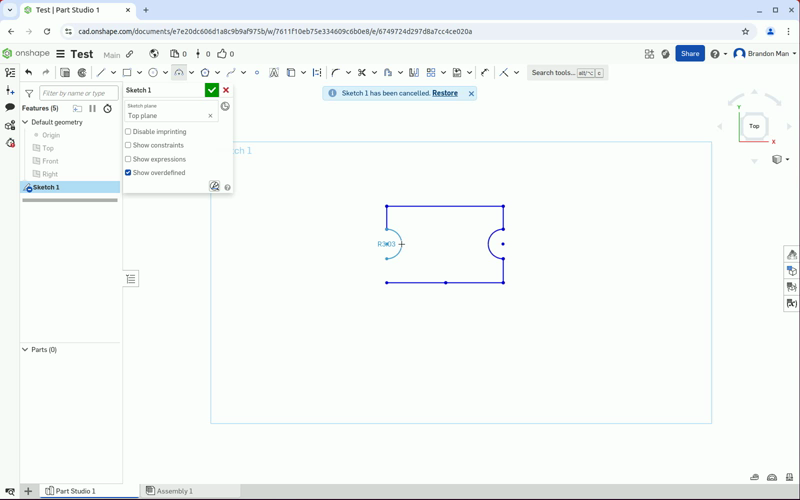
key_up(shift)
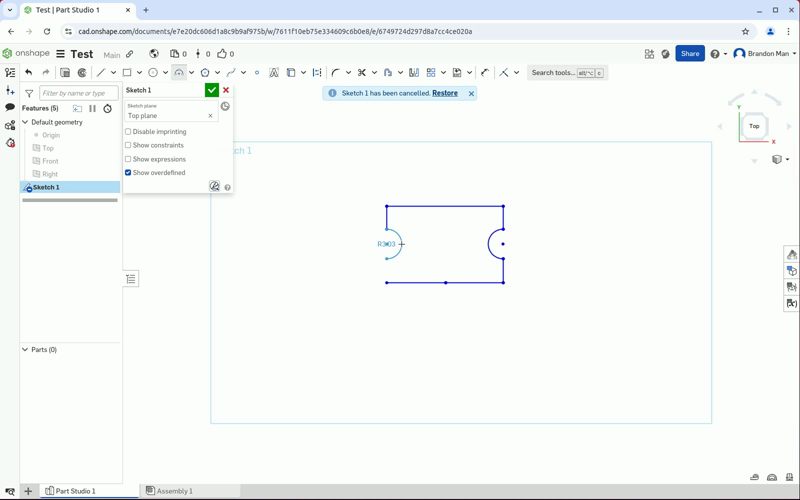
key(esc)
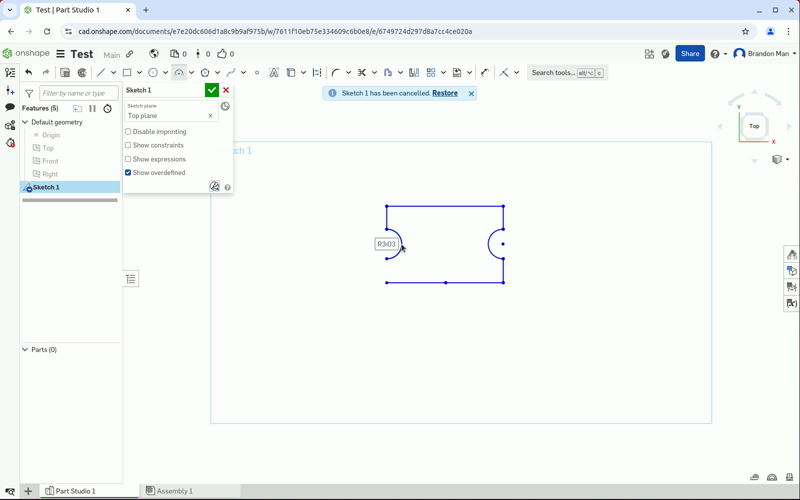
key(l)
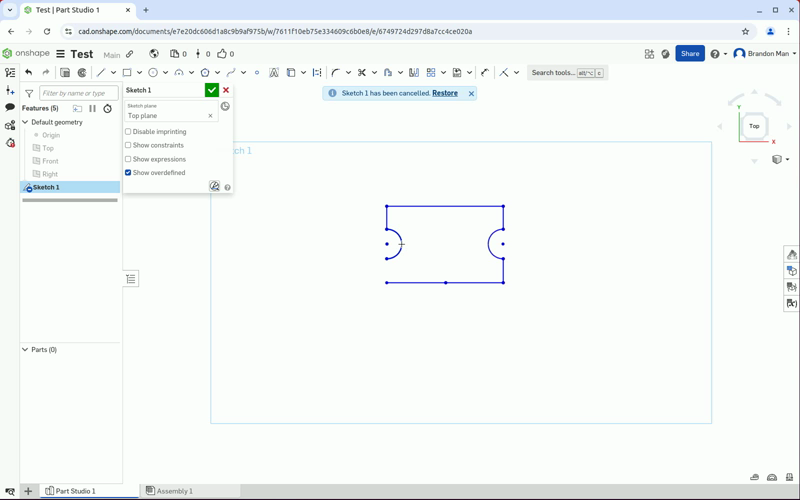
mouse_move(386, 258)
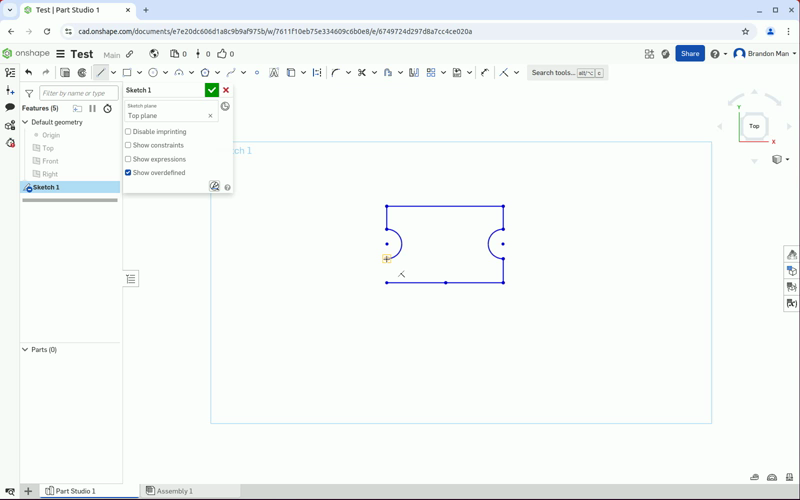
click(386, 258)
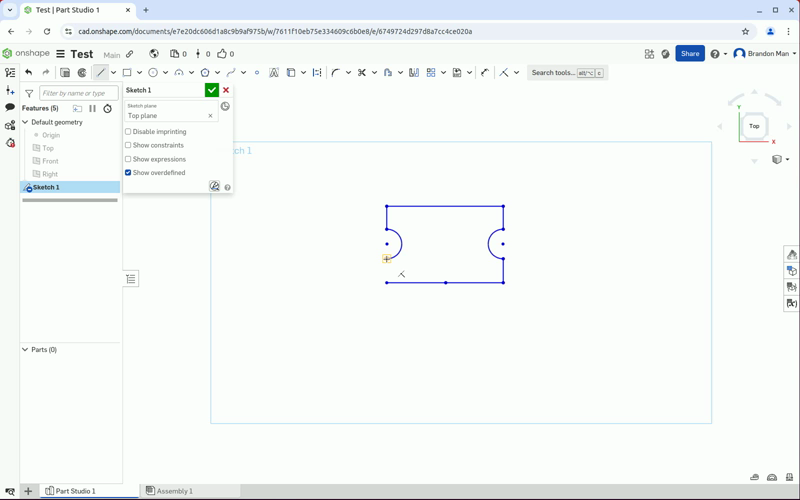
mouse_move(417, 258)
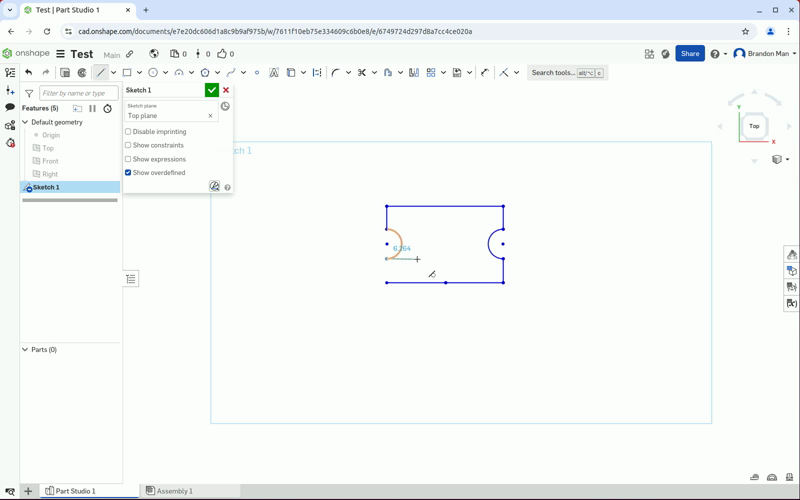
key_down(shift)
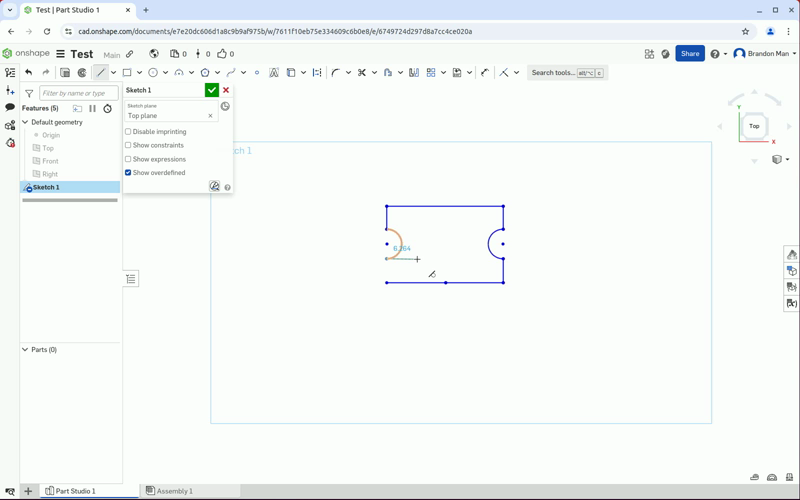
mouse_move(386, 282)
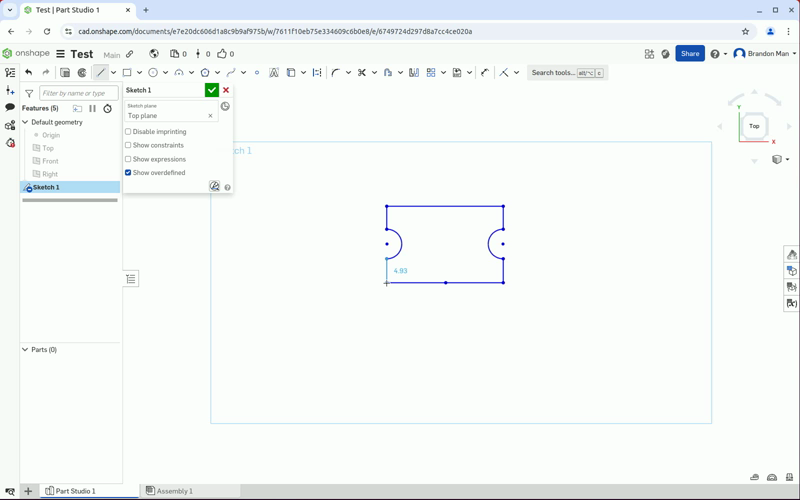
key_up(shift)
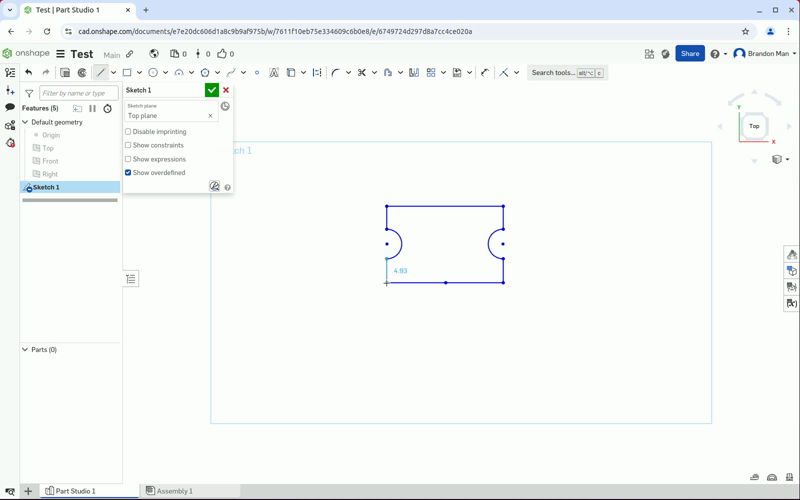
click(386, 282)
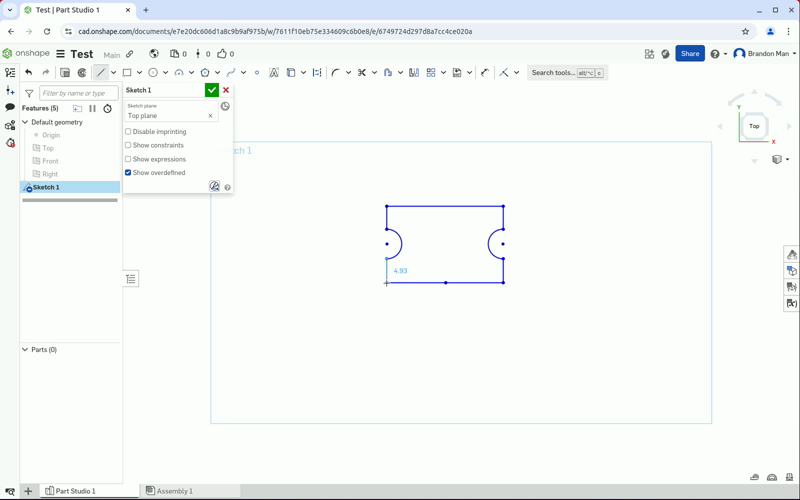
key(esc)
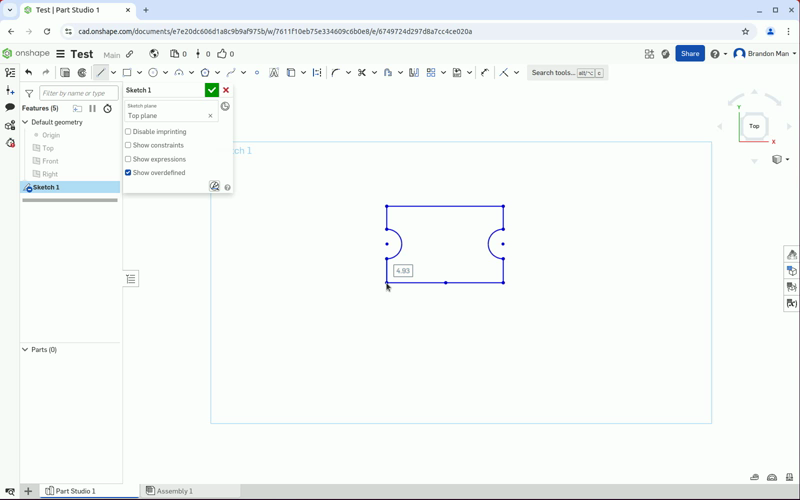
mouse_move(443, 228)
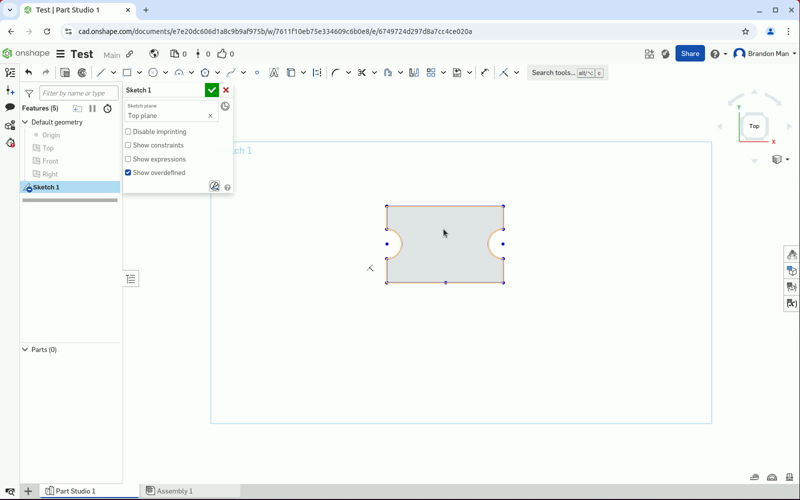
scroll(6)
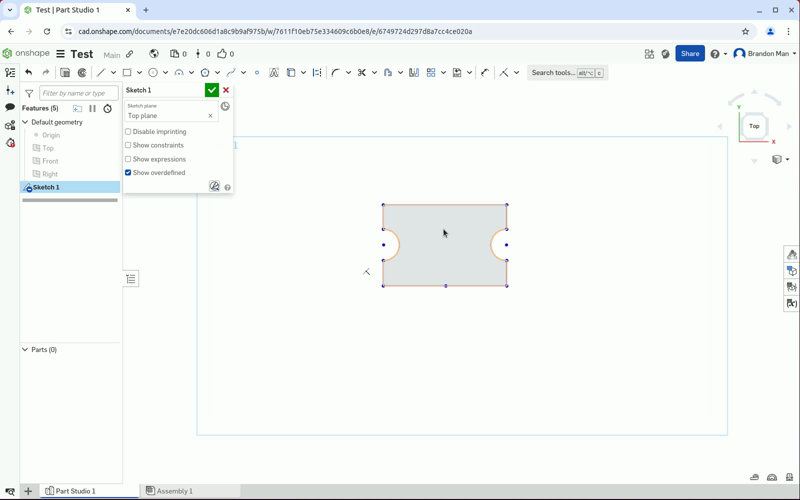
scroll(6)
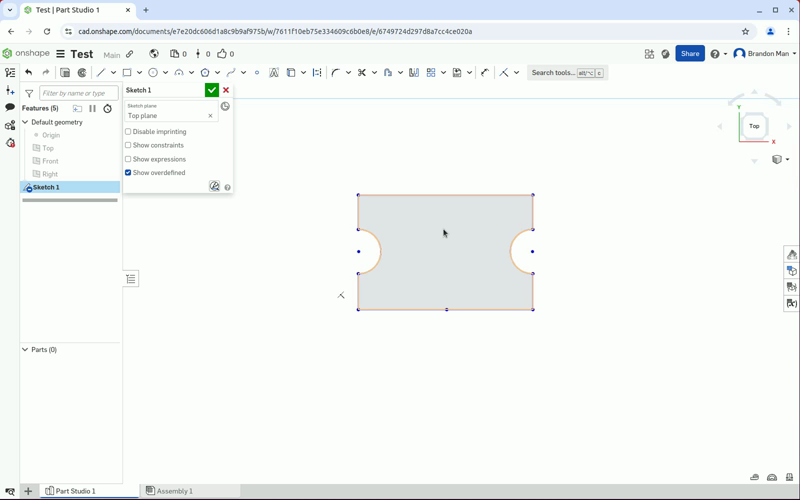
scroll(6)
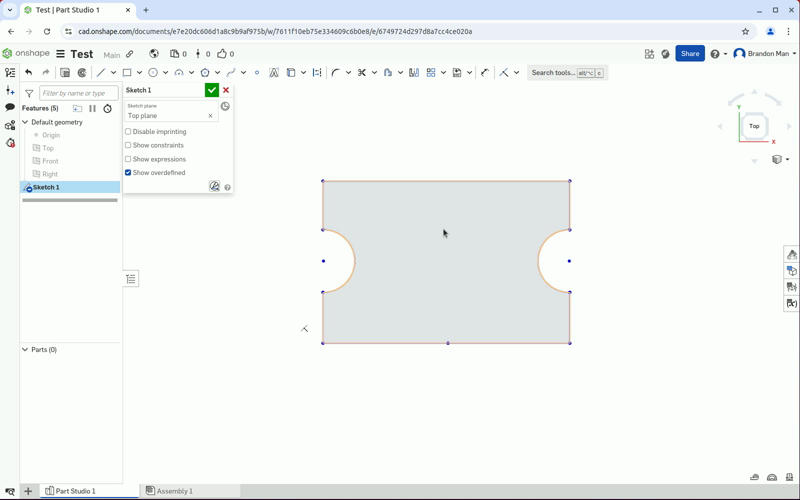
scroll(6)
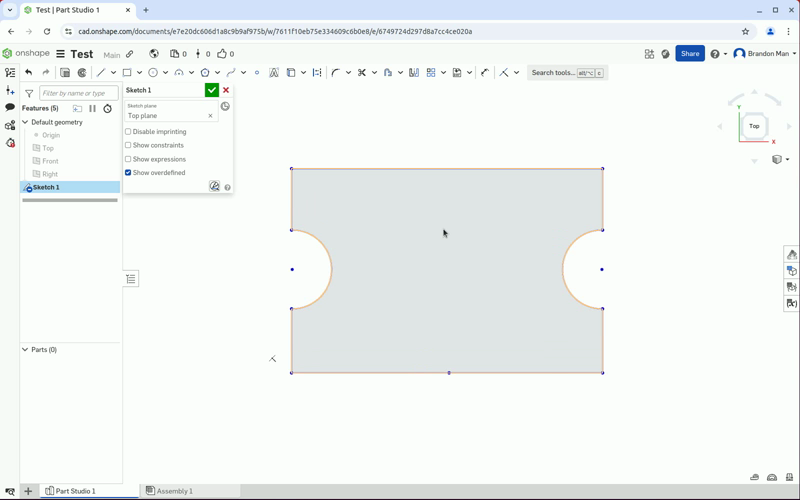
scroll(6)
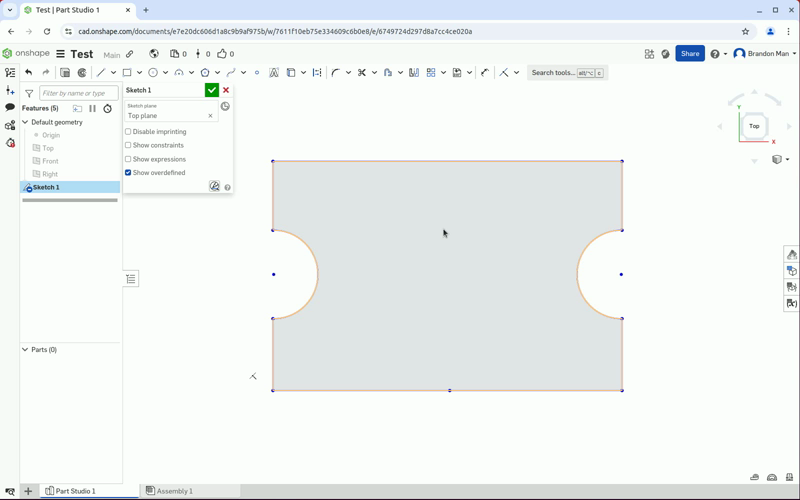
scroll(6)
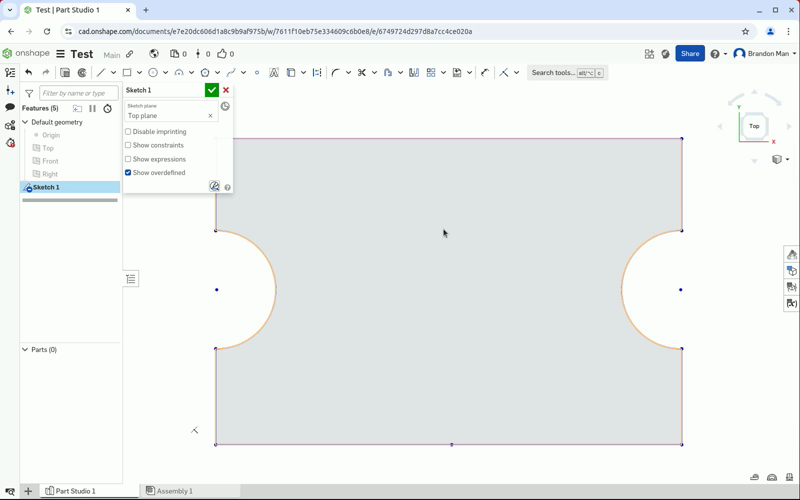
scroll(6)
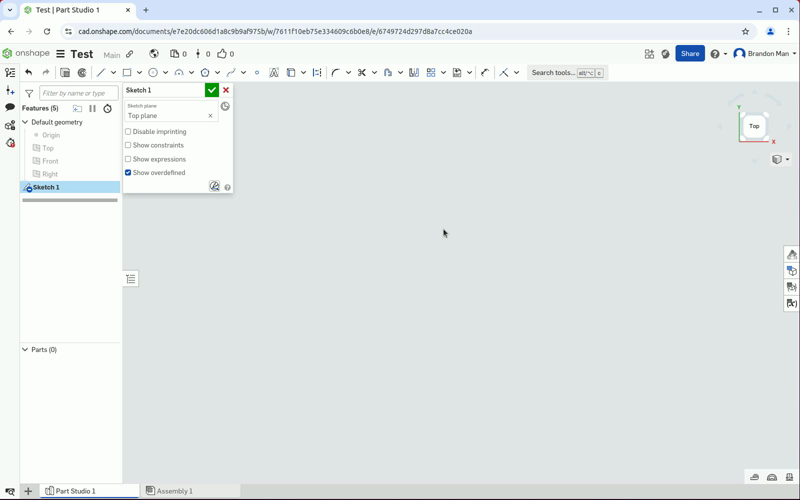
click(443, 228)
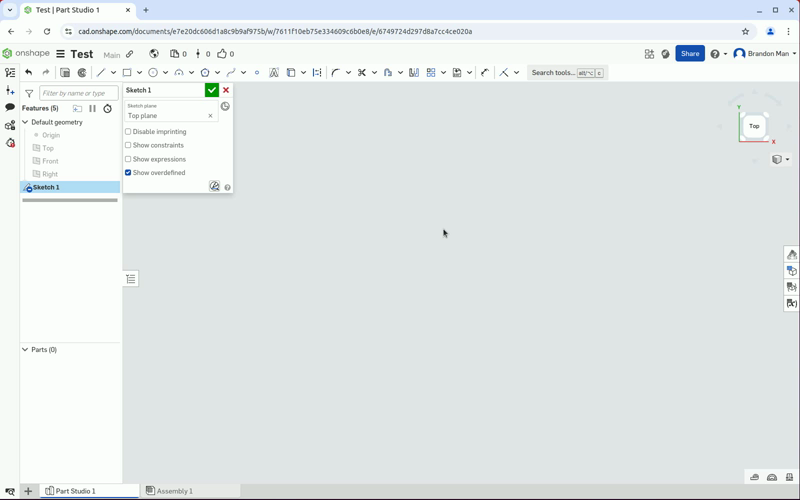
scroll(-6)
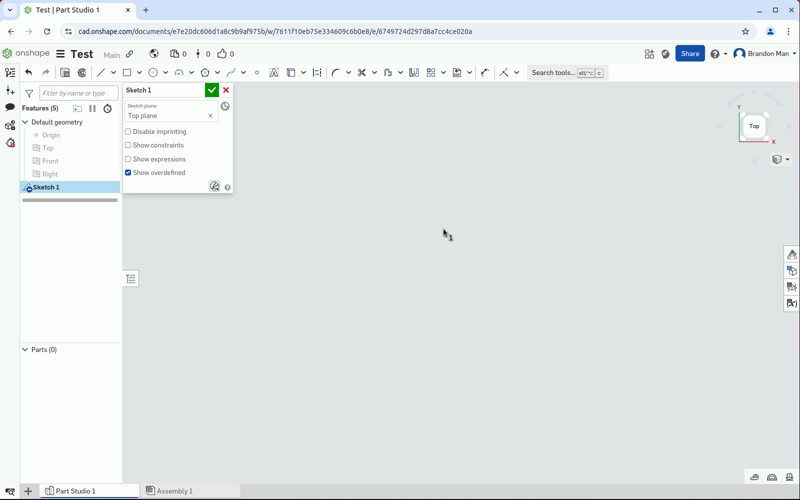
scroll(-6)
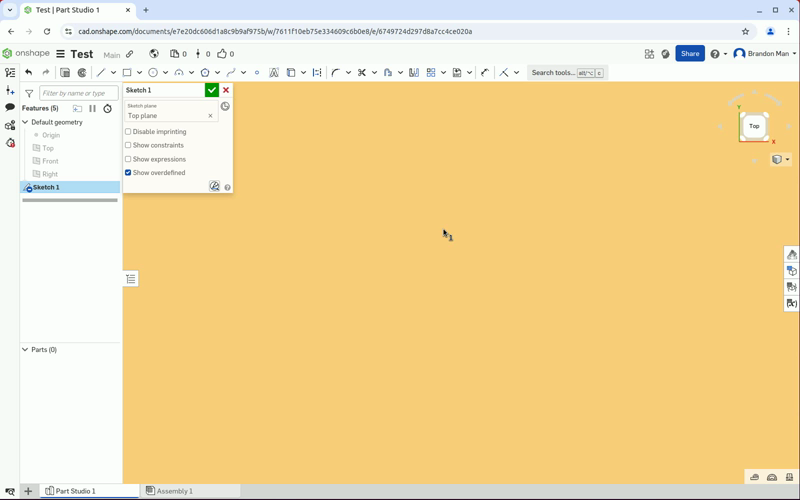
scroll(-6)
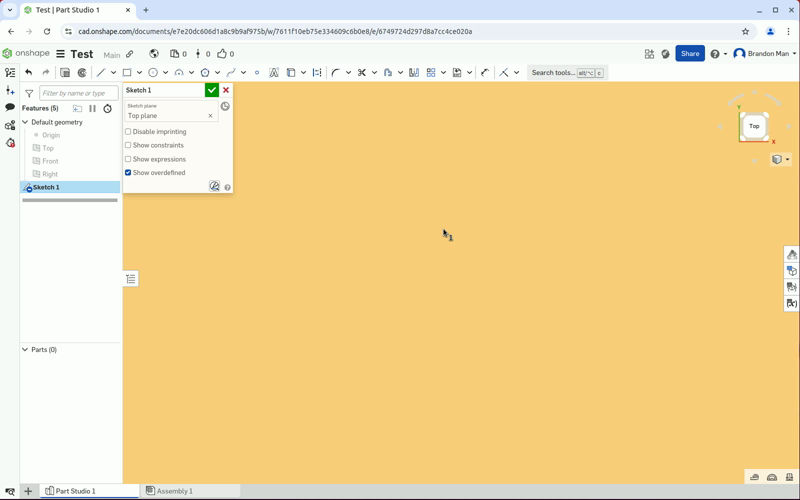
scroll(-6)
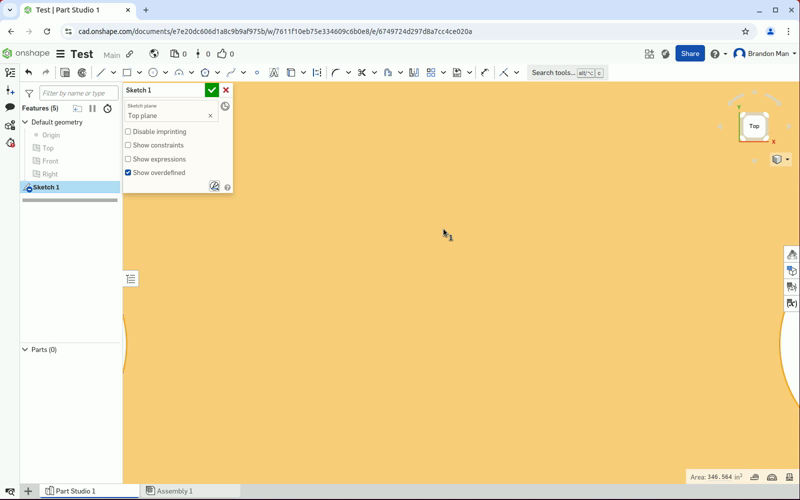
scroll(-6)
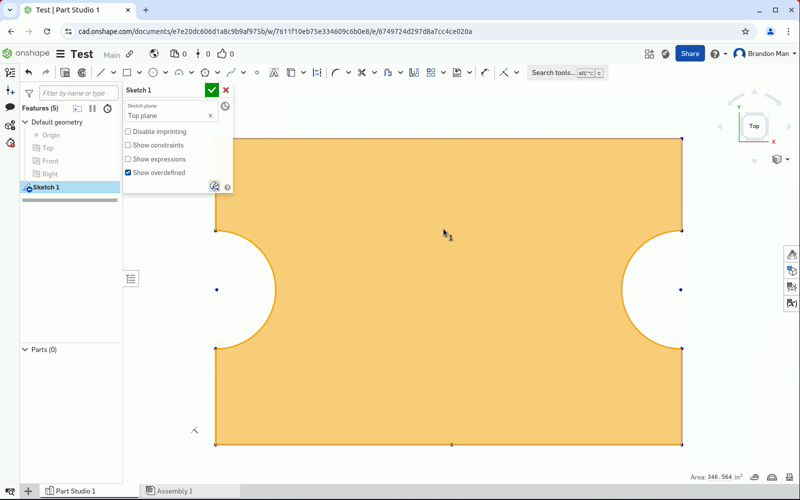
scroll(-6)
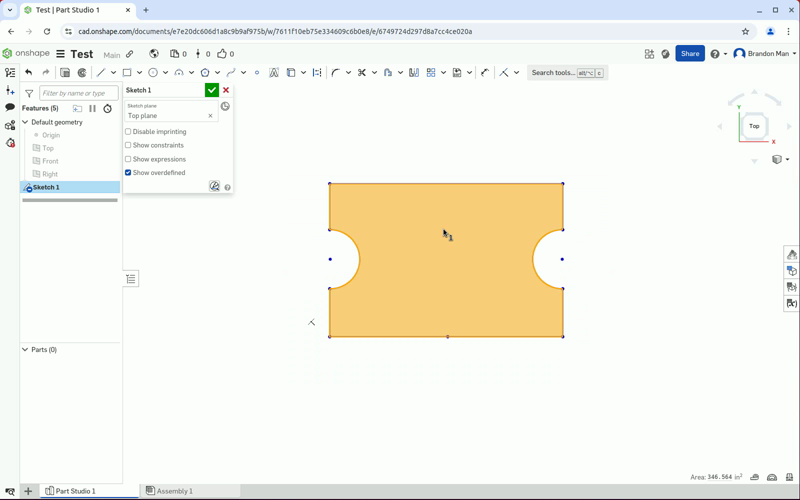
scroll(-6)
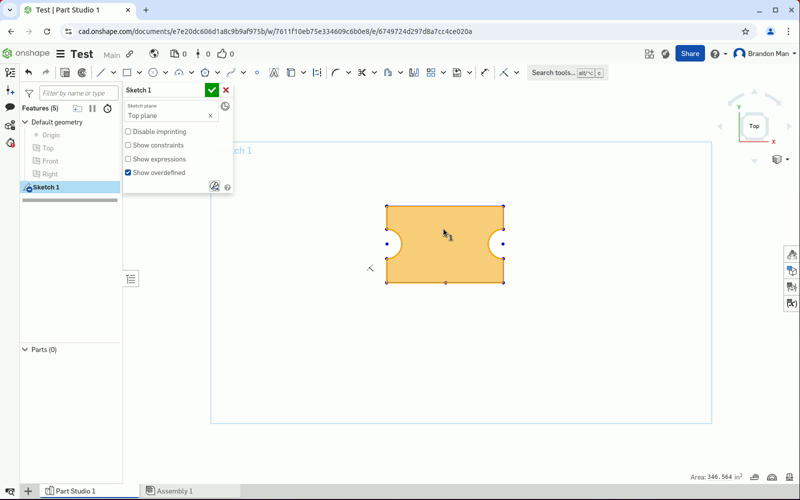
mouse_move(73, 352)
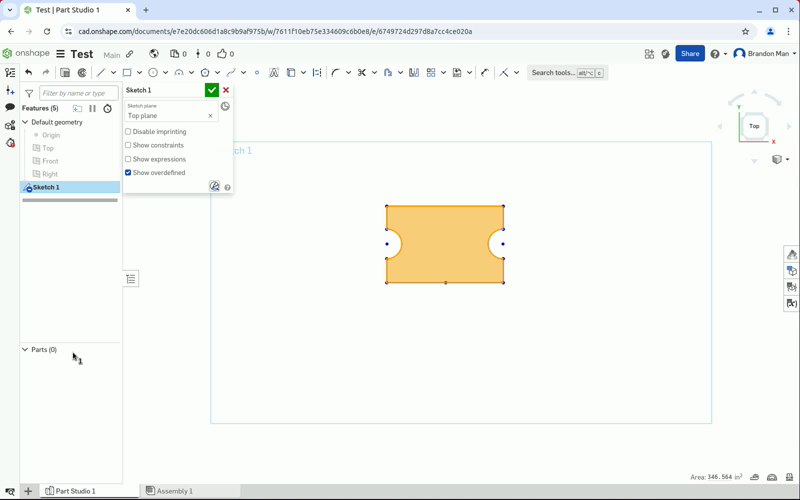
key(shift+y)
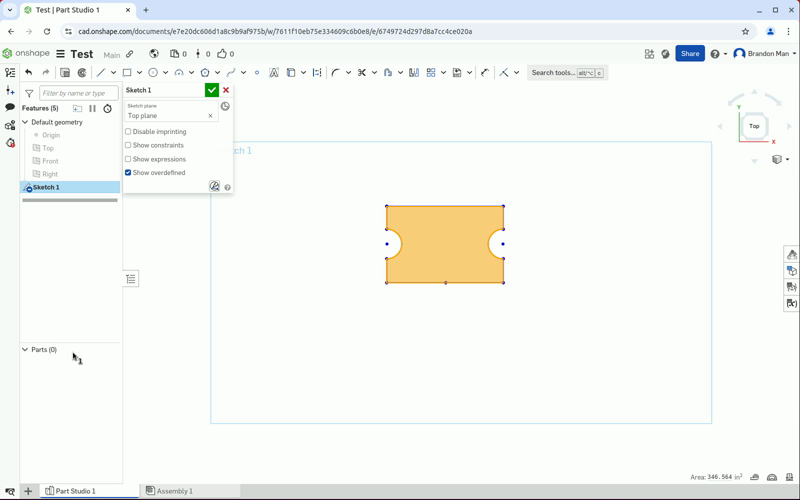
key(shift+e)
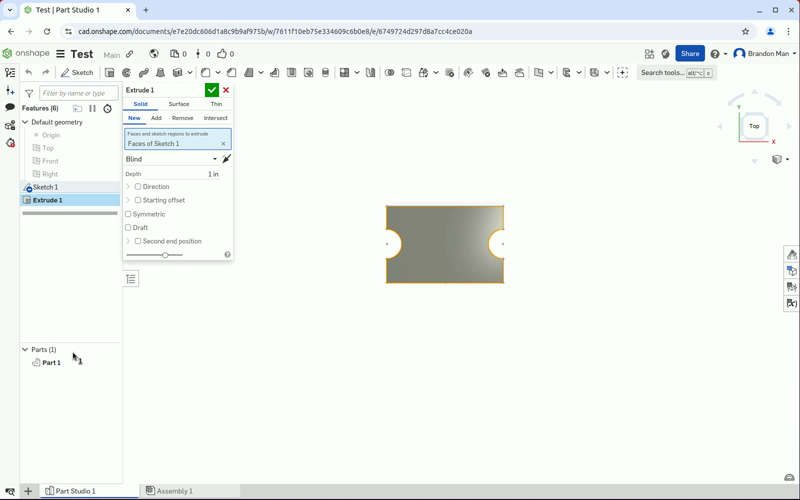
mouse_move(143, 106)
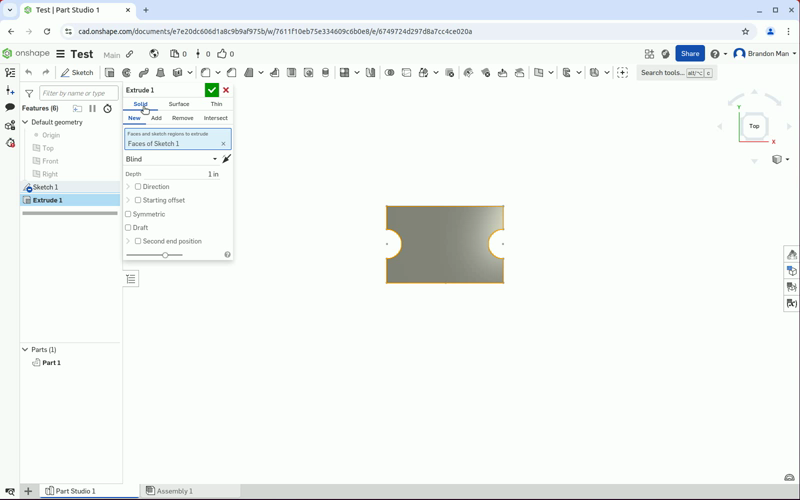
click(143, 106)
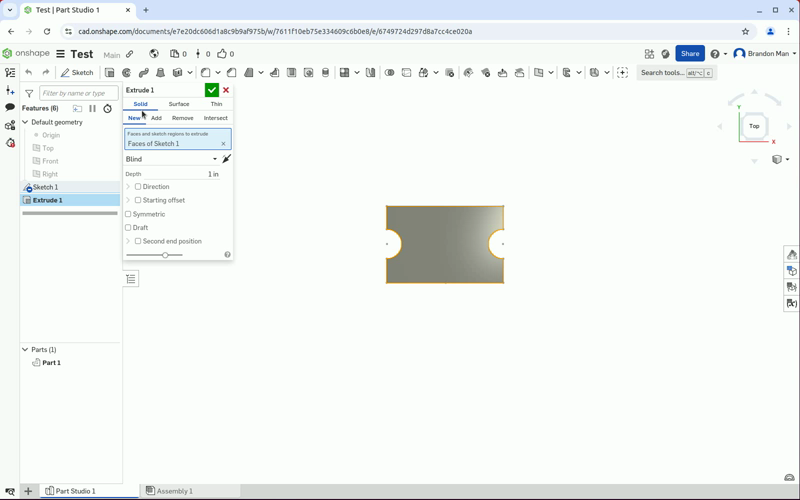
mouse_move(137, 120)
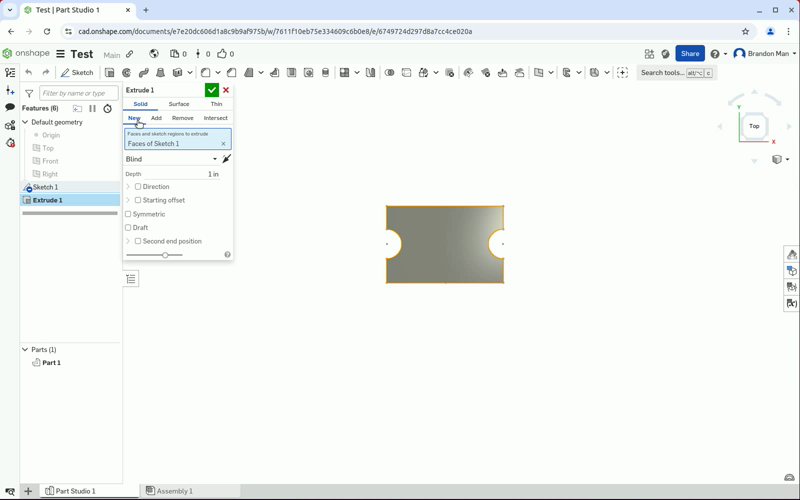
click(137, 120)
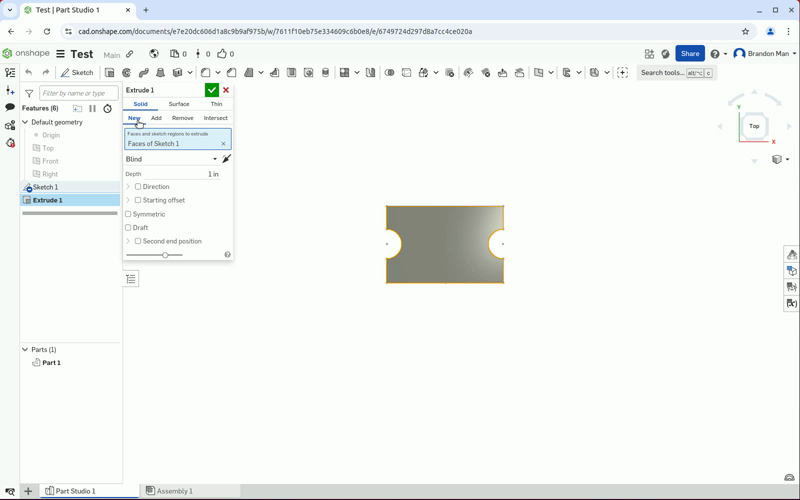
key(tab, 4)
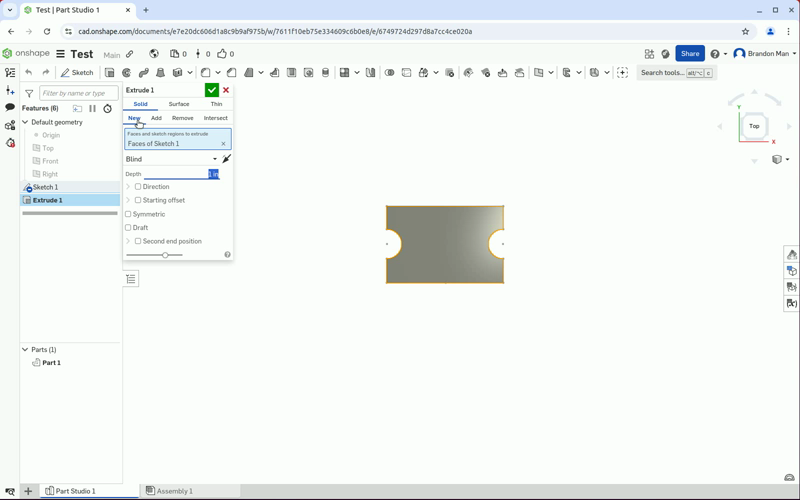
text(3.851)
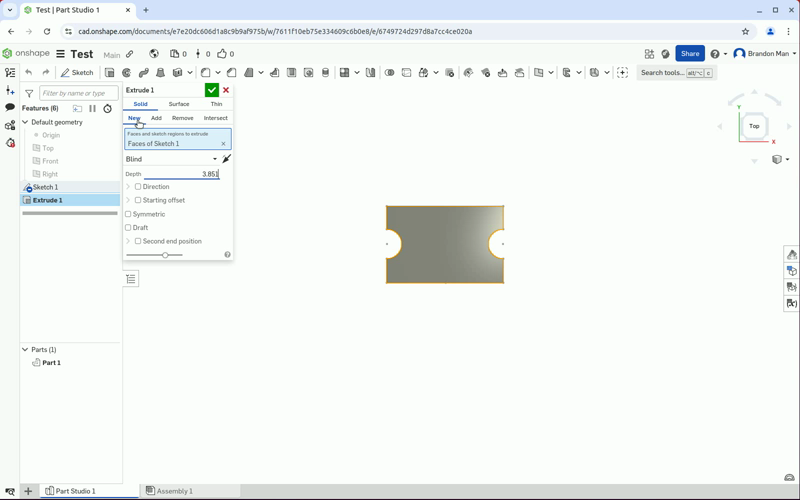
key(enter)
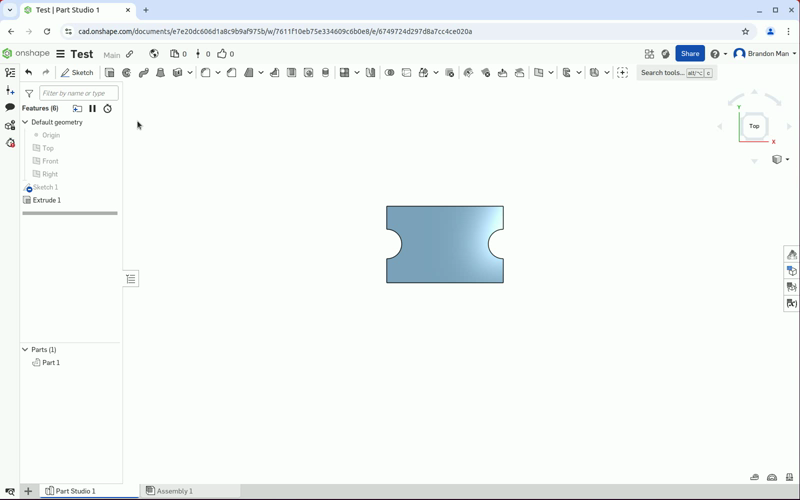
key(shift+h)
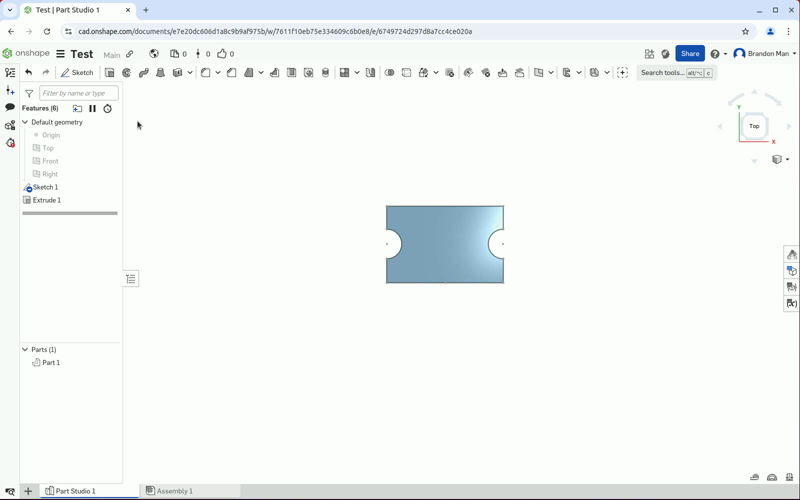
key(shift+h)
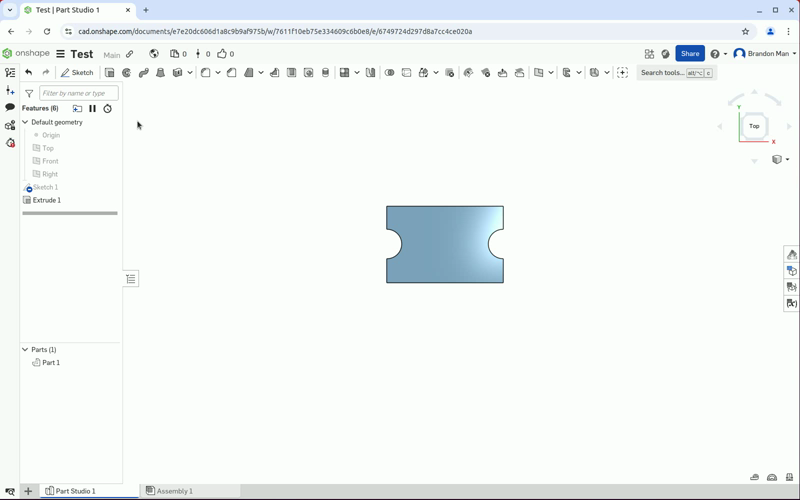
mouse_move(73, 189)
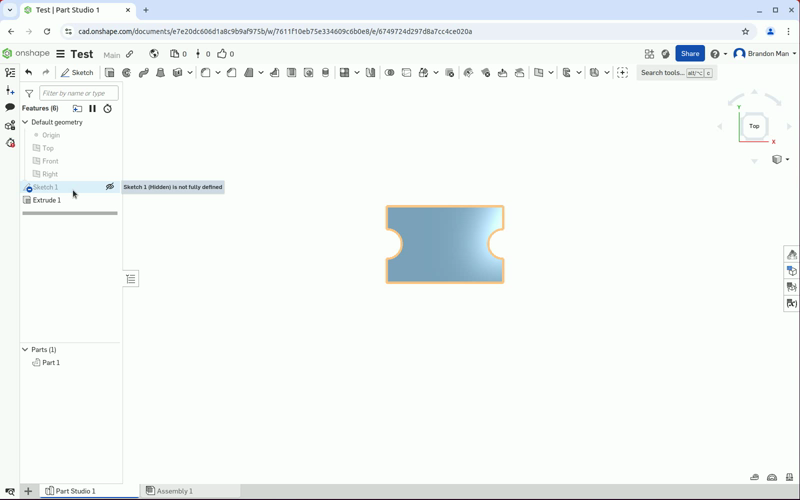
click(73, 189)
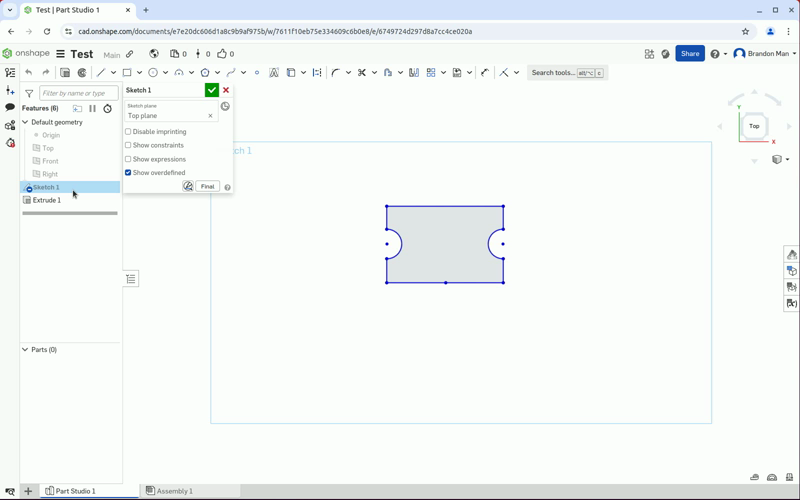
mouse_move(229, 92)
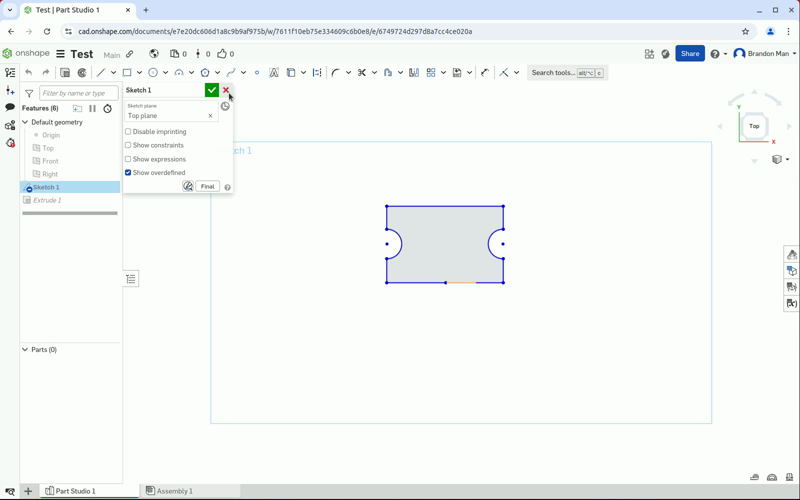
click(229, 92)
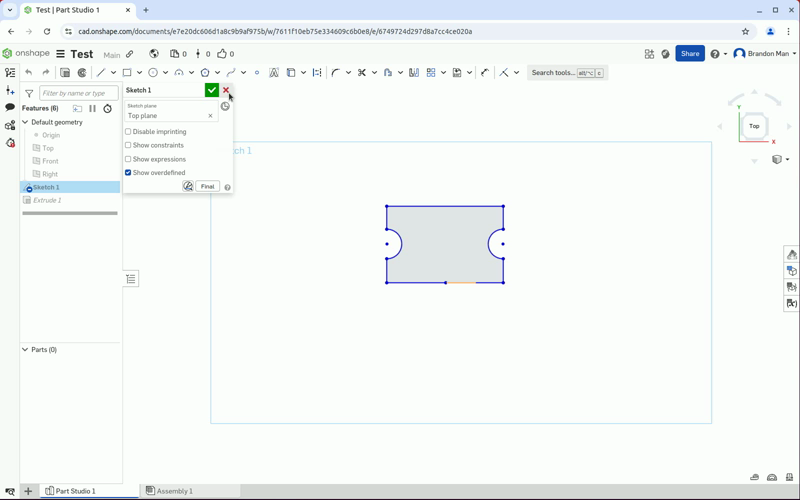
key(shift+s)
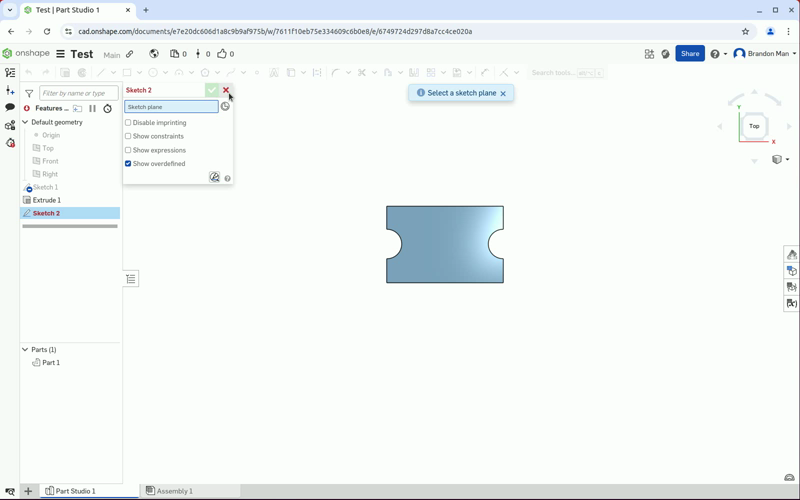
mouse_move(73, 150)
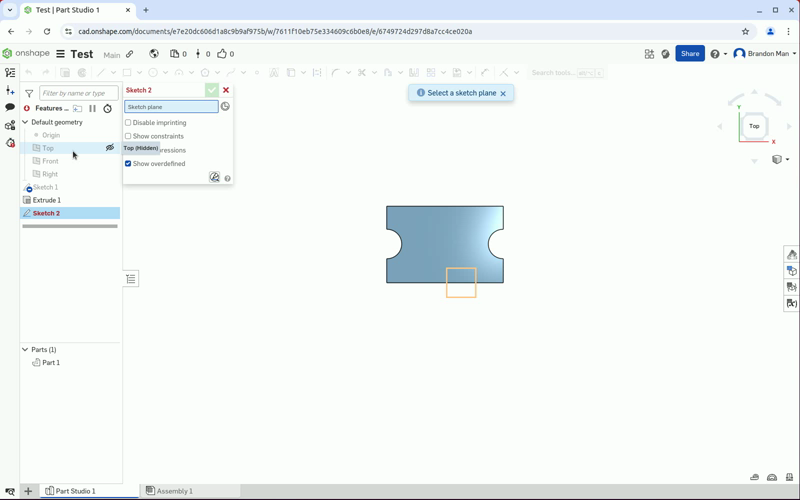
click(73, 150)
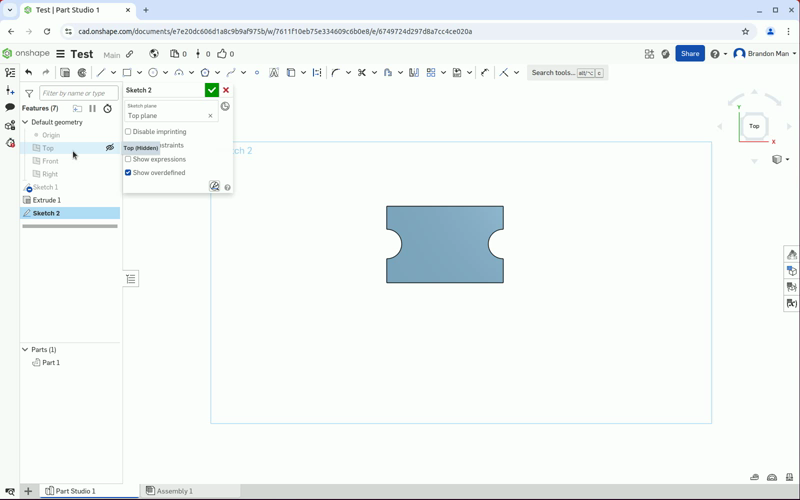
mouse_move(73, 352)
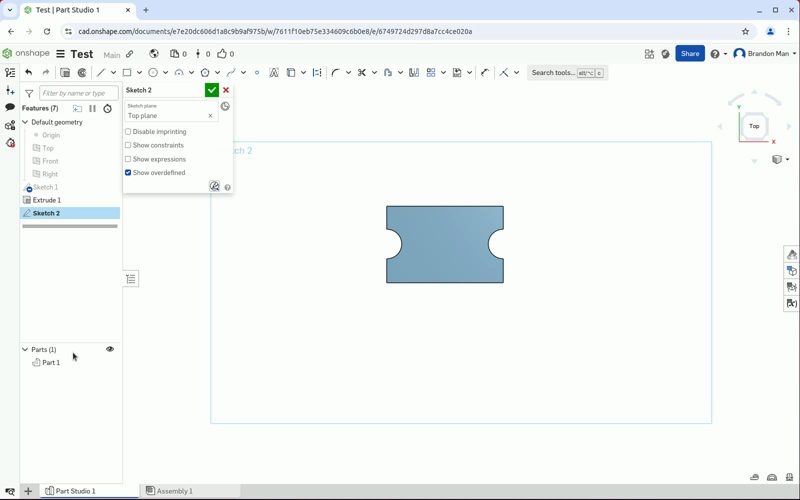
key(y)
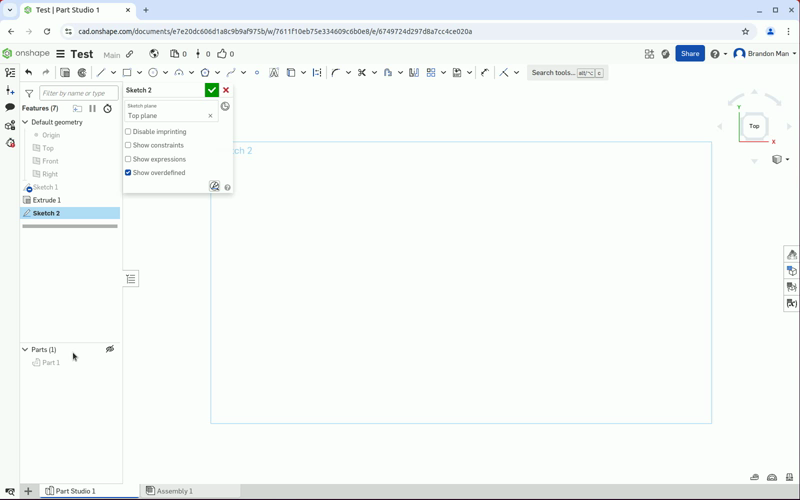
key(l)
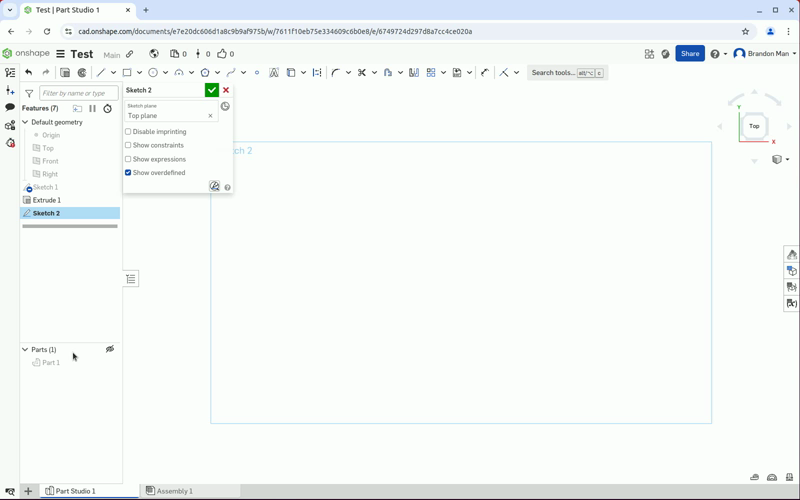
key_down(shift)
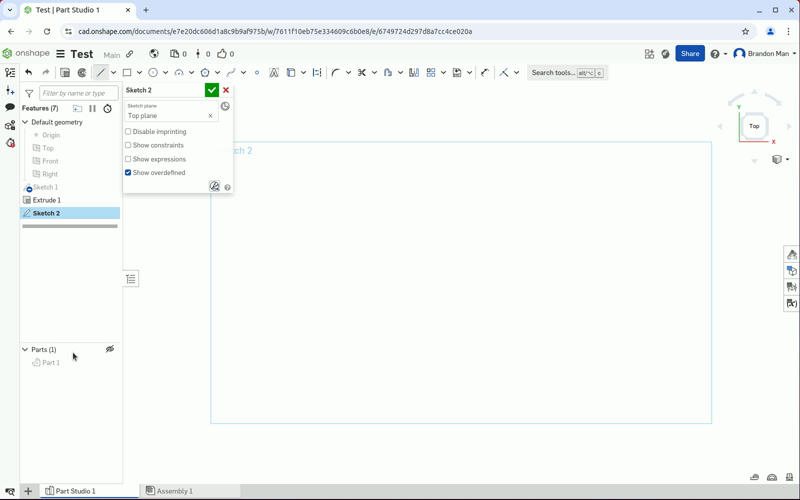
mouse_move(386, 282)
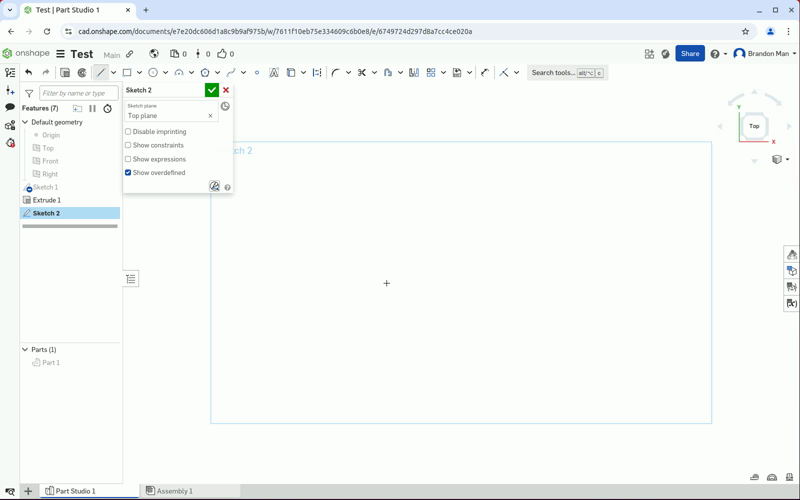
click(386, 282)
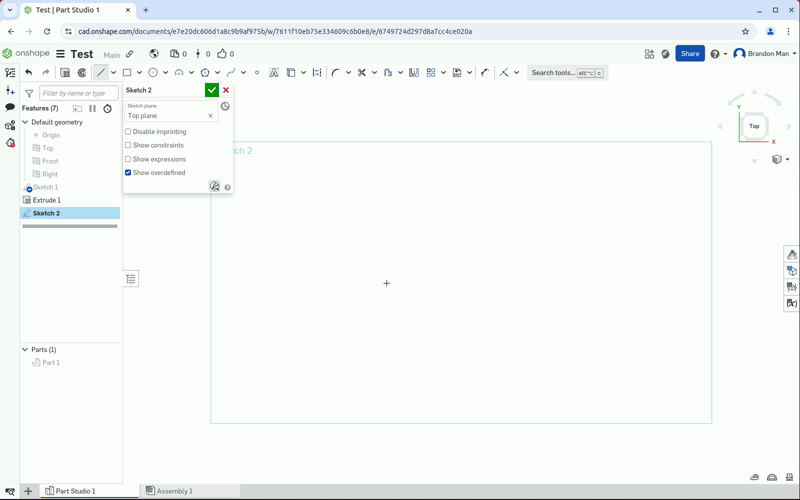
key_up(shift)
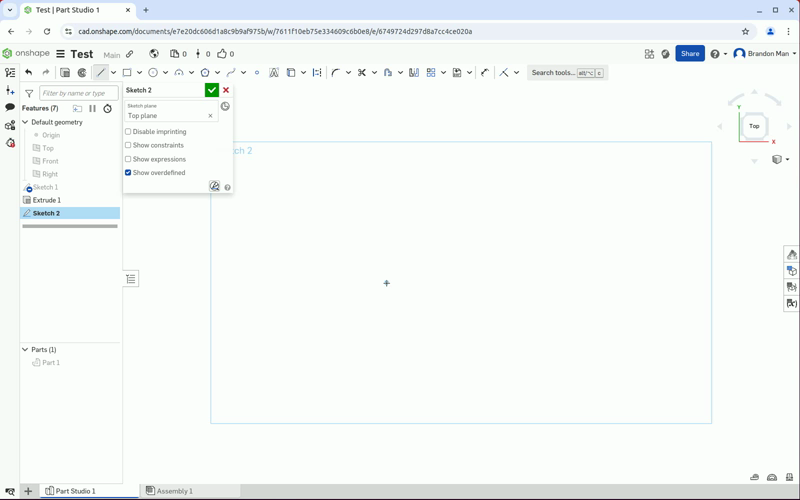
key_down(shift)
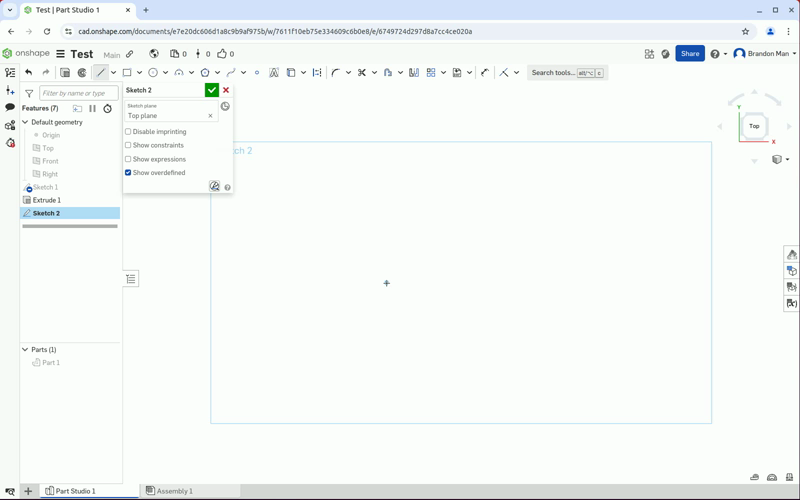
mouse_move(417, 282)
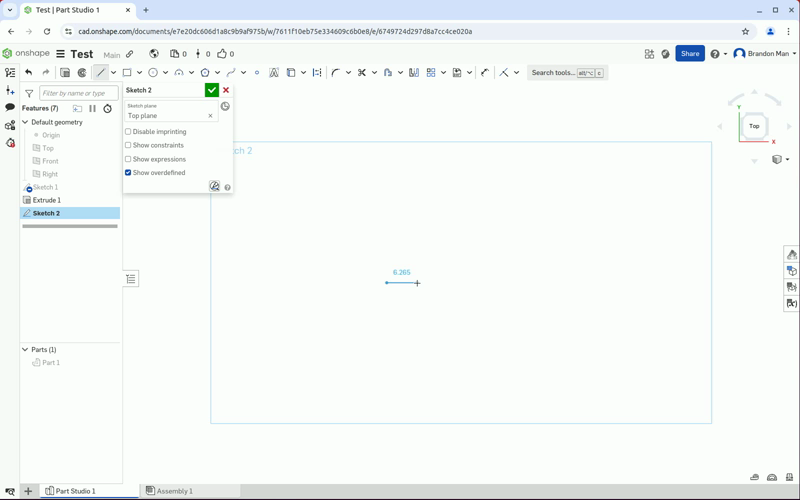
mouse_move(386, 258)
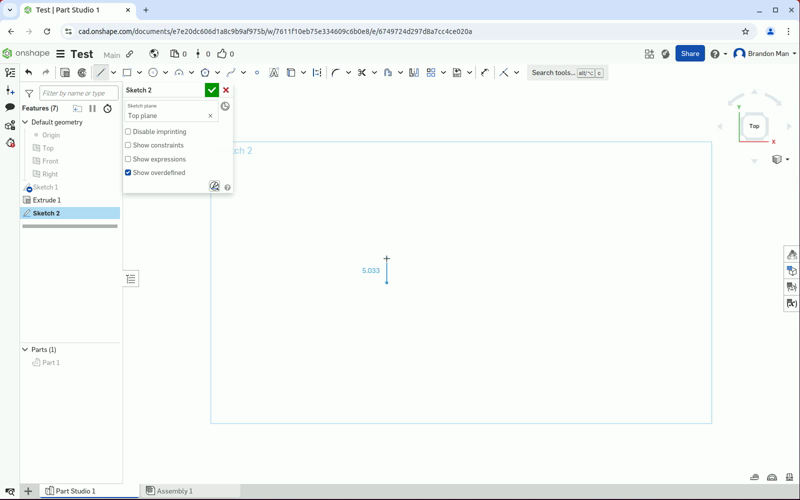
click(386, 258)
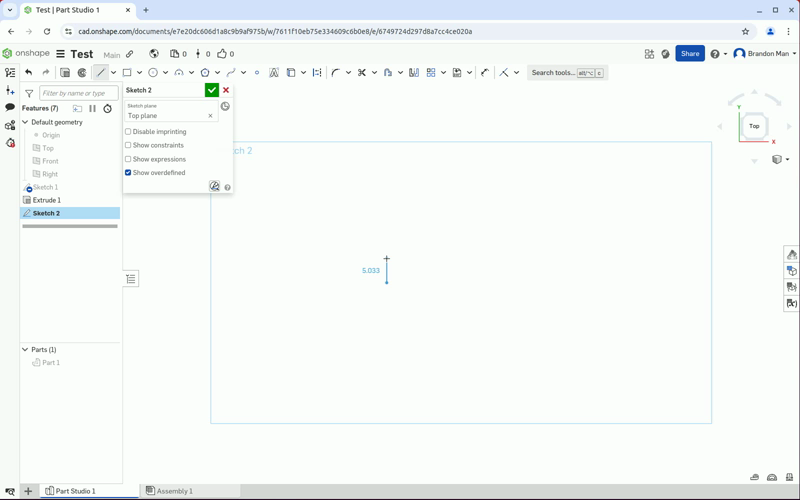
key_up(shift)
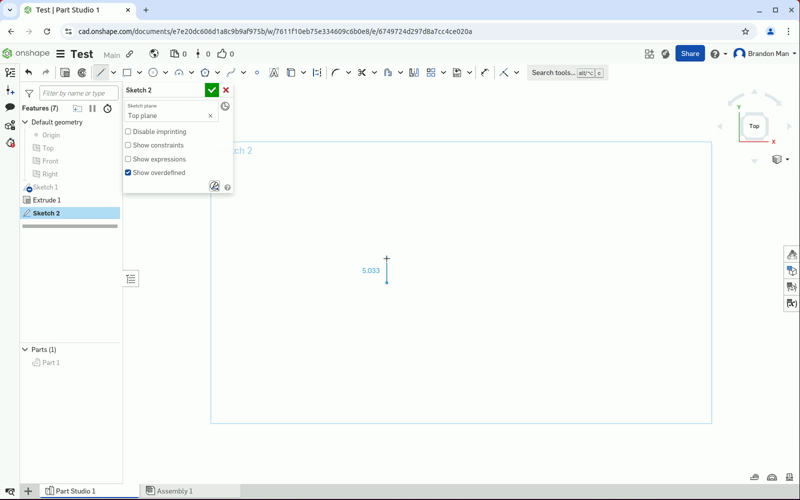
key(esc)
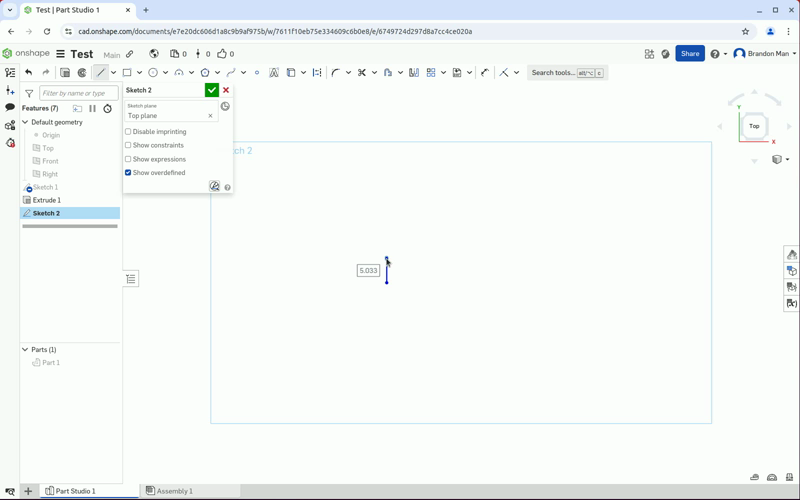
key(a)
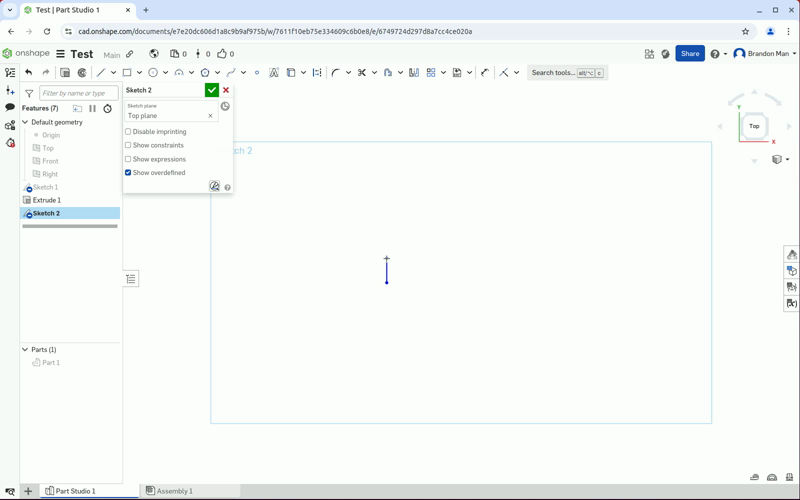
mouse_move(386, 258)
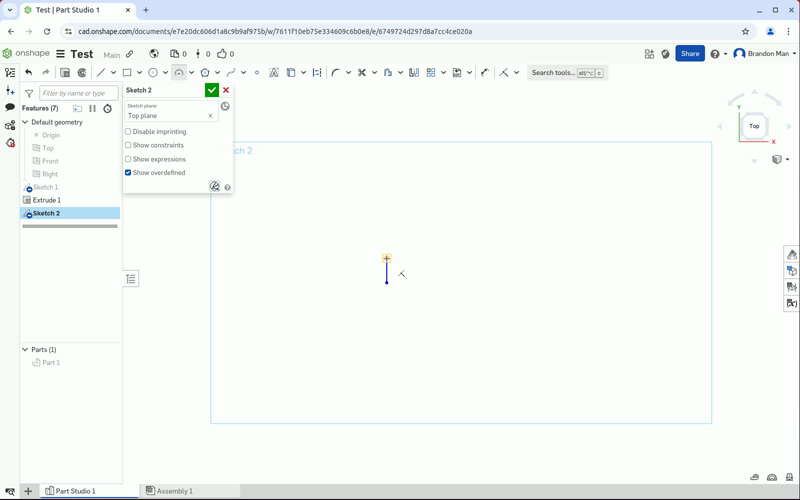
click(386, 258)
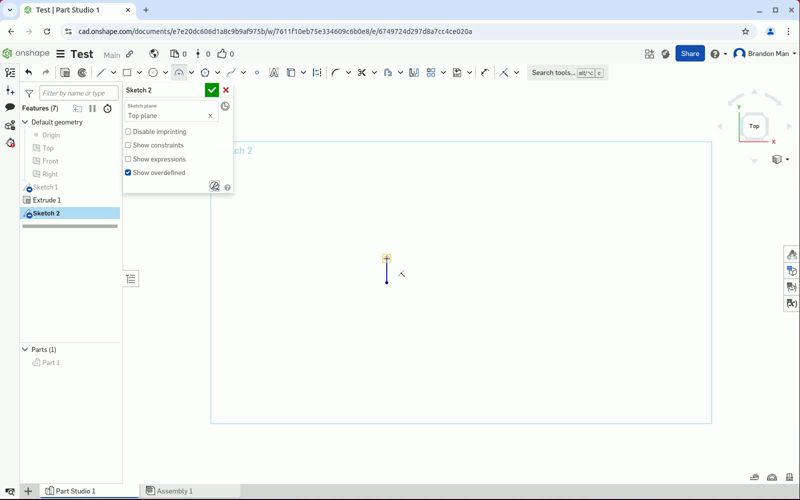
key_down(shift)
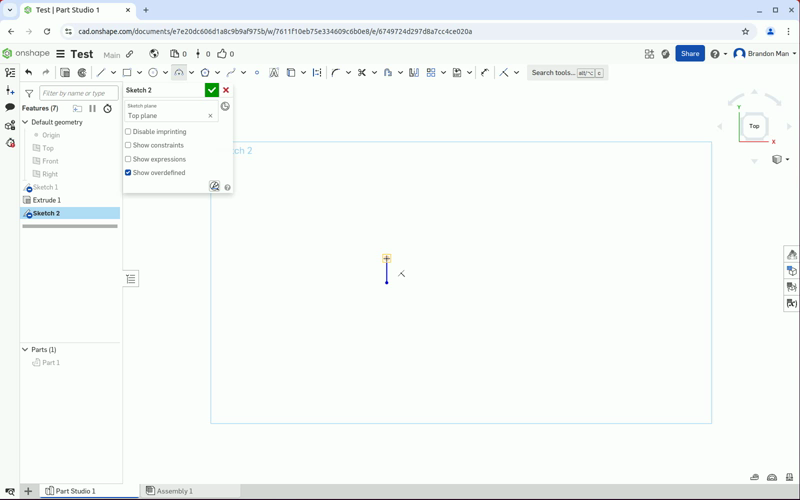
mouse_move(386, 229)
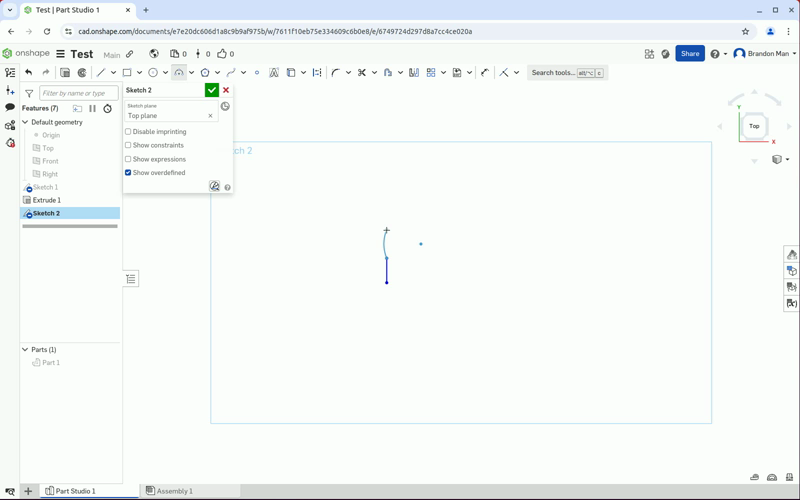
click(386, 229)
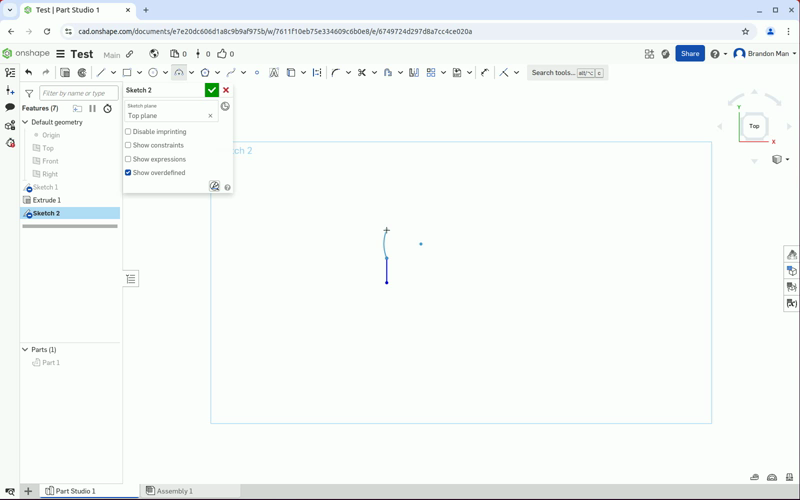
mouse_move(372, 244)
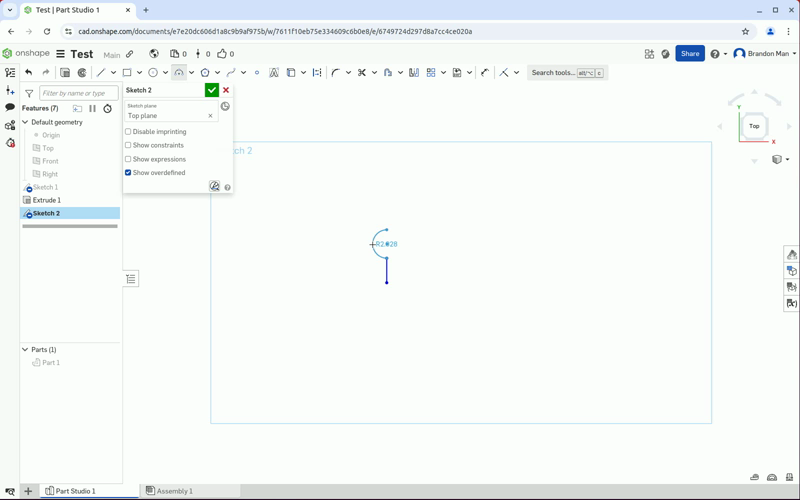
click(372, 244)
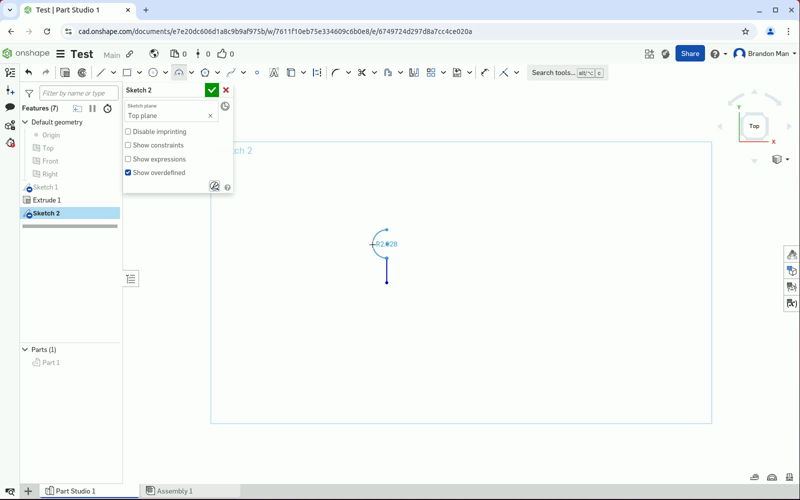
key_up(shift)
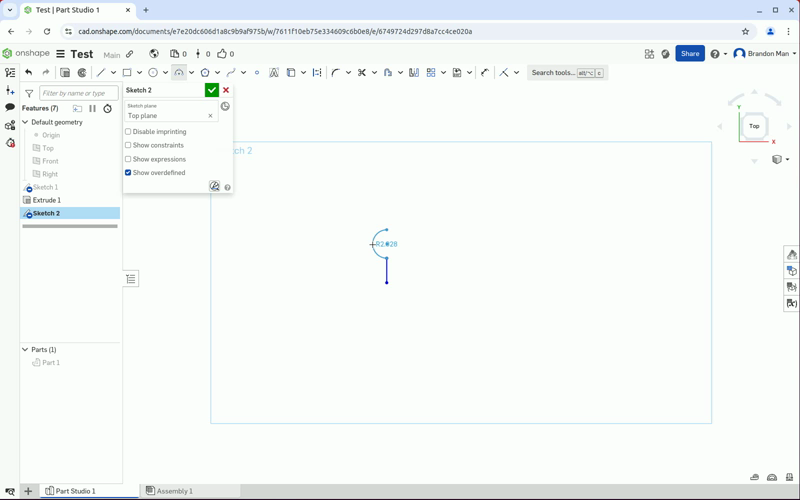
key(esc)
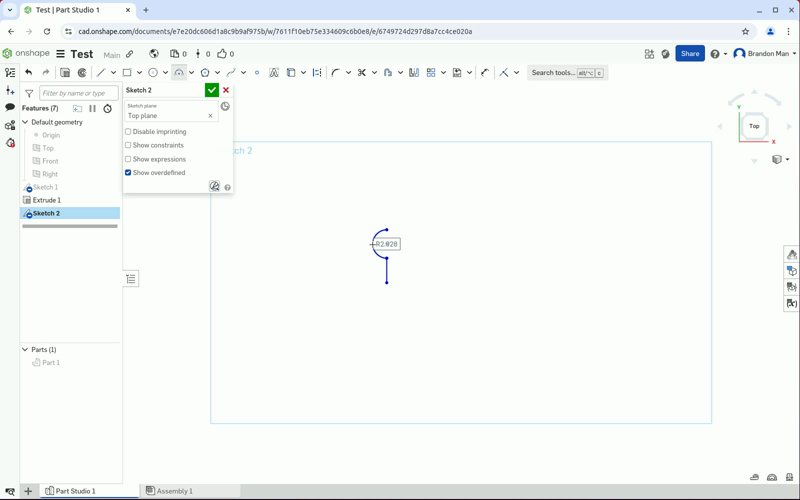
key(l)
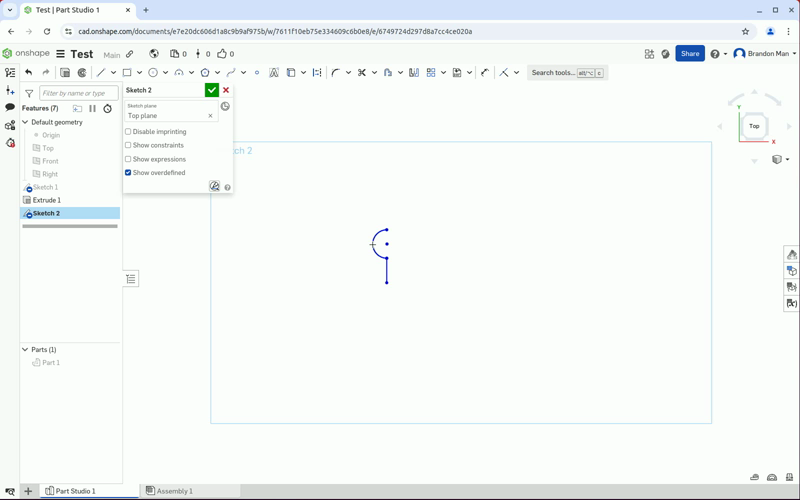
mouse_move(386, 229)
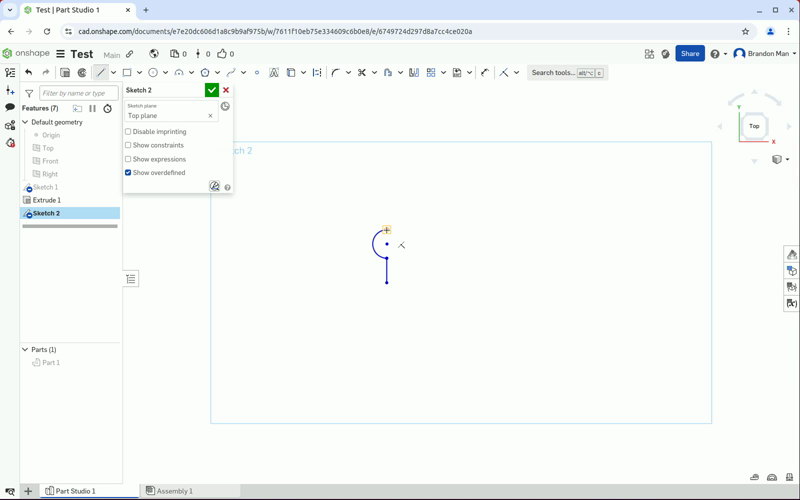
click(386, 229)
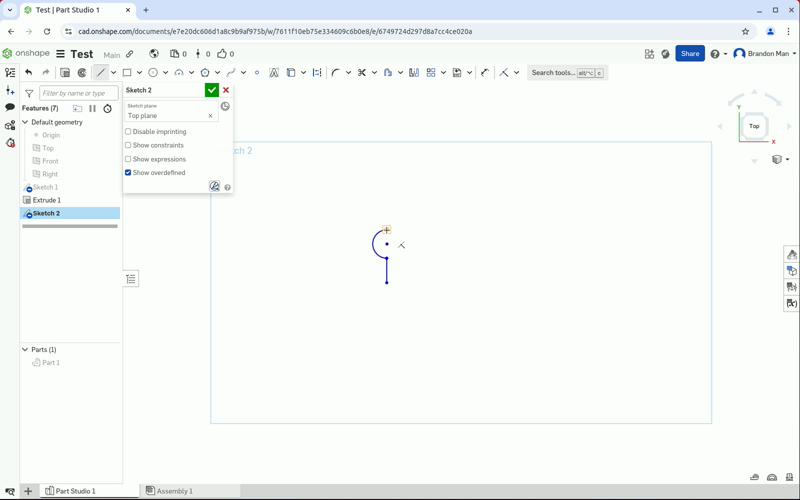
key_down(shift)
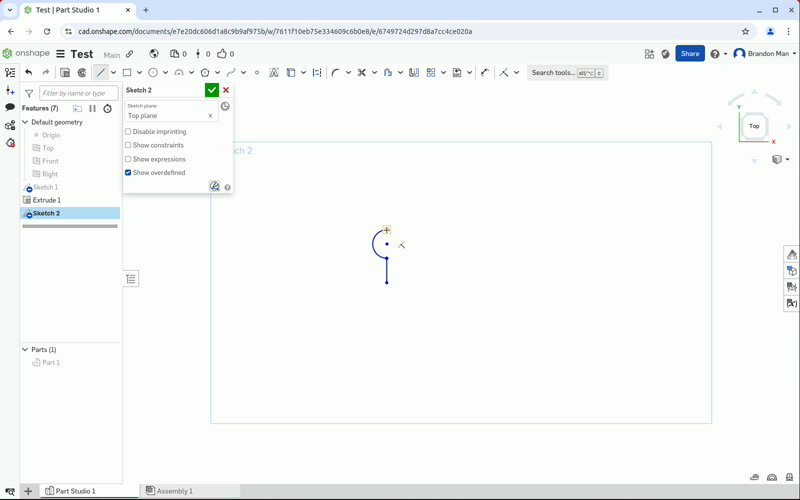
mouse_move(417, 229)
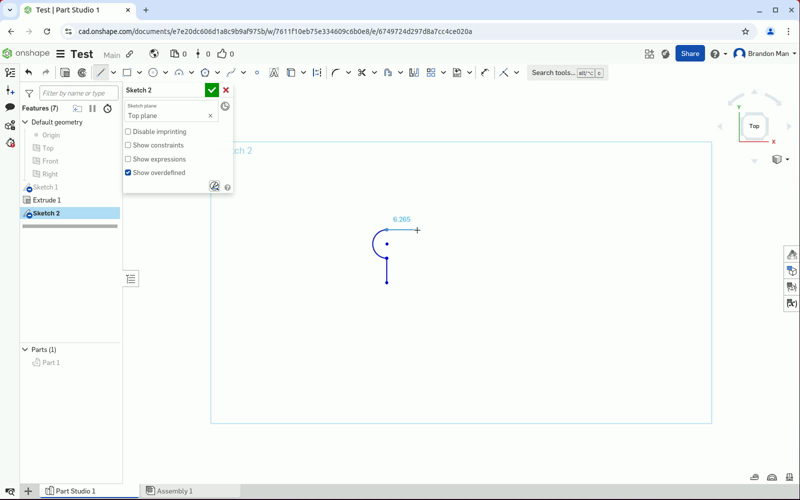
mouse_move(386, 205)
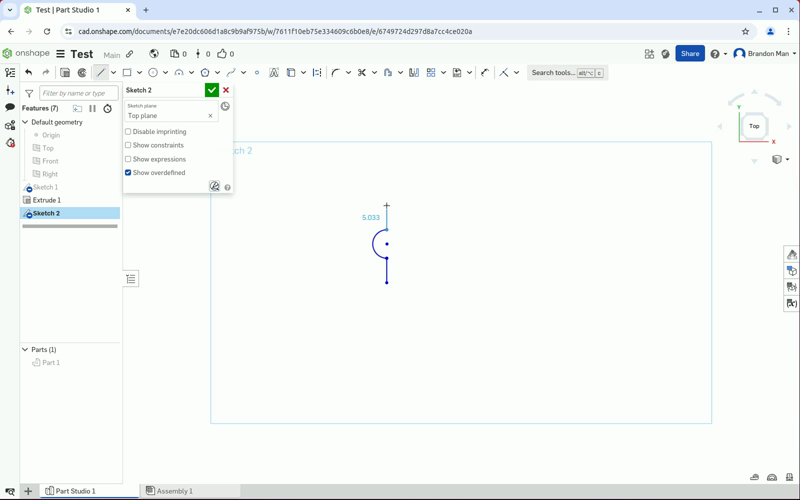
click(386, 205)
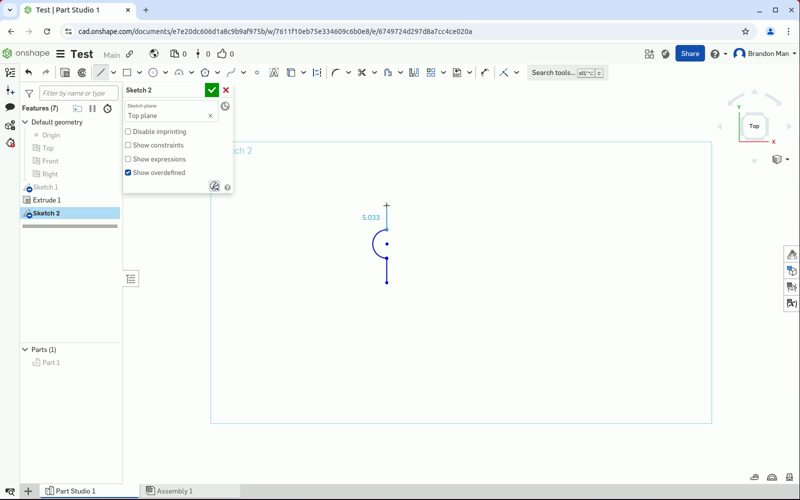
key_up(shift)
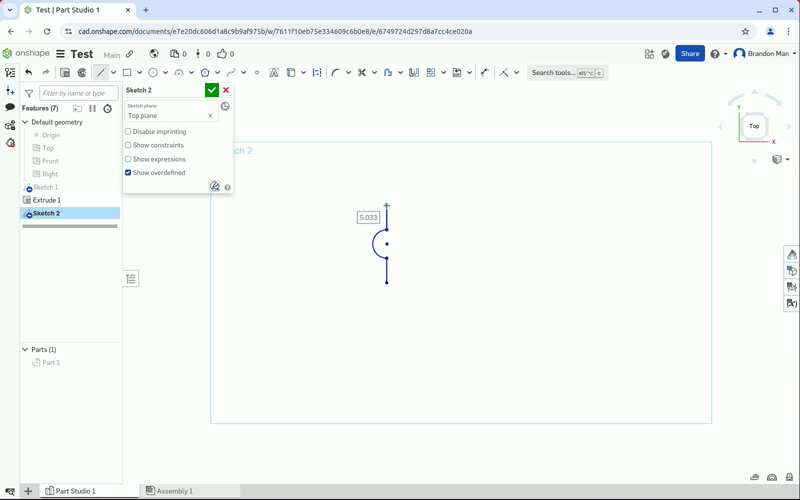
key(esc)
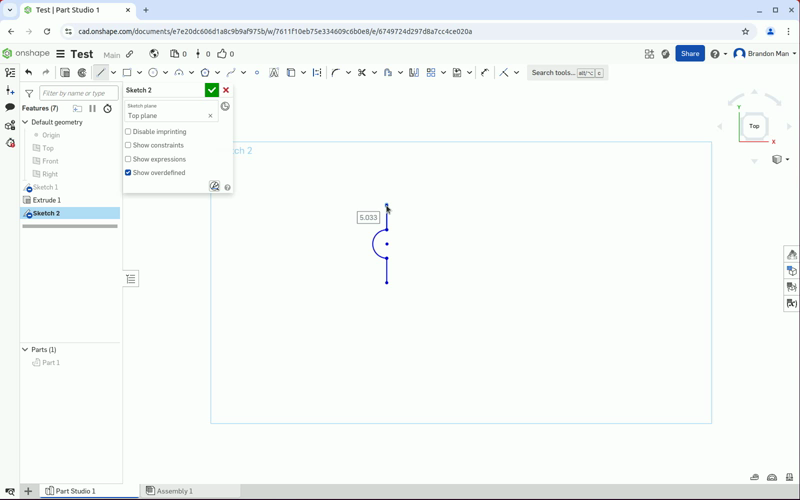
key(a)
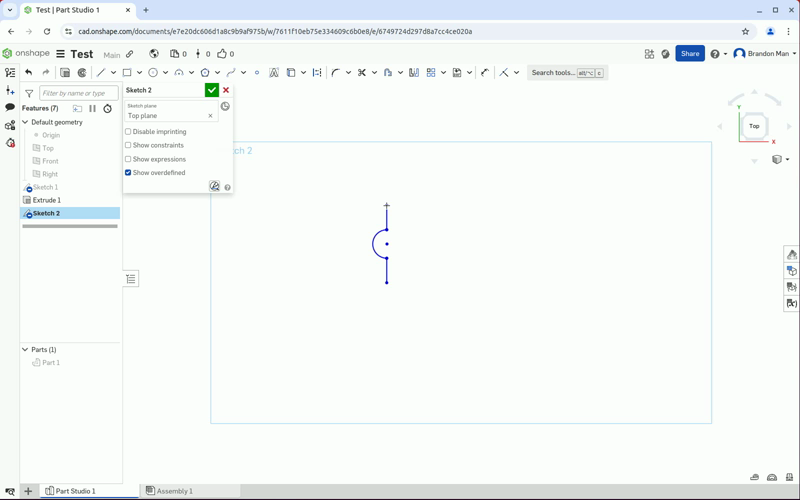
mouse_move(386, 205)
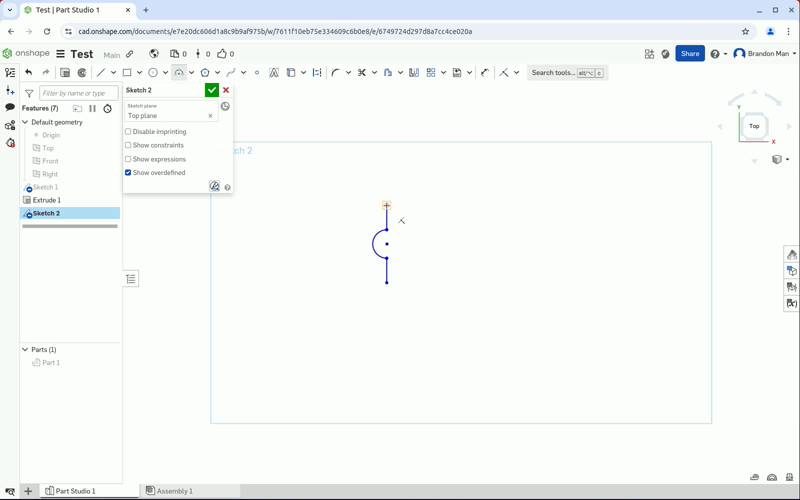
click(386, 205)
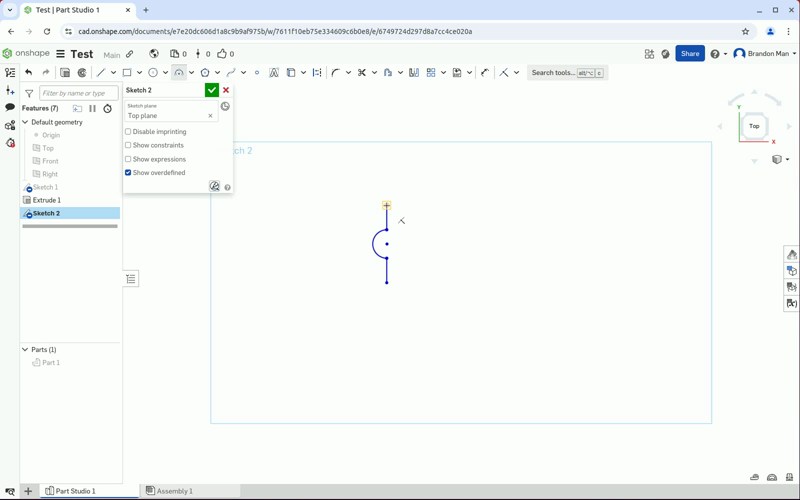
mouse_move(386, 282)
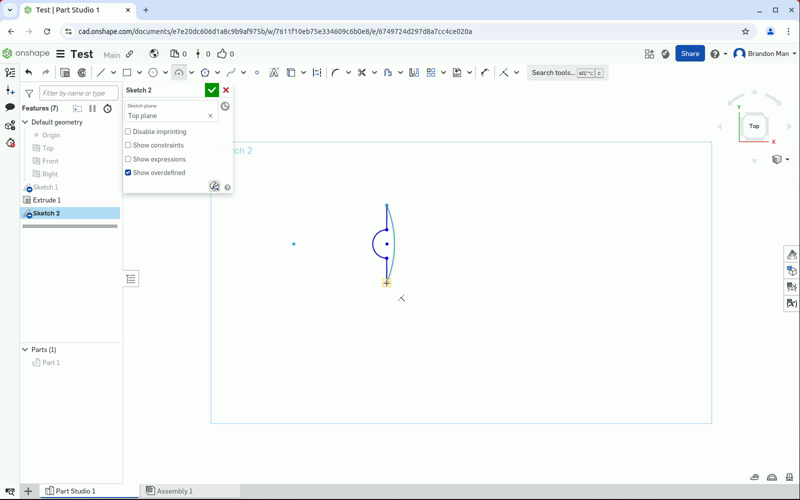
click(386, 282)
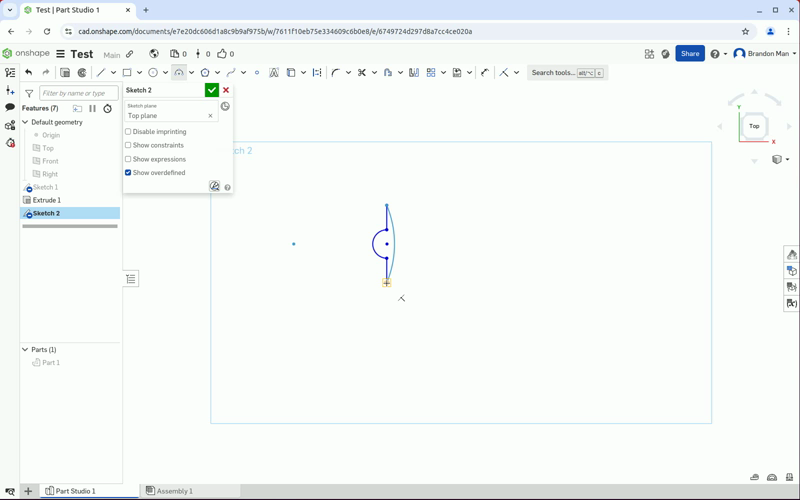
key_down(shift)
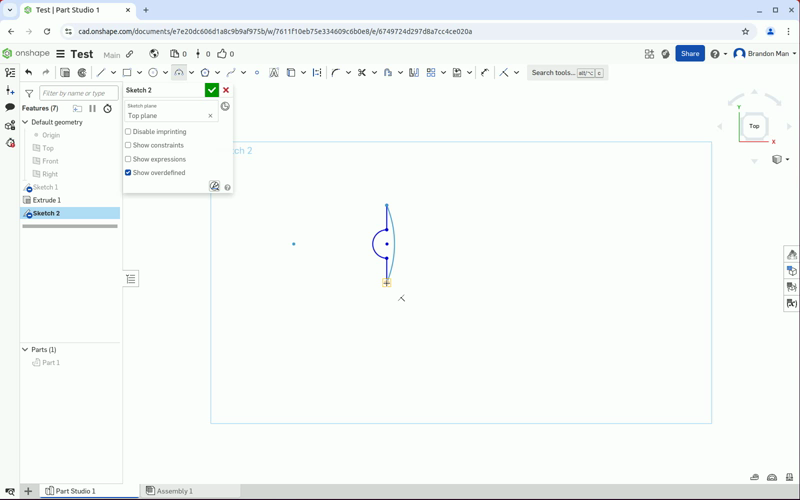
mouse_move(348, 244)
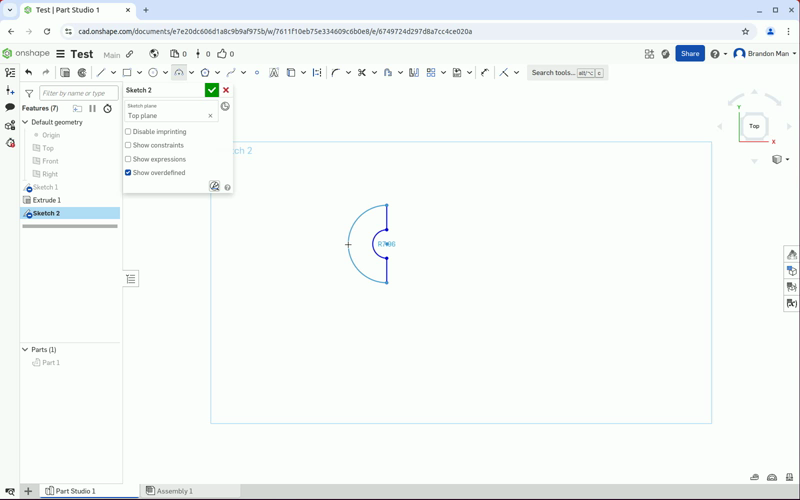
click(348, 244)
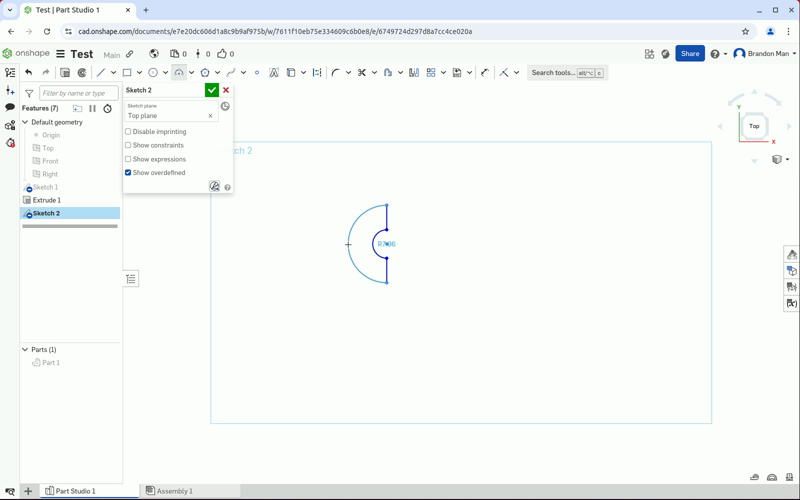
key_up(shift)
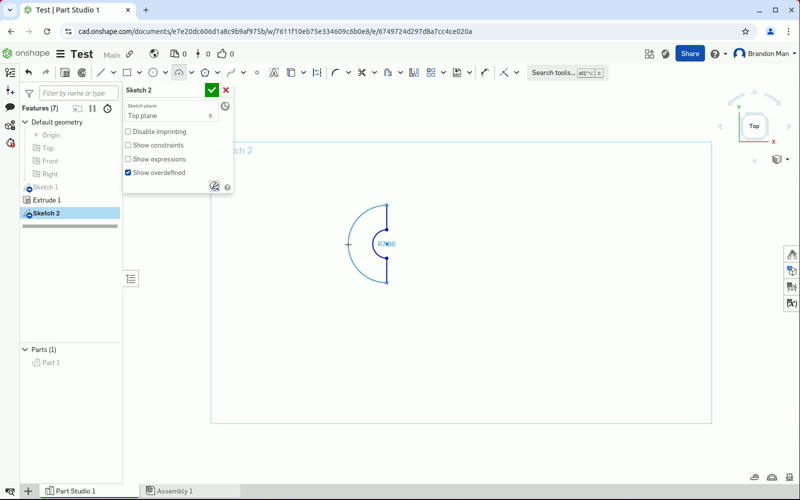
key(esc)
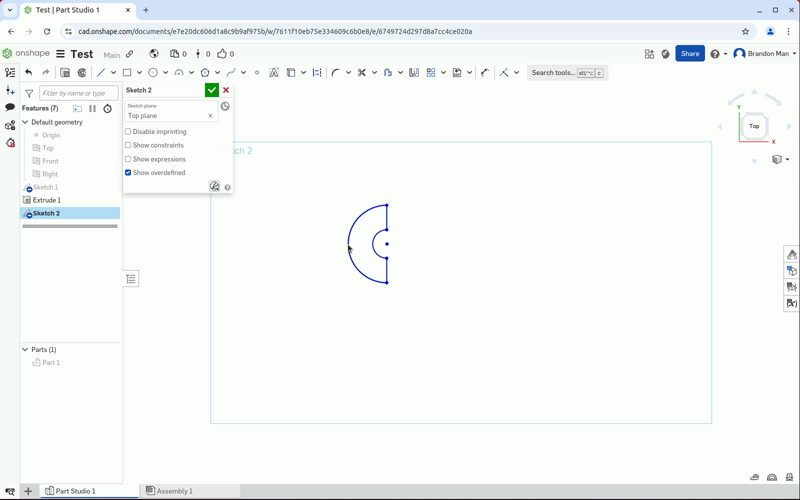
mouse_move(361, 264)
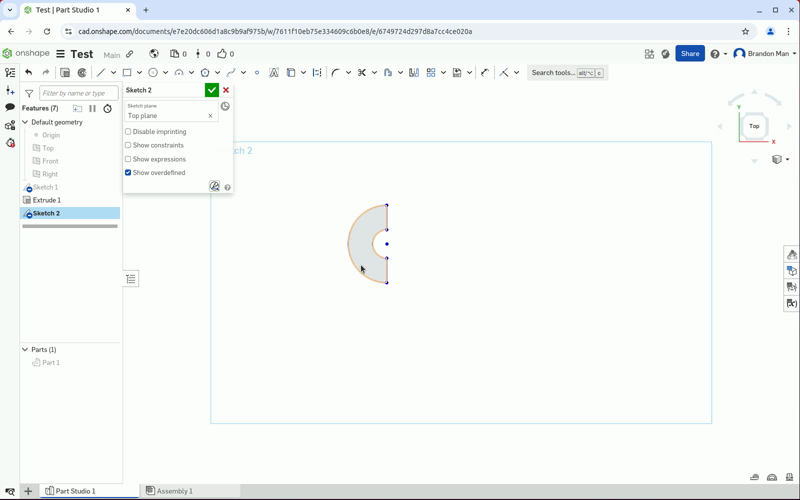
scroll(6)
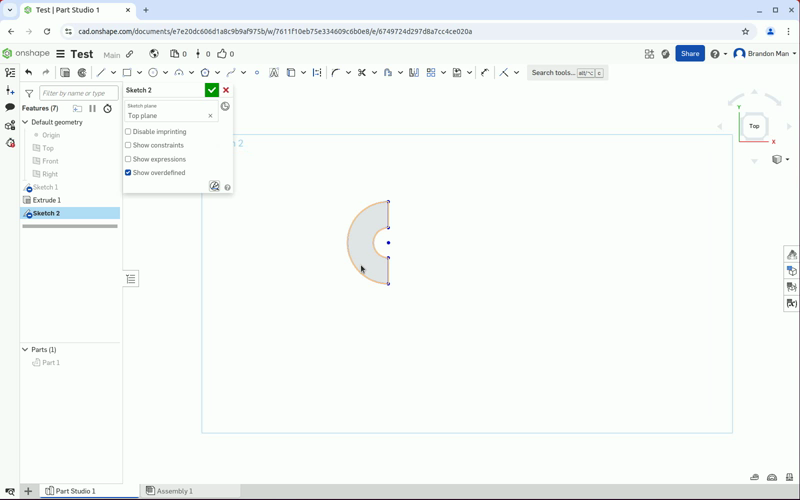
scroll(6)
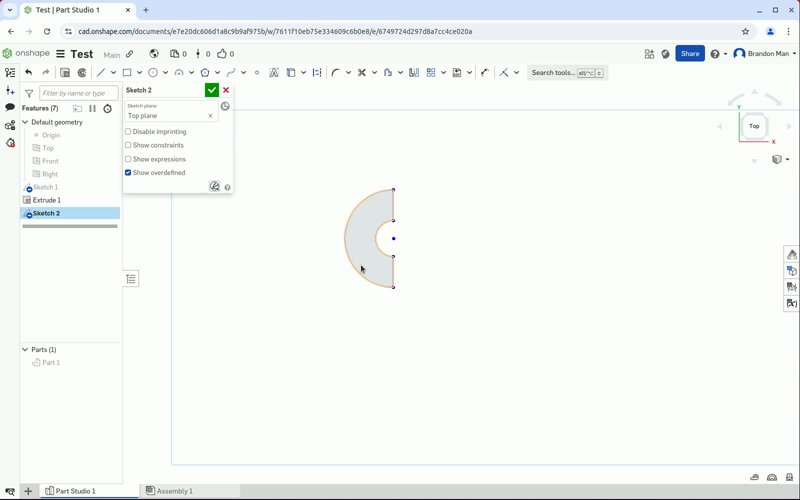
scroll(6)
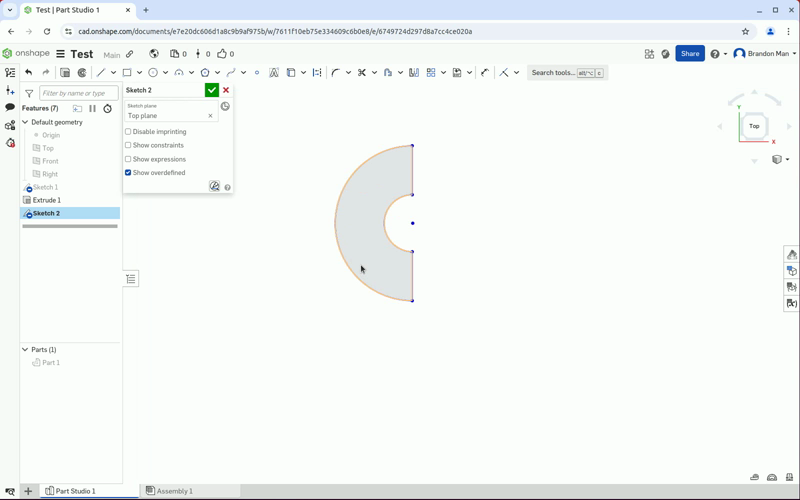
scroll(6)
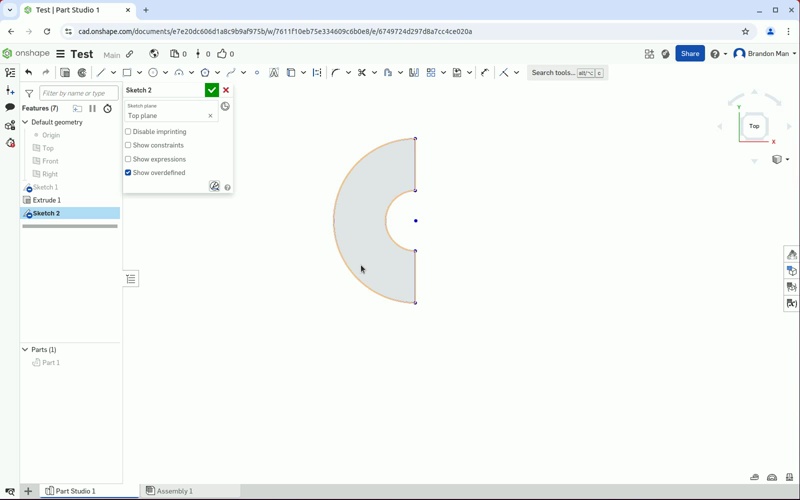
scroll(6)
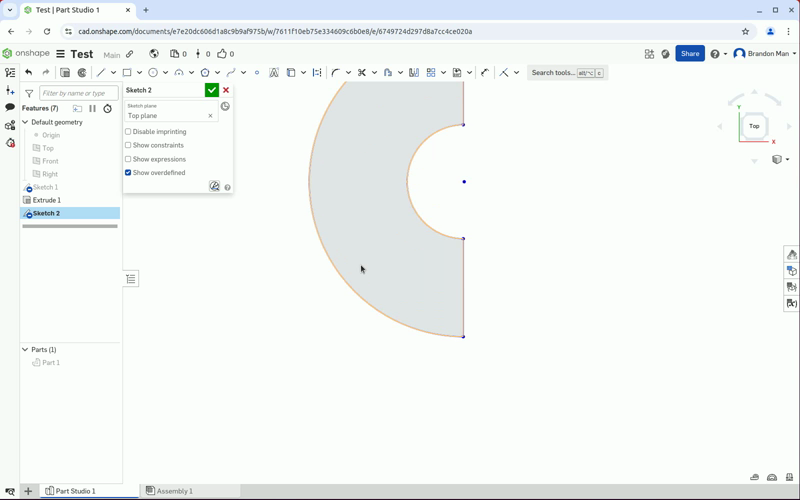
scroll(6)
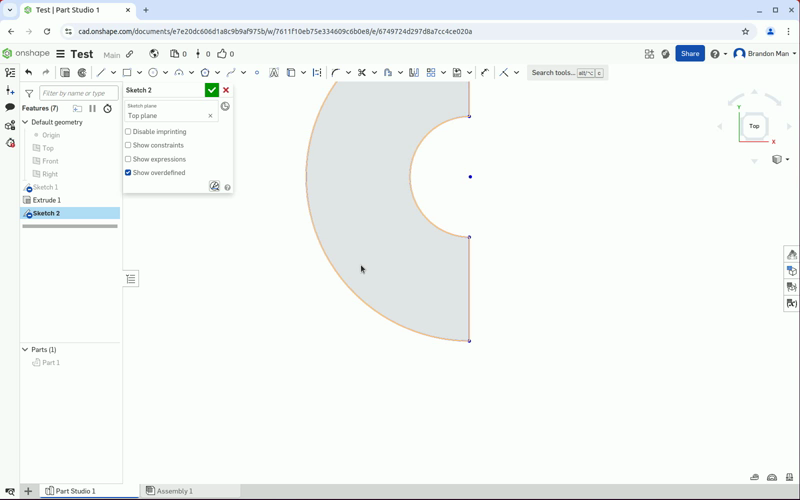
scroll(6)
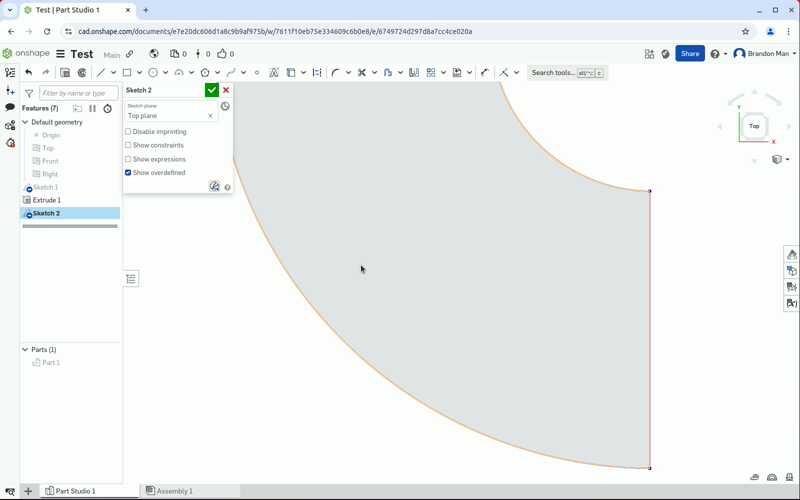
click(361, 264)
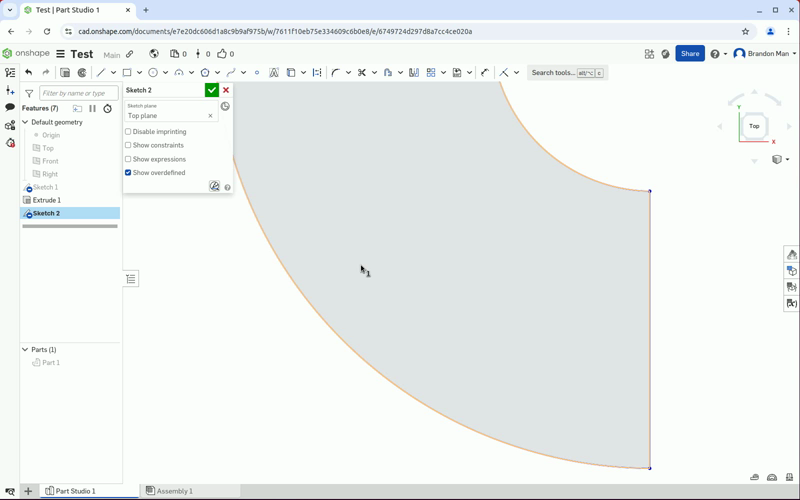
scroll(-6)
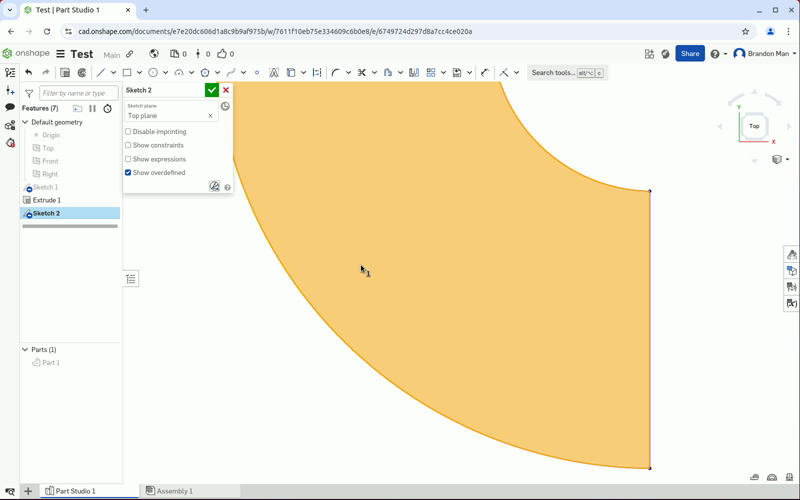
scroll(-6)
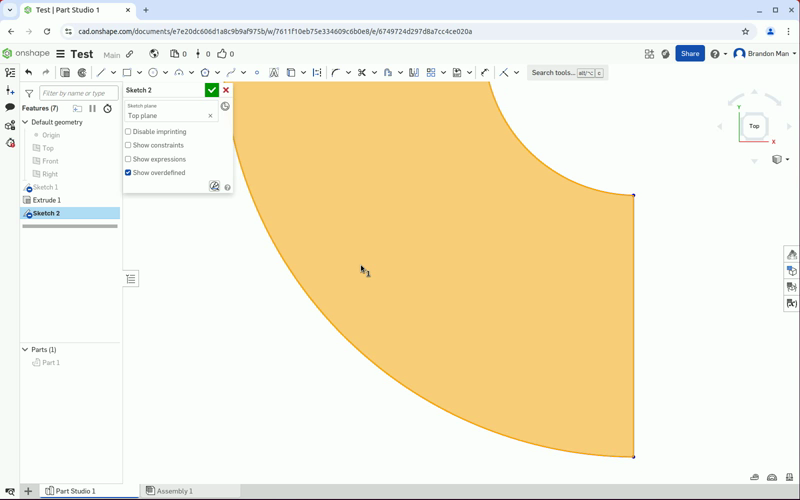
scroll(-6)
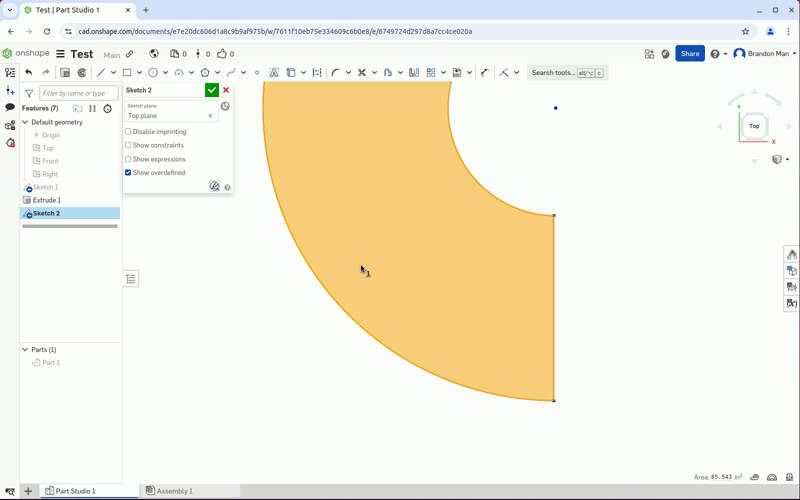
scroll(-6)
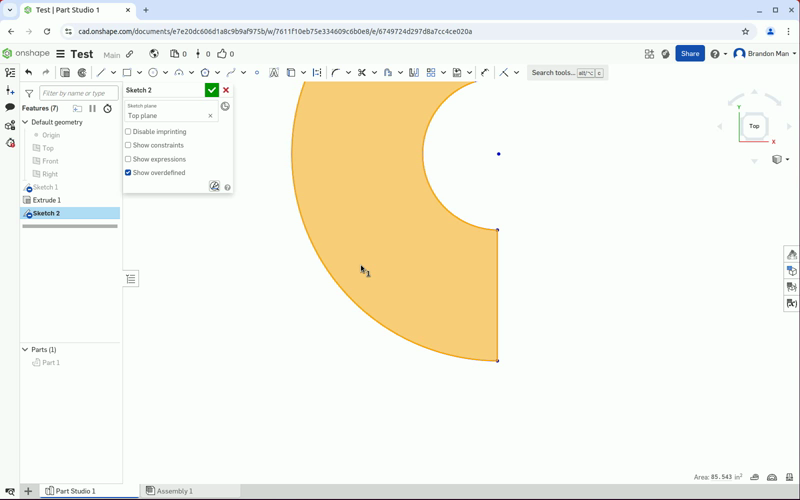
scroll(-6)
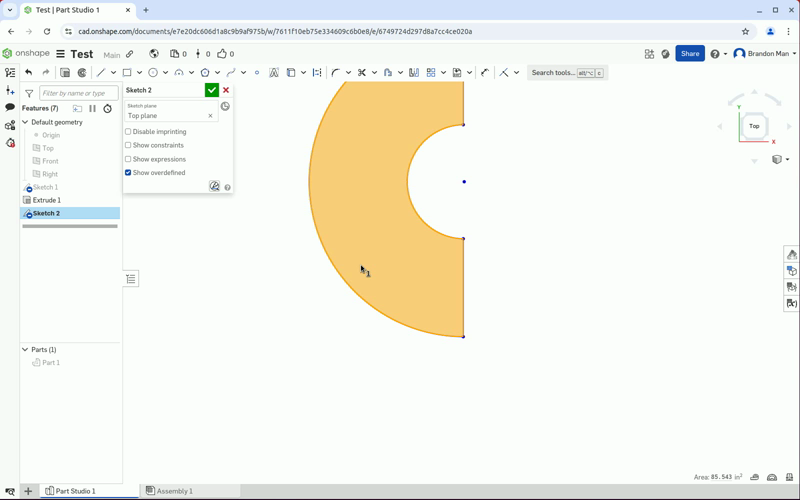
scroll(-6)
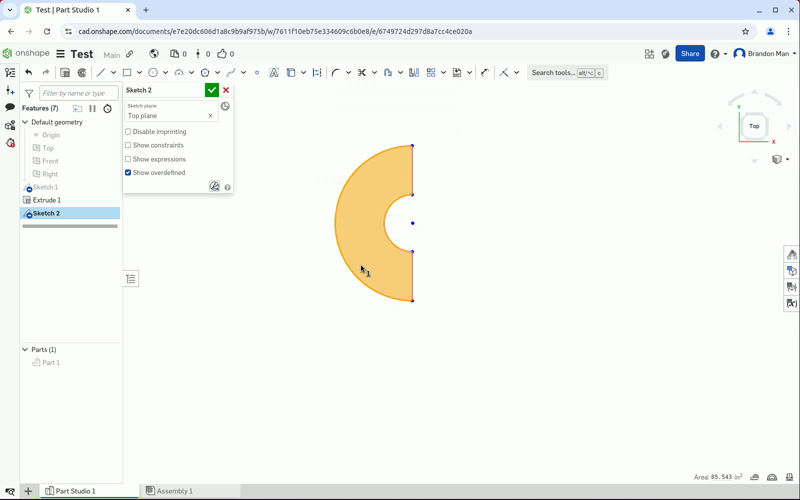
scroll(-6)
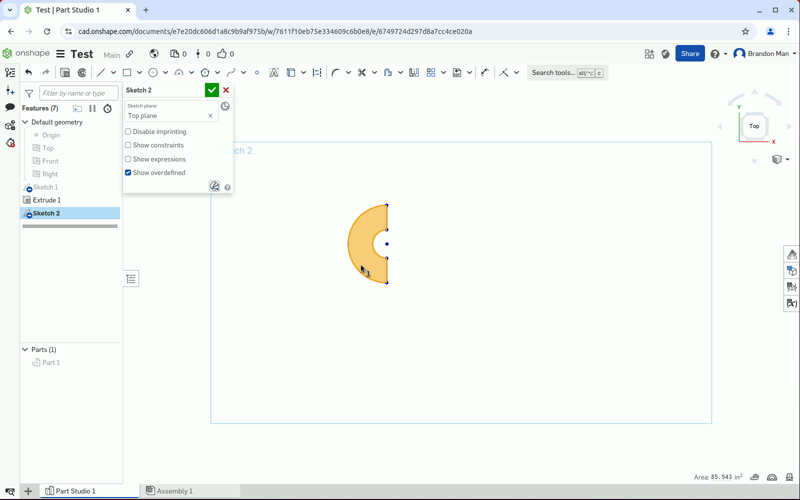
mouse_move(73, 352)
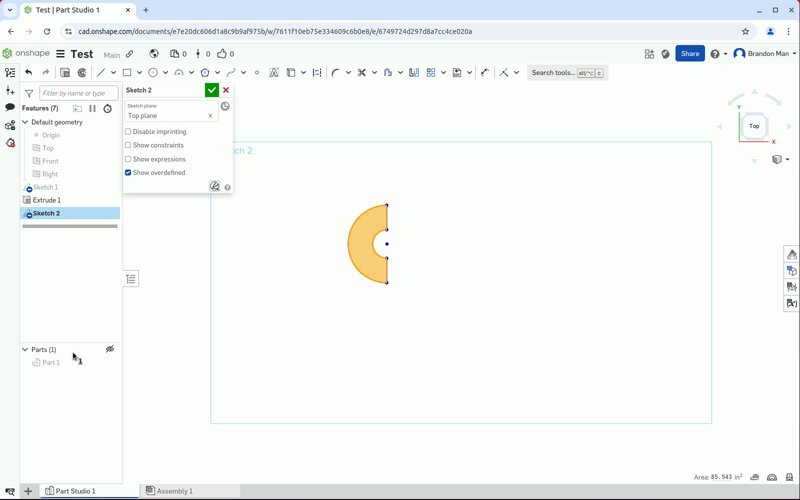
key(shift+y)
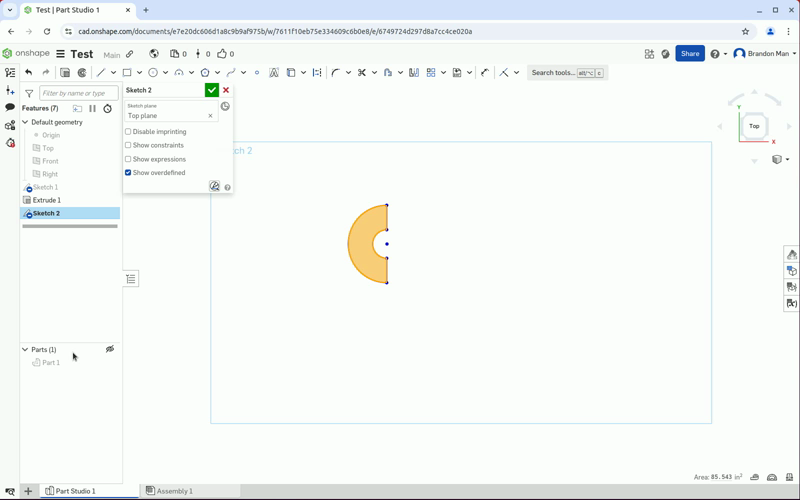
key(shift+e)
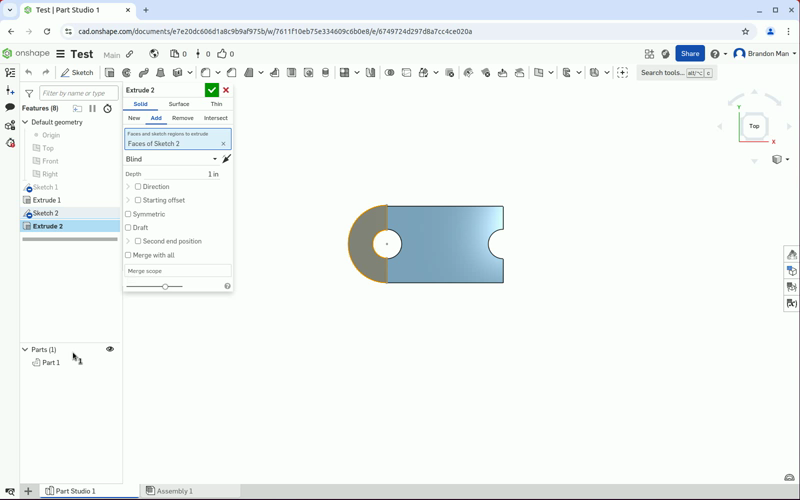
mouse_move(143, 106)
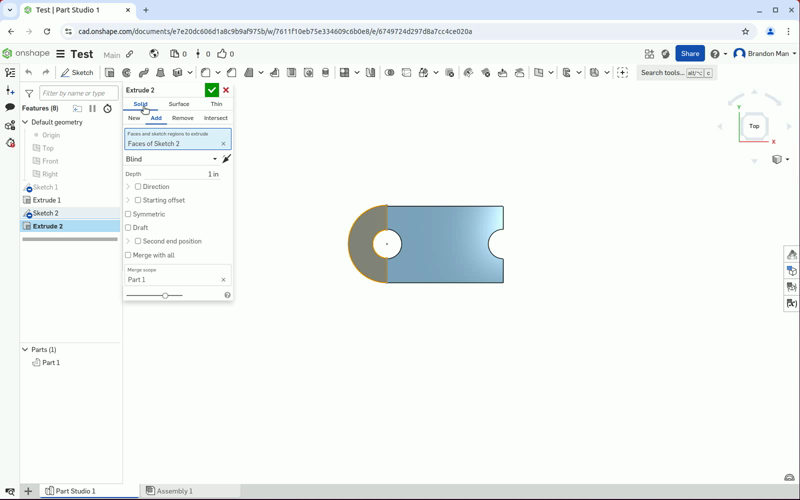
click(143, 106)
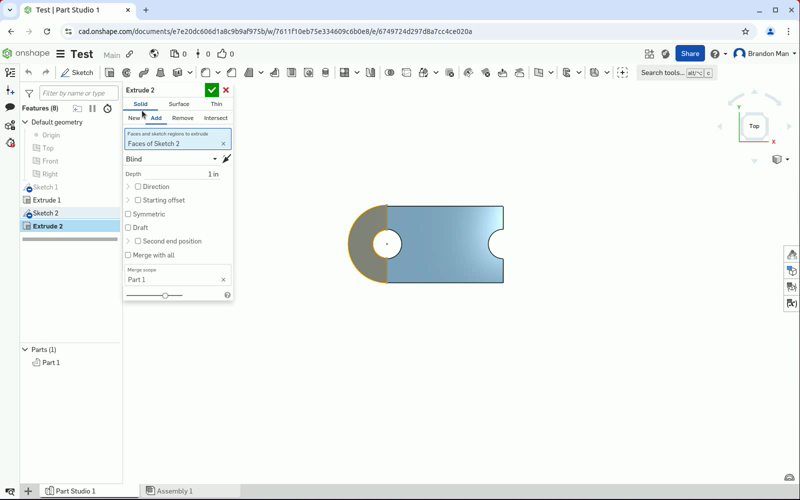
mouse_move(137, 120)
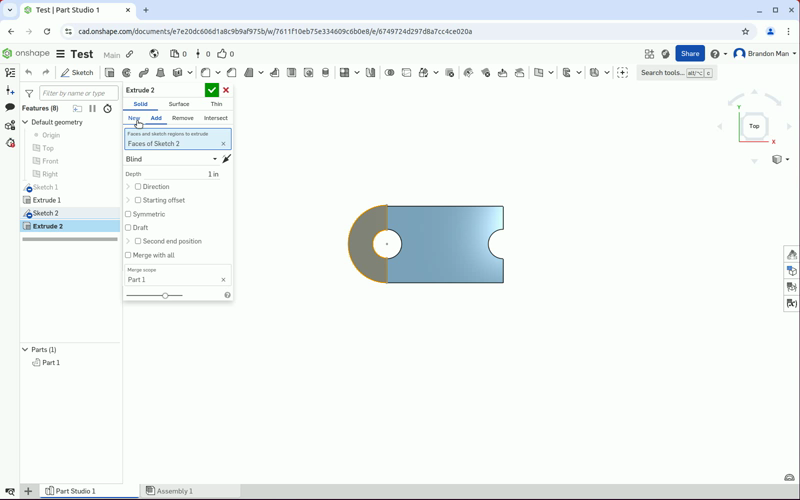
click(137, 120)
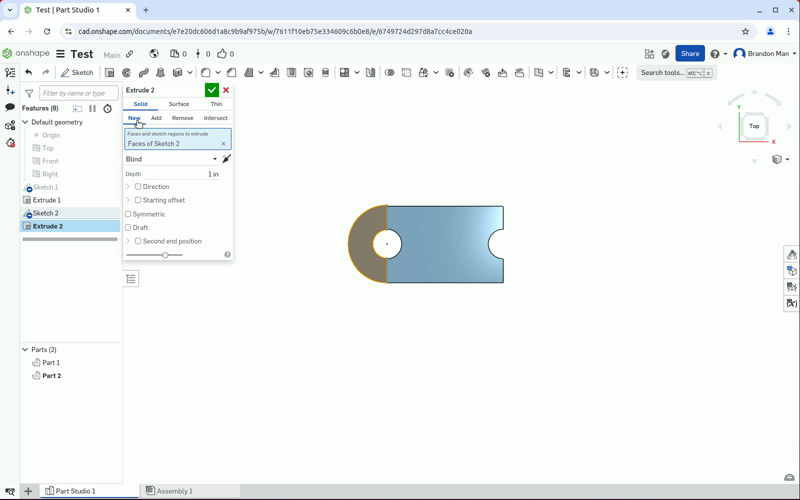
key(tab, 4)
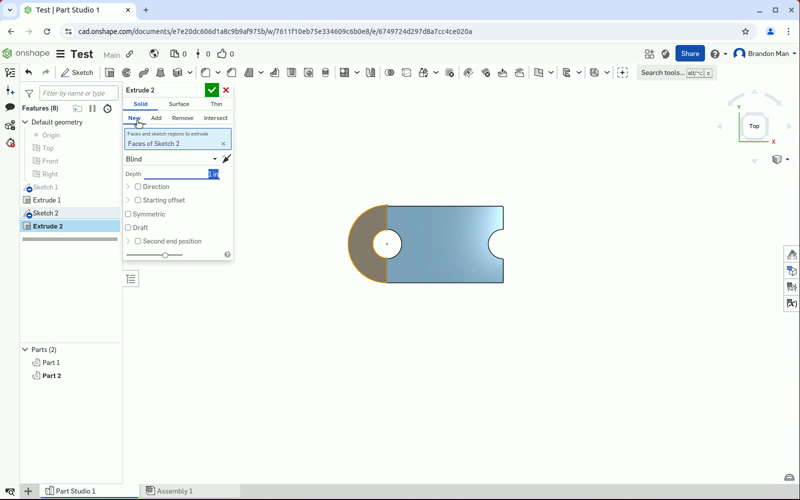
text(3.851)
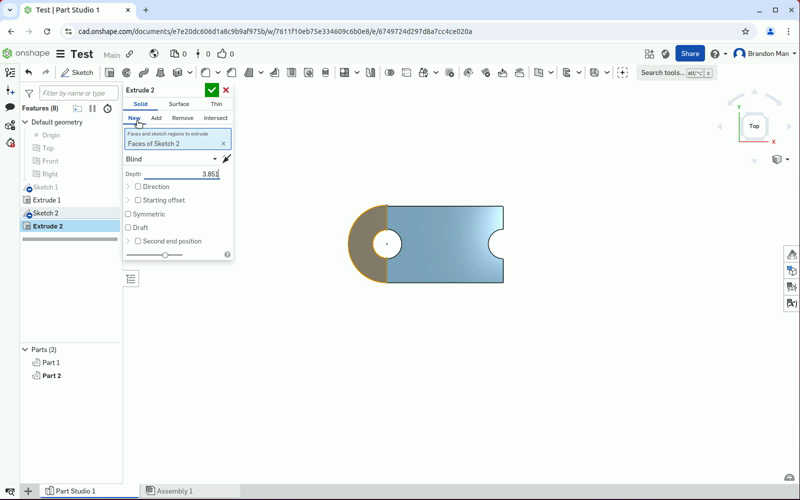
key(enter)
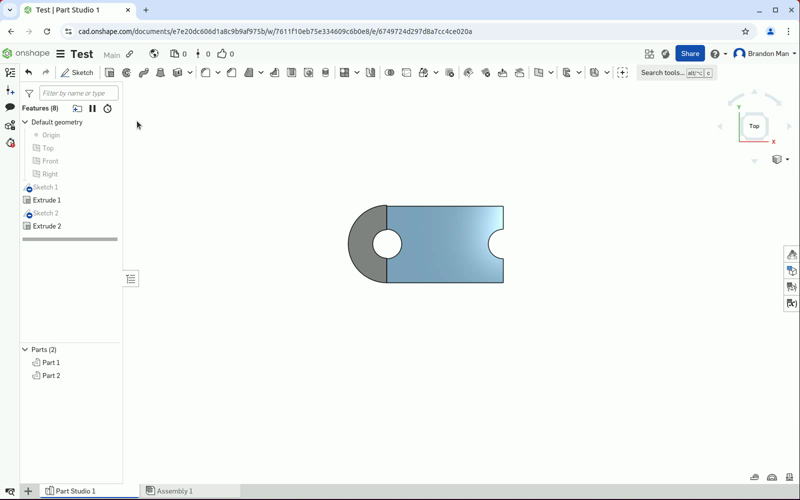
key(shift+h)
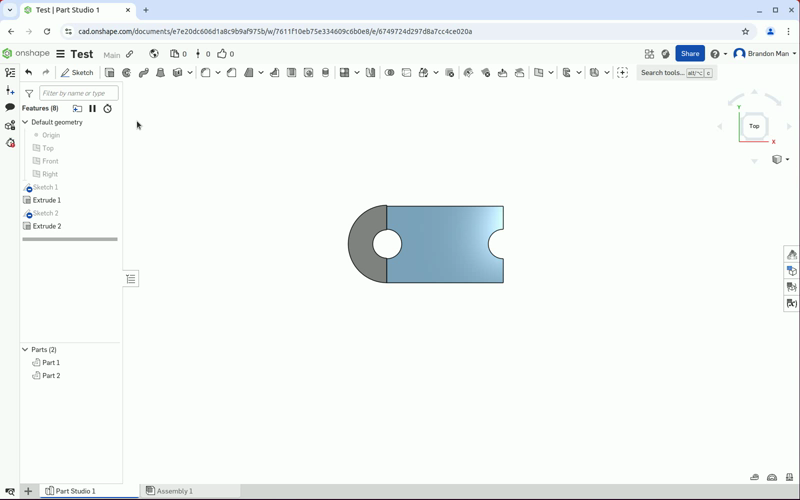
key(shift+h)
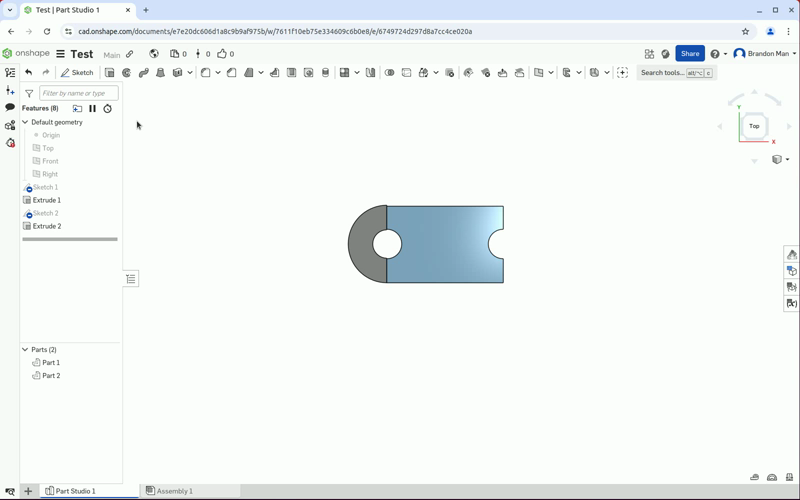
mouse_move(73, 189)
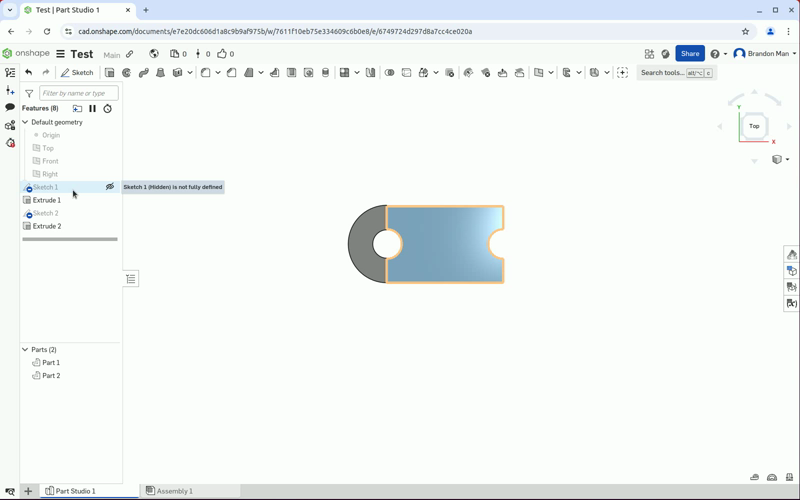
click(73, 189)
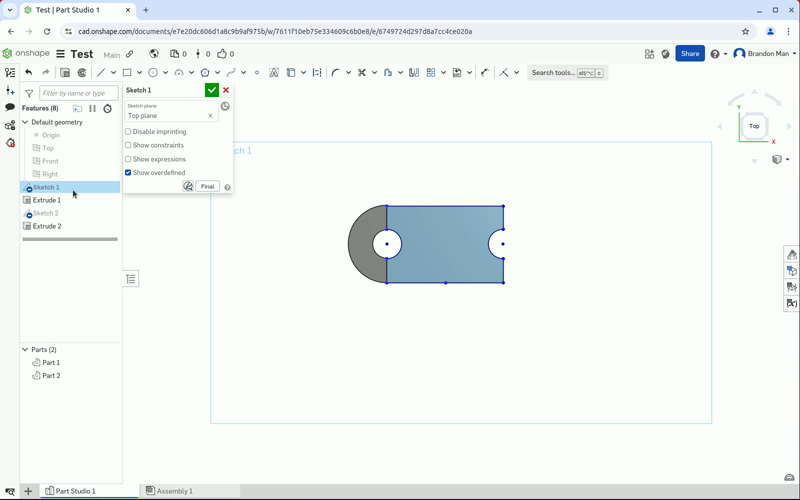
mouse_move(229, 92)
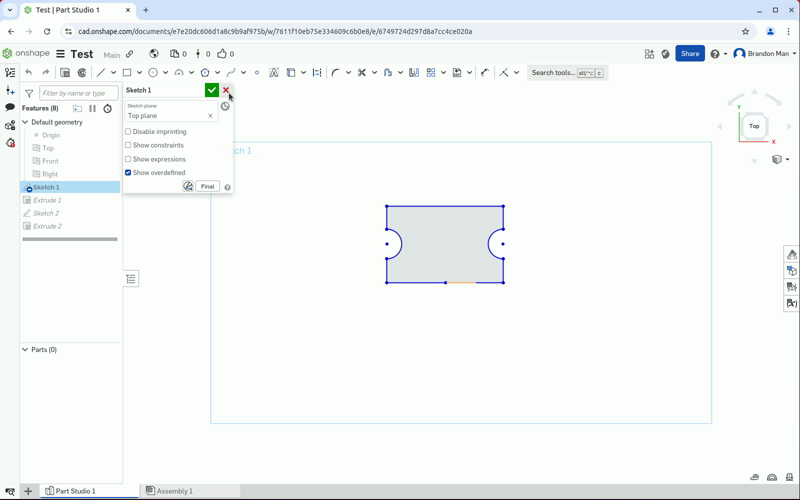
click(229, 92)
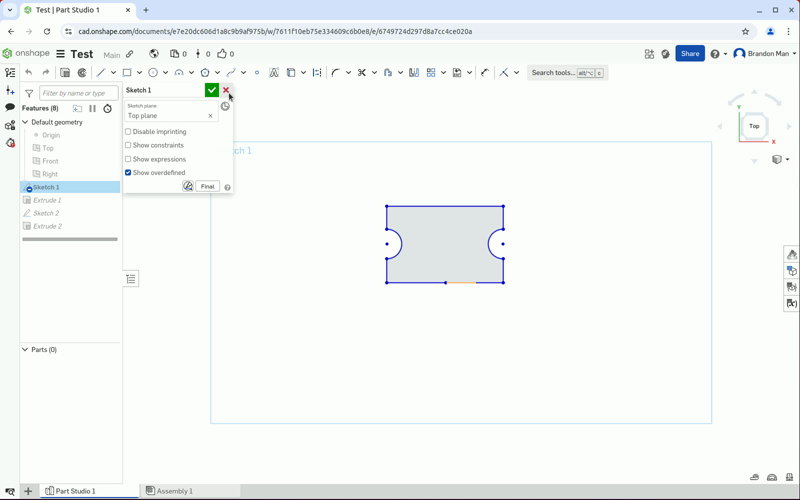
key(shift+s)
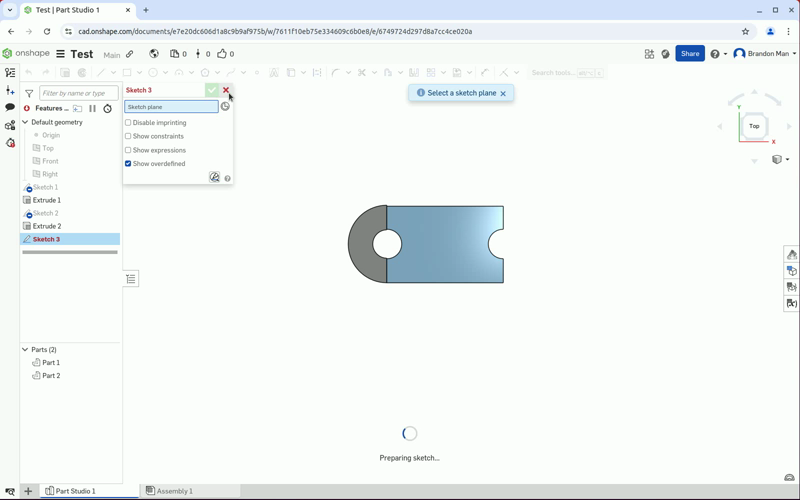
mouse_move(73, 150)
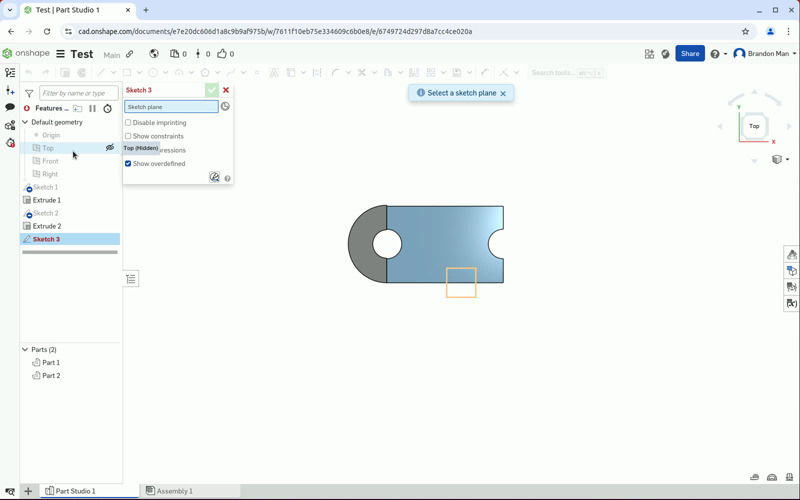
click(73, 150)
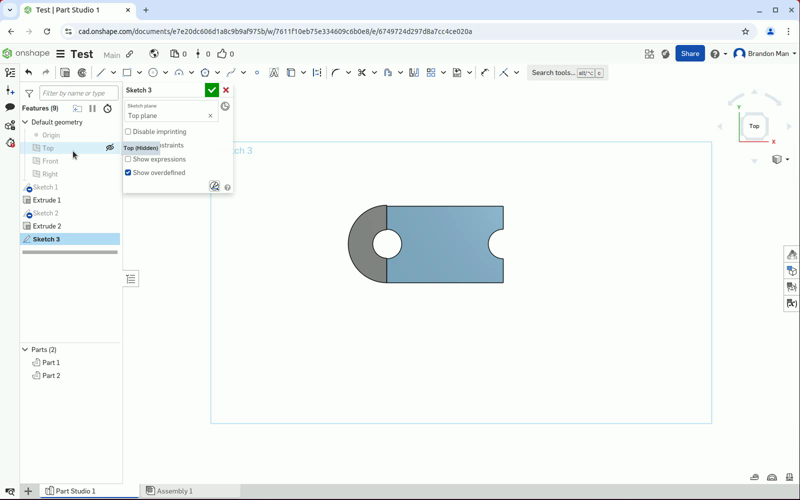
mouse_move(73, 352)
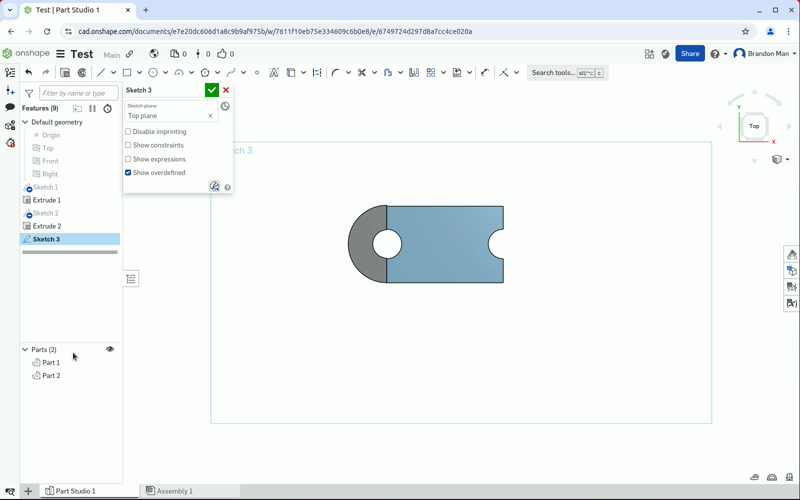
key(y)
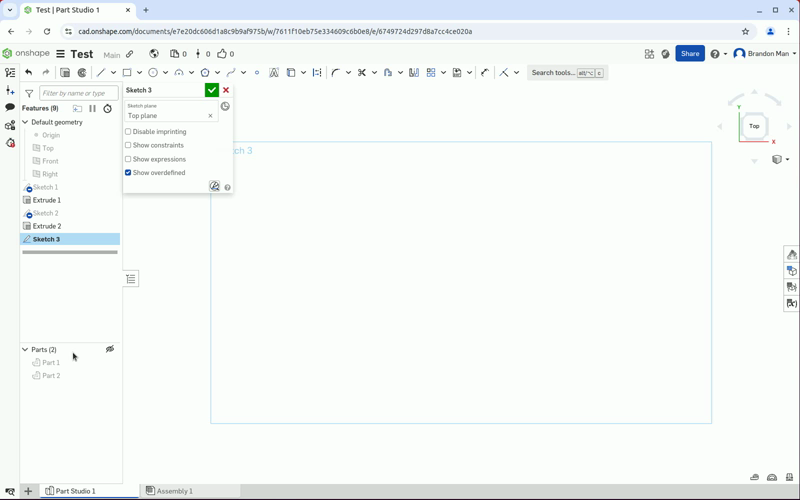
key(a)
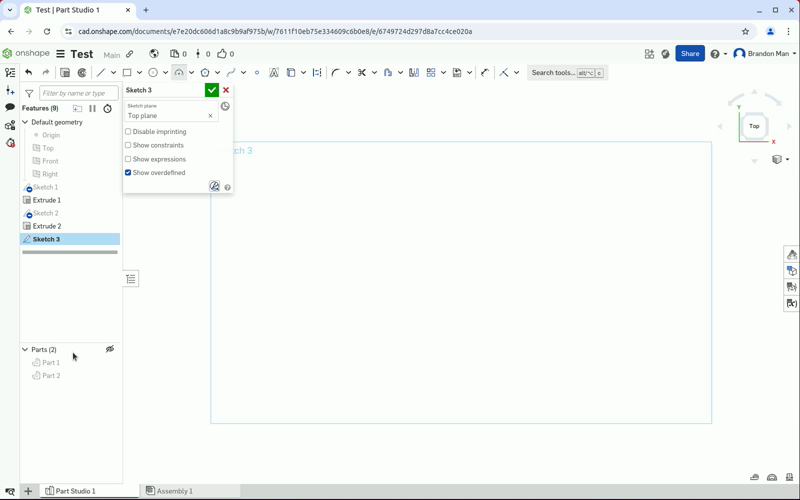
key_down(shift)
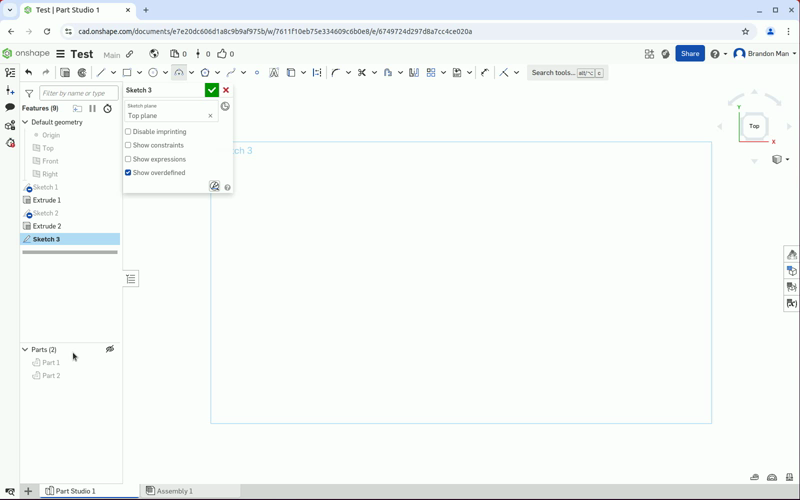
mouse_move(502, 282)
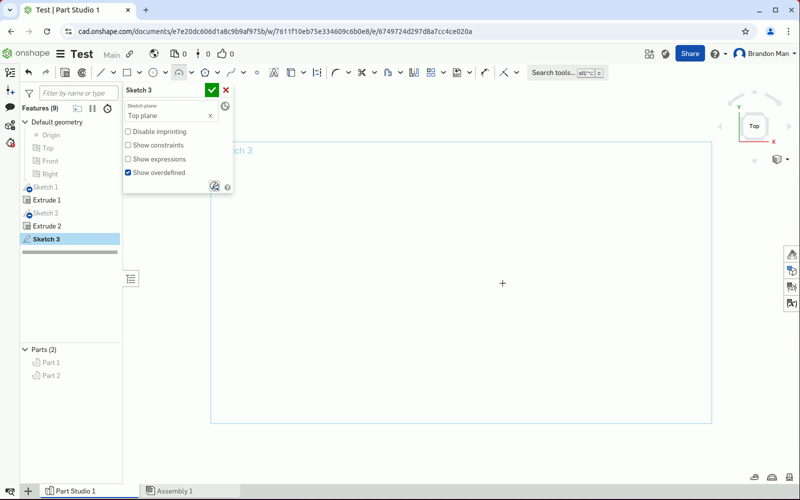
click(502, 282)
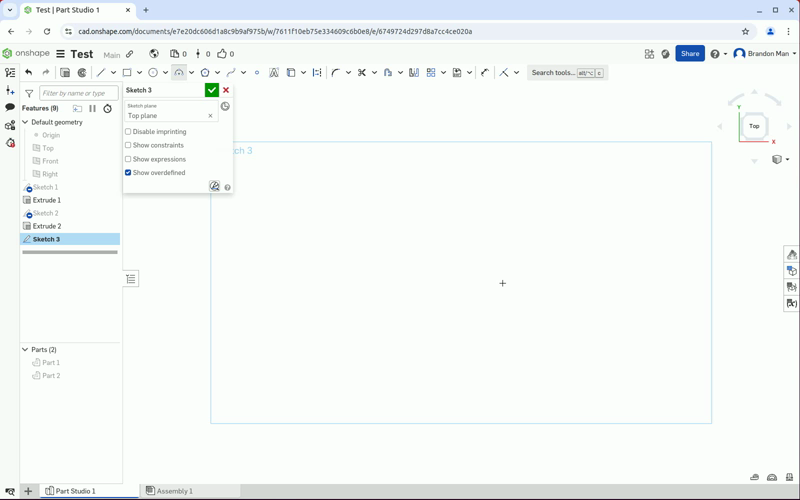
key_up(shift)
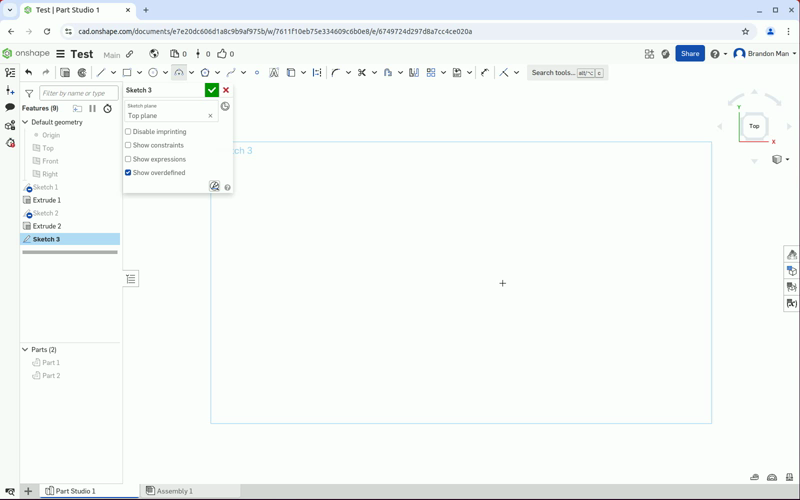
key_down(shift)
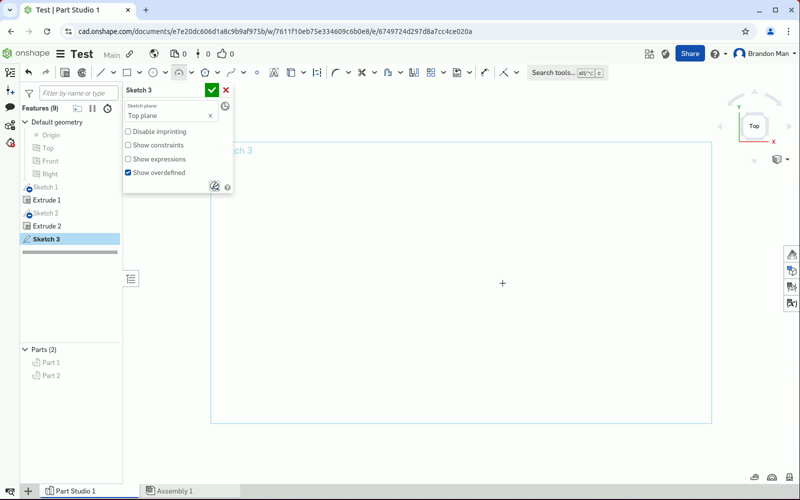
mouse_move(502, 205)
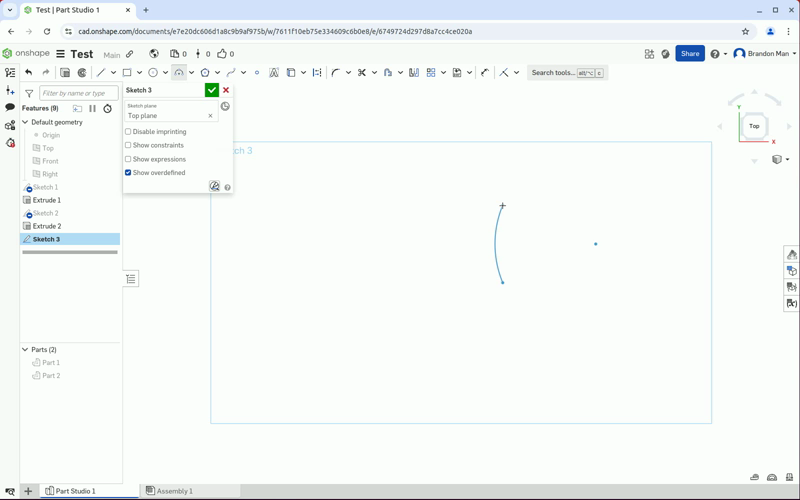
click(502, 205)
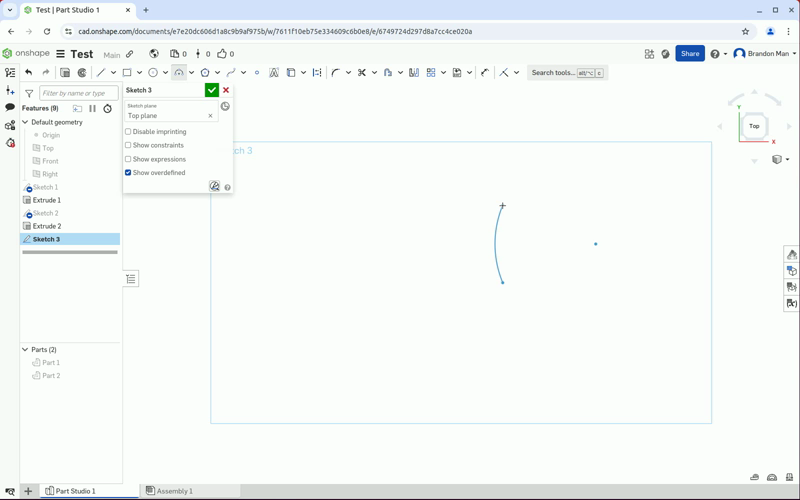
mouse_move(541, 244)
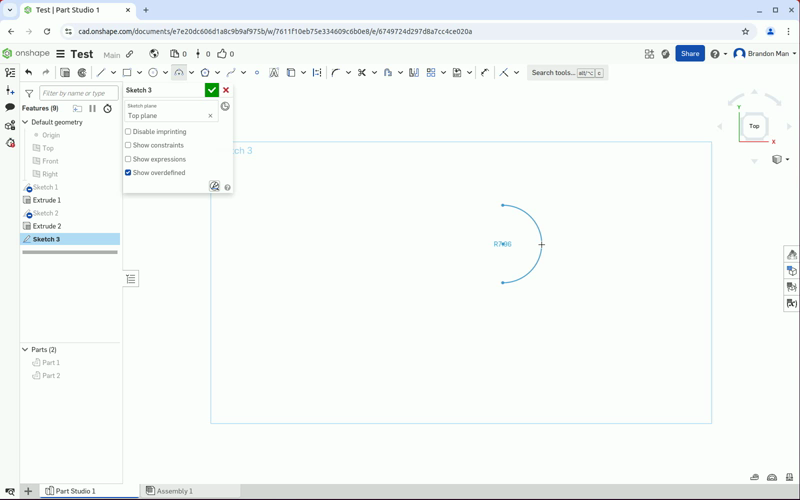
click(541, 244)
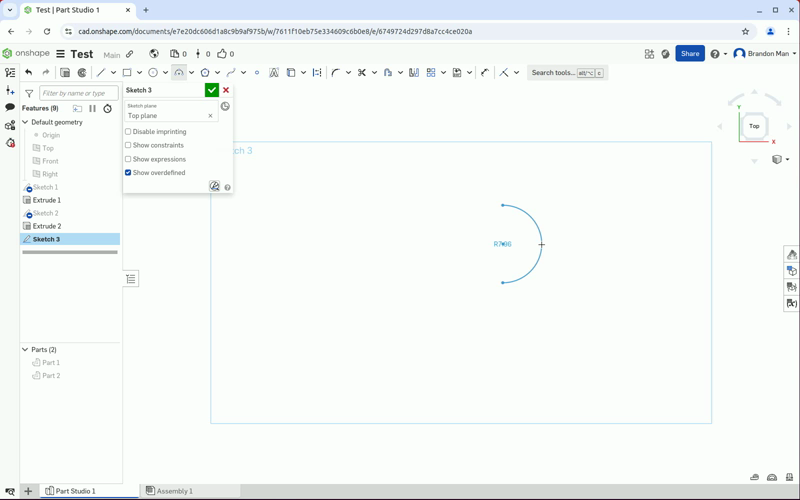
key_up(shift)
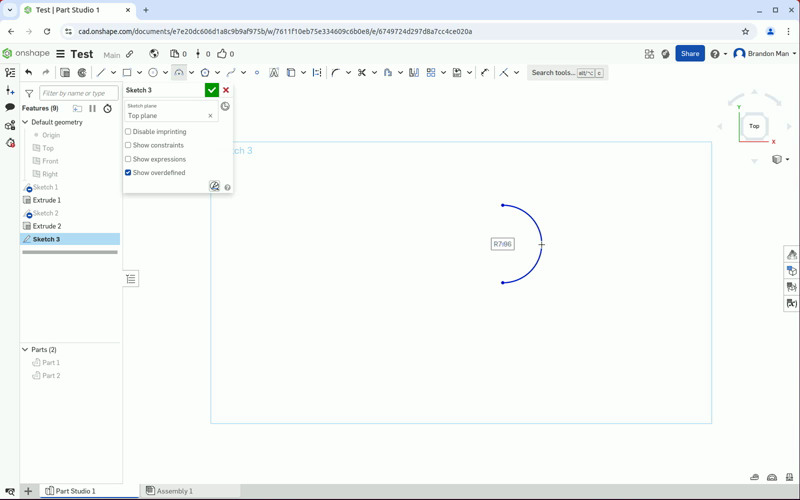
key(esc)
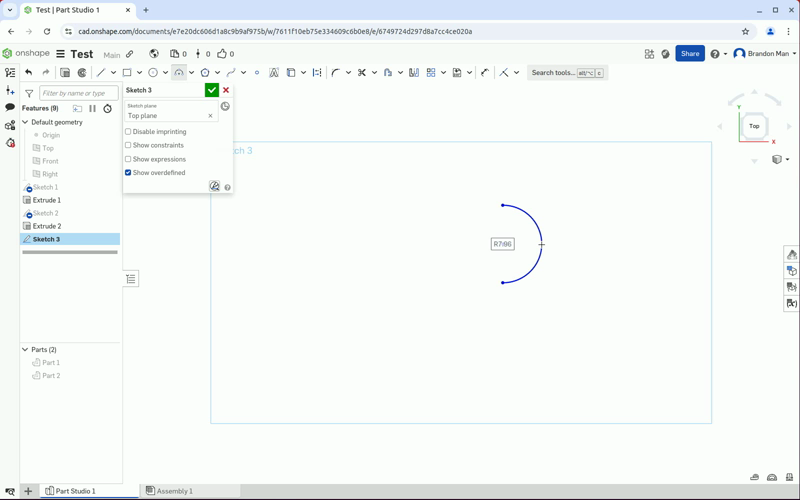
key(l)
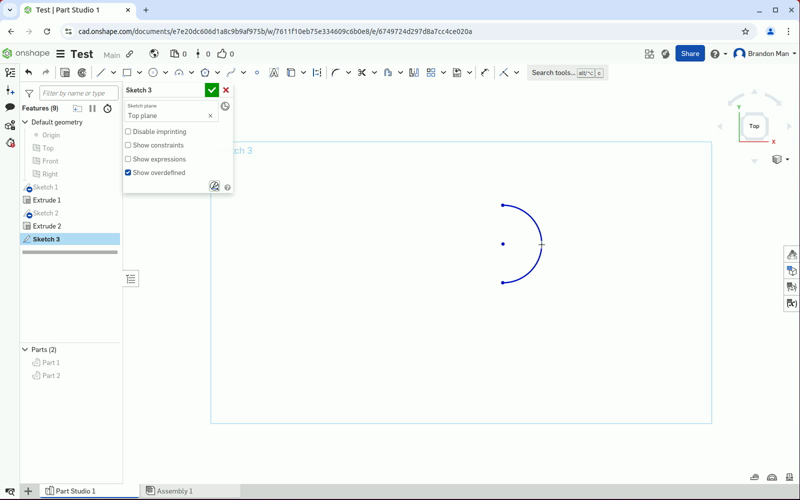
mouse_move(502, 205)
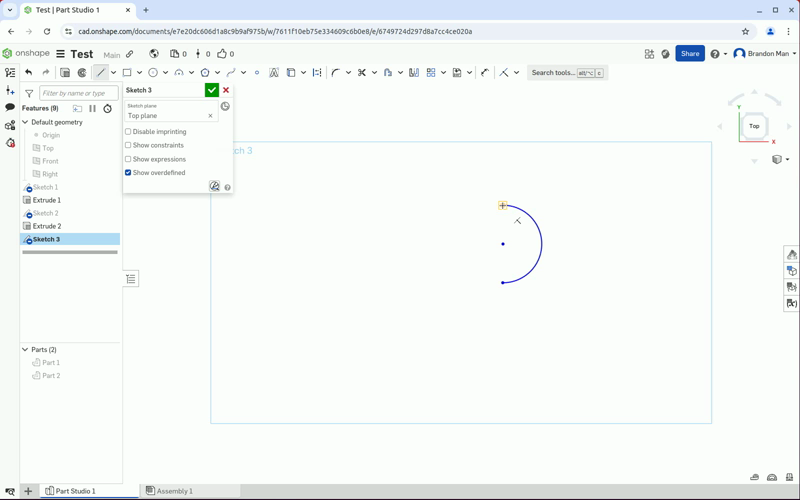
click(502, 205)
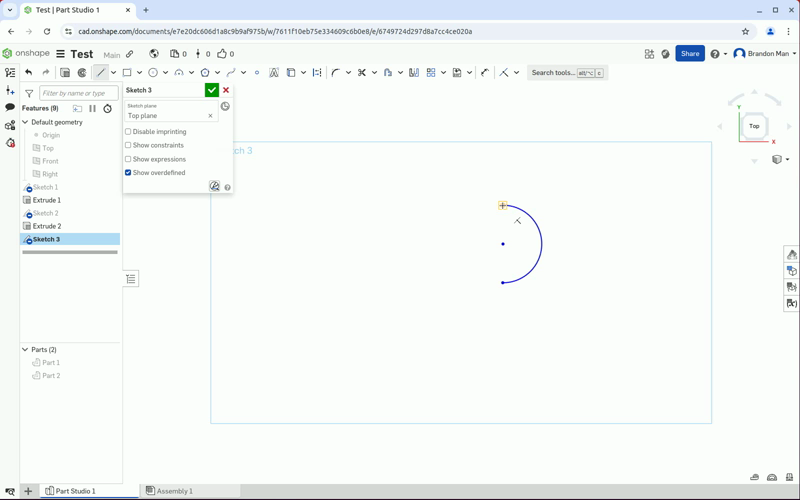
key_down(shift)
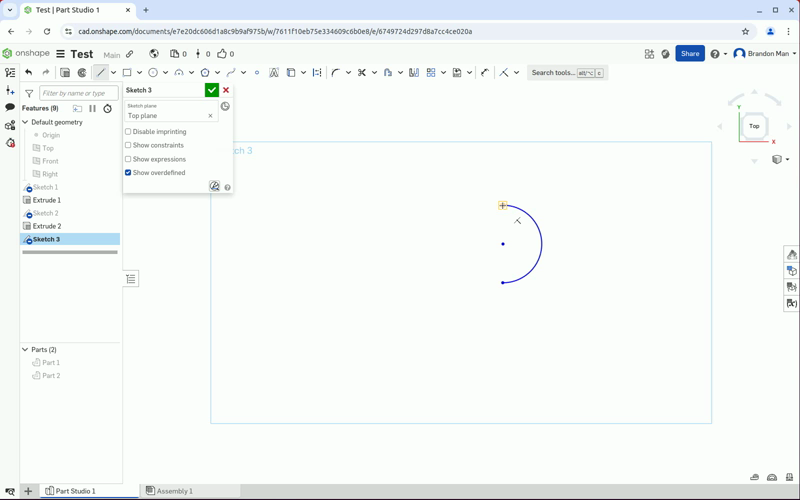
mouse_move(532, 205)
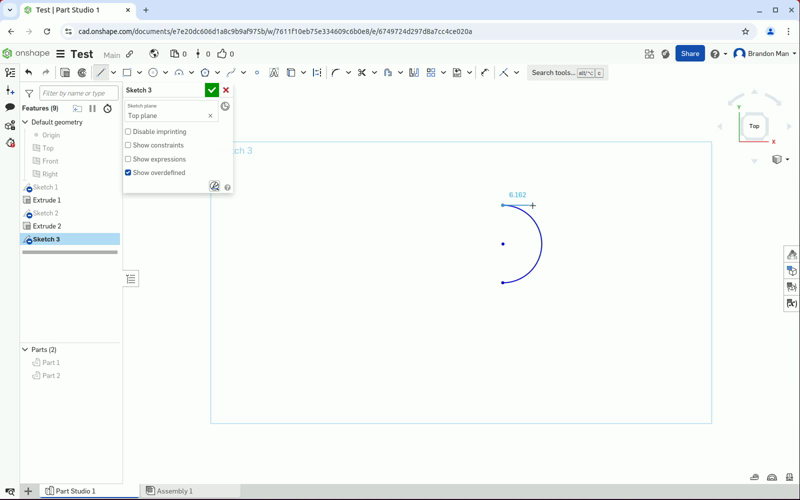
mouse_move(502, 229)
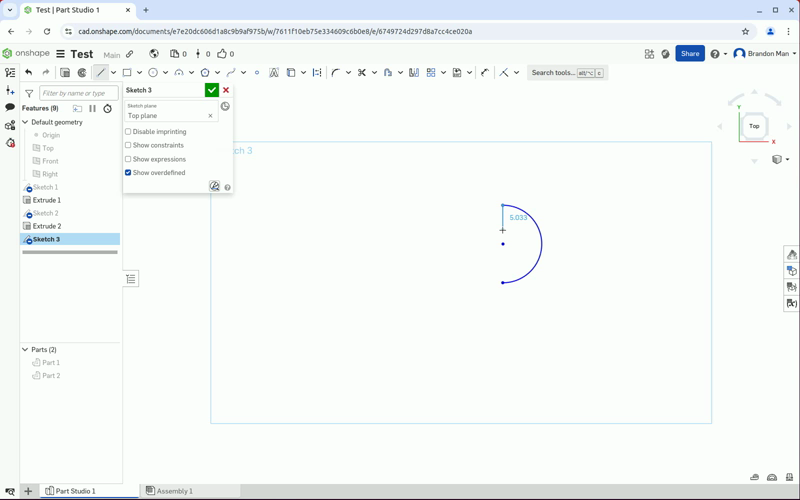
click(502, 229)
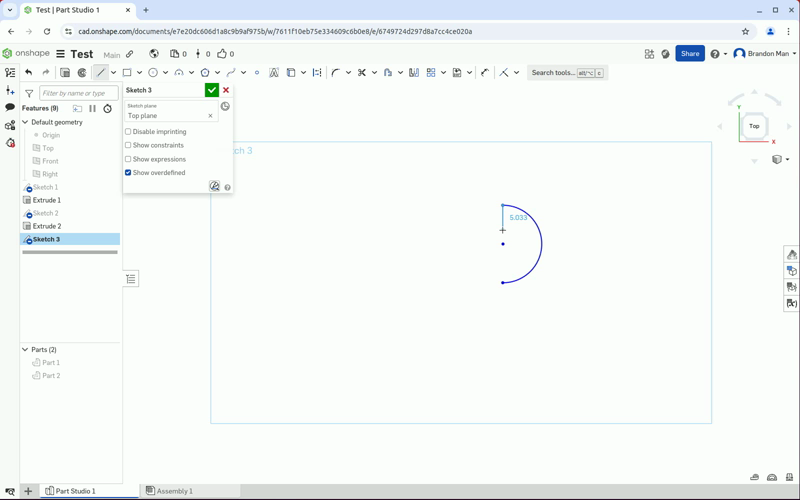
key_up(shift)
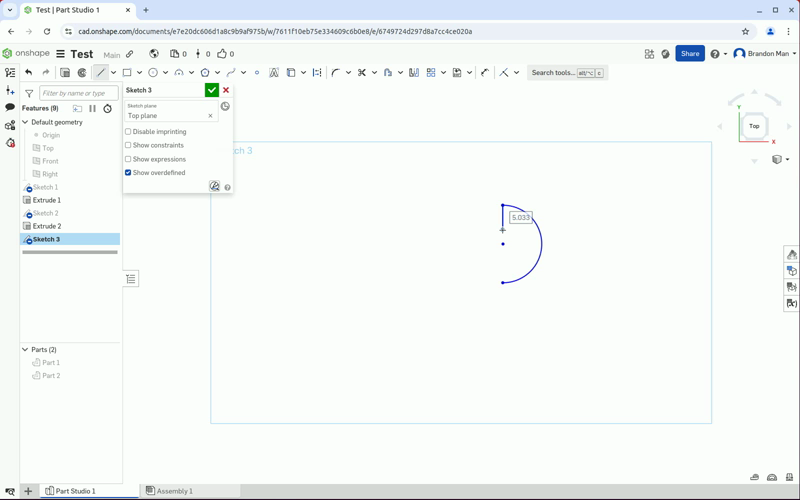
key(esc)
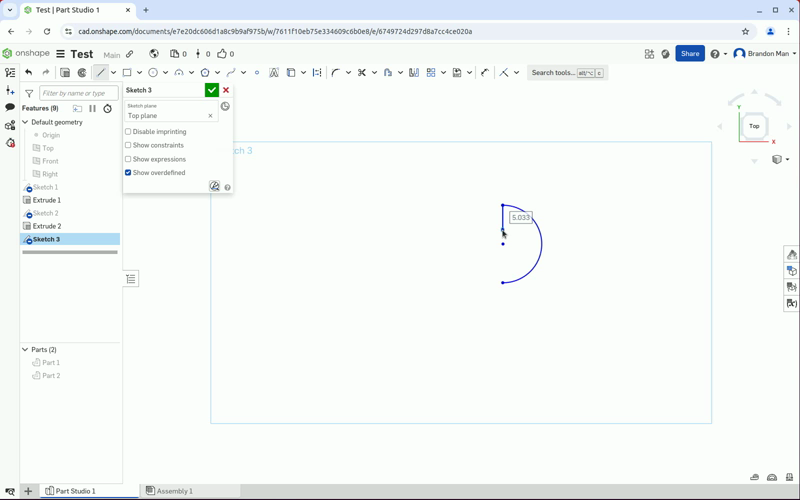
key(a)
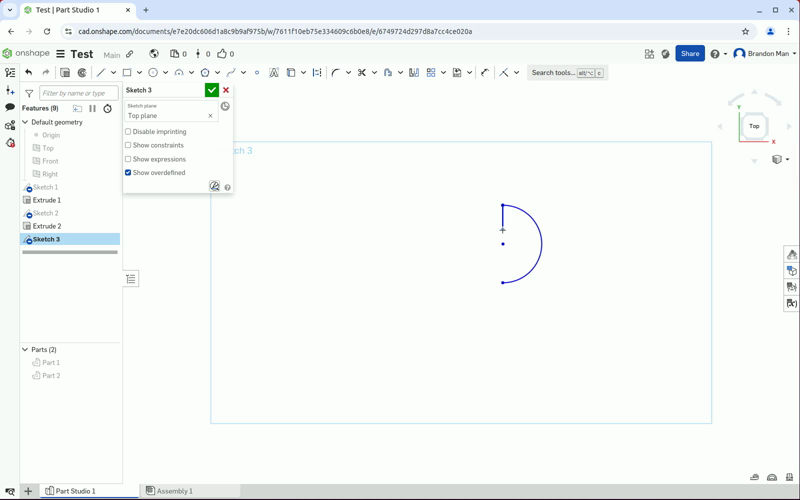
mouse_move(502, 229)
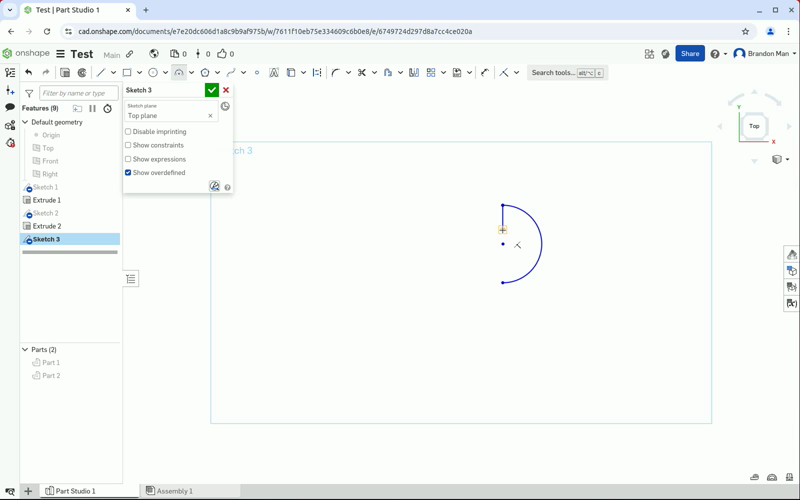
click(502, 229)
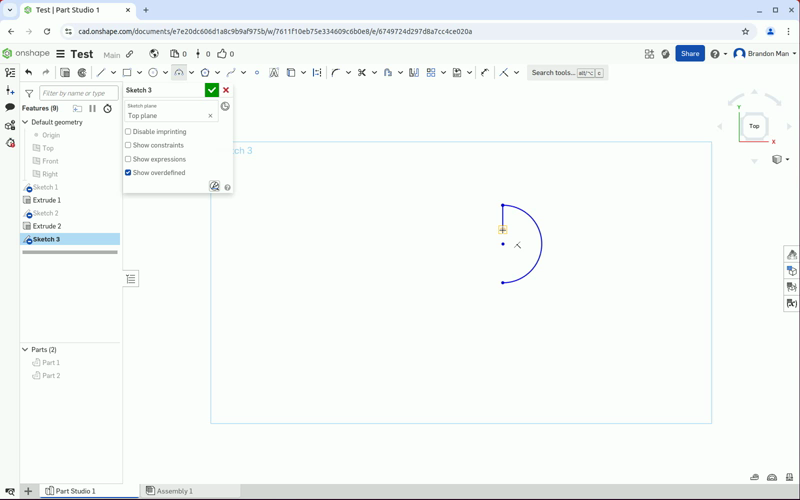
key_down(shift)
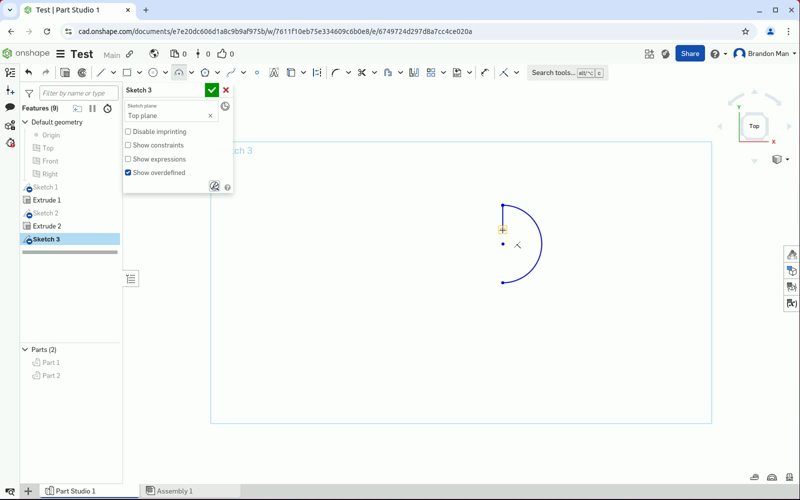
mouse_move(502, 258)
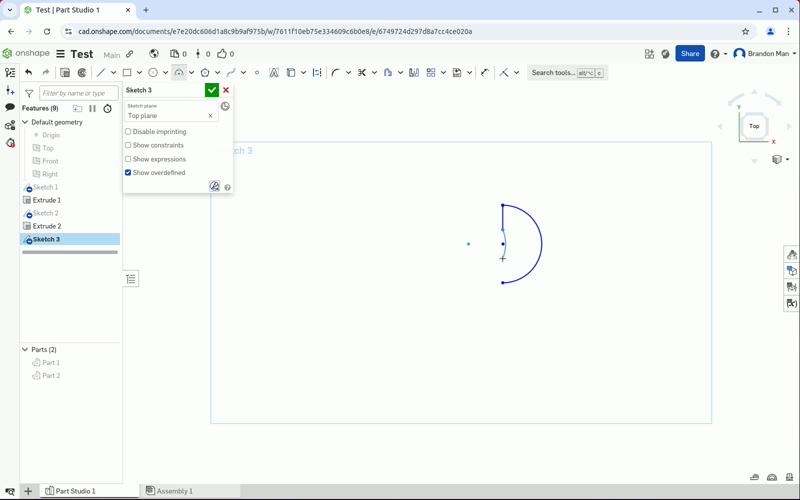
click(502, 258)
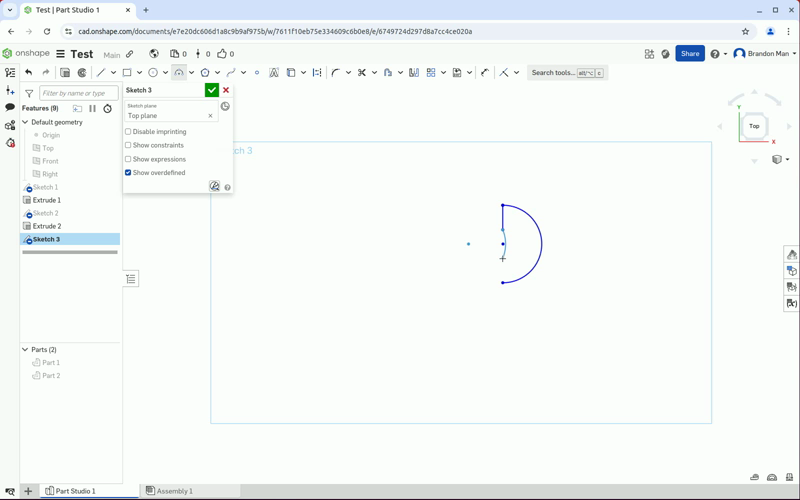
mouse_move(517, 244)
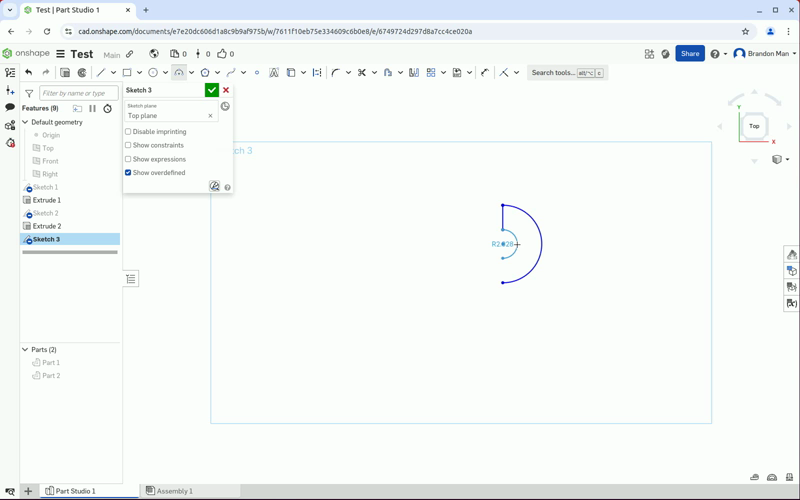
click(517, 244)
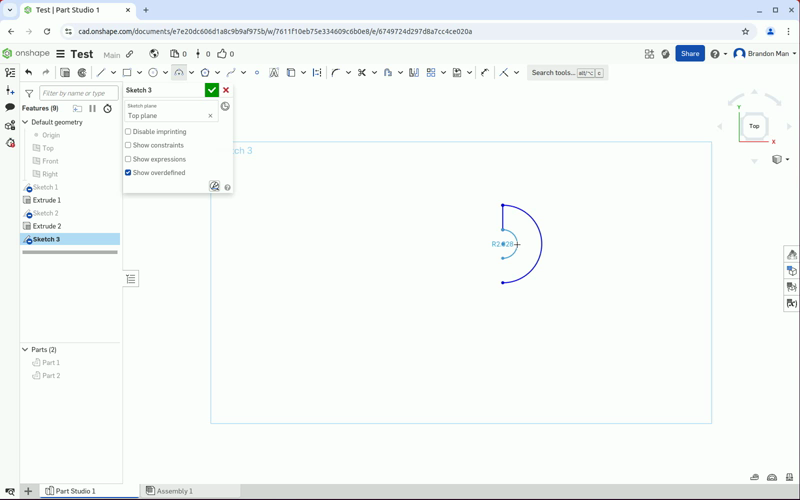
key_up(shift)
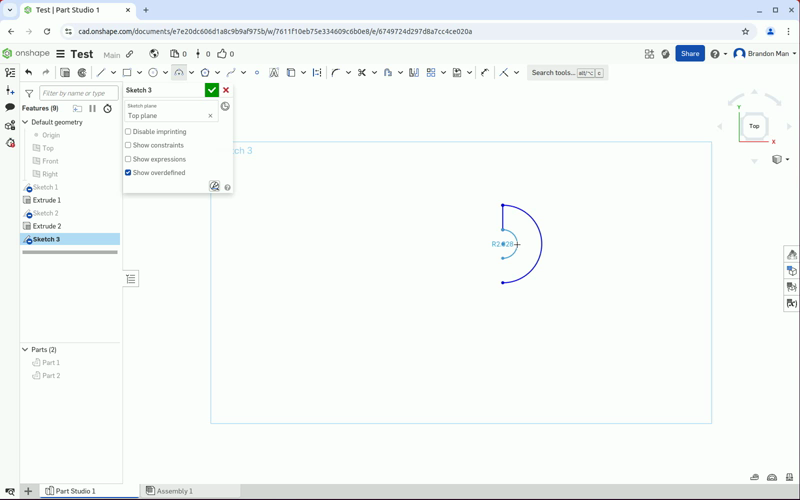
key(esc)
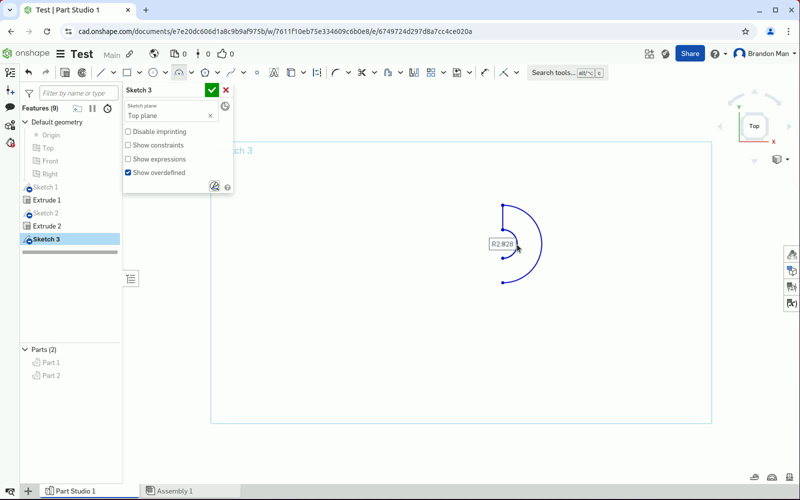
key(l)
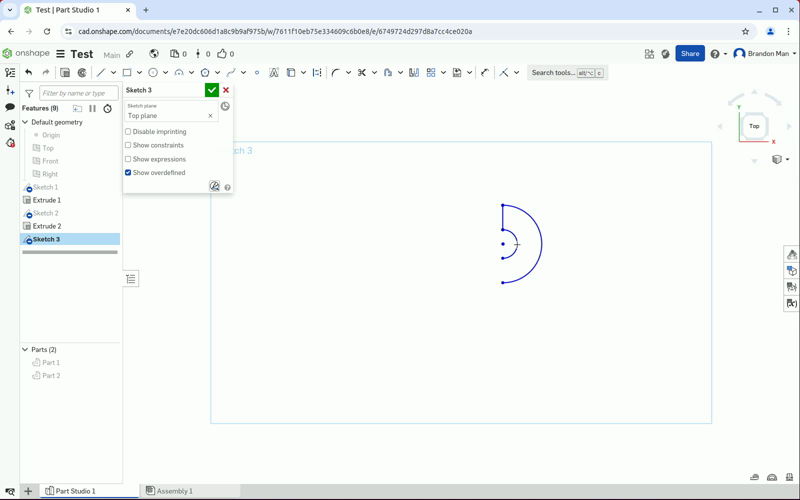
mouse_move(502, 258)
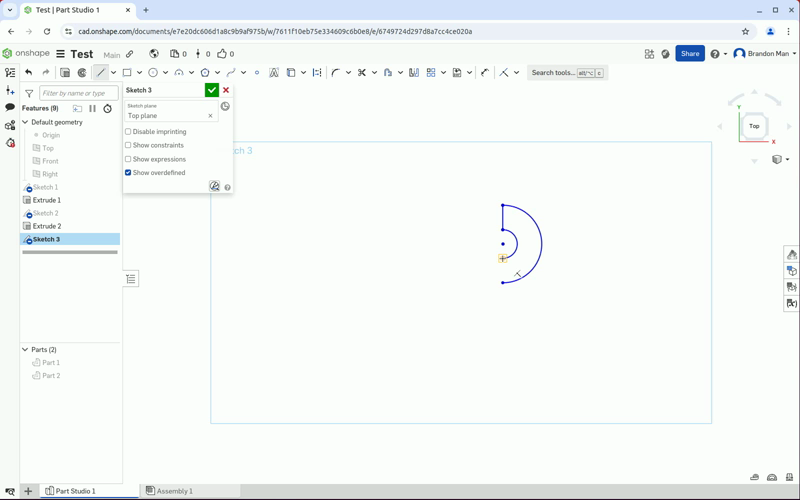
click(502, 258)
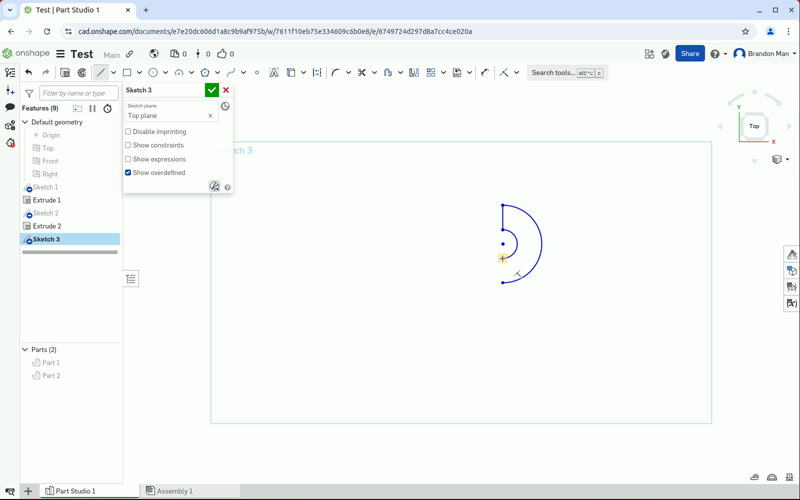
mouse_move(532, 258)
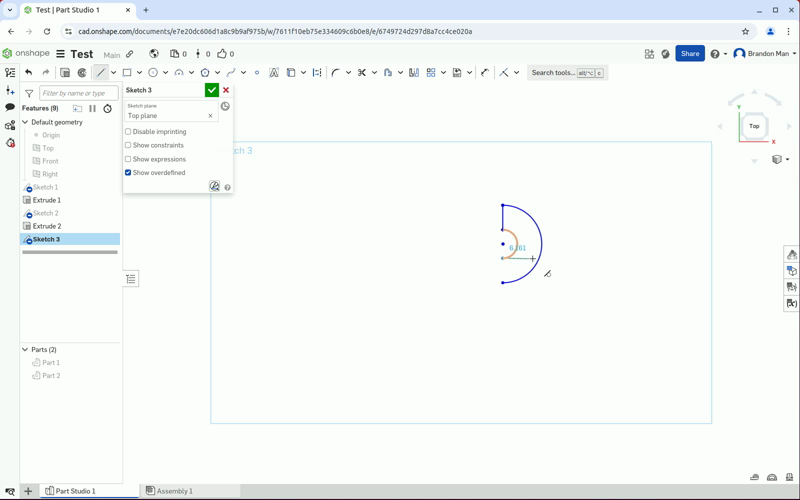
key_down(shift)
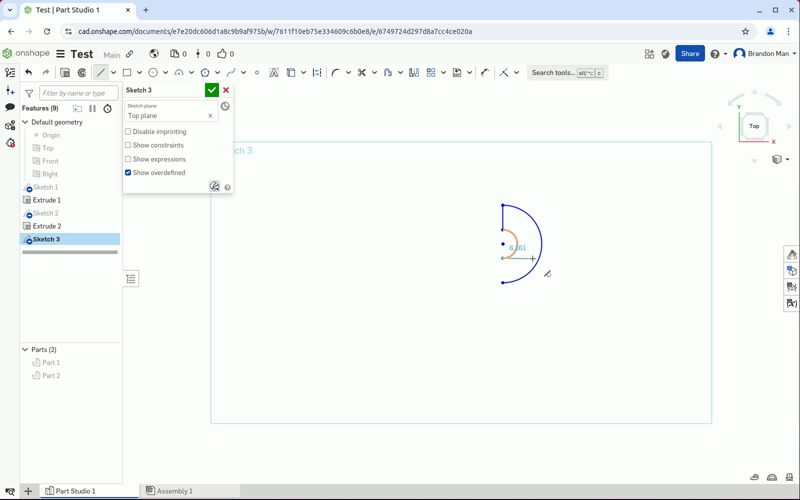
mouse_move(502, 282)
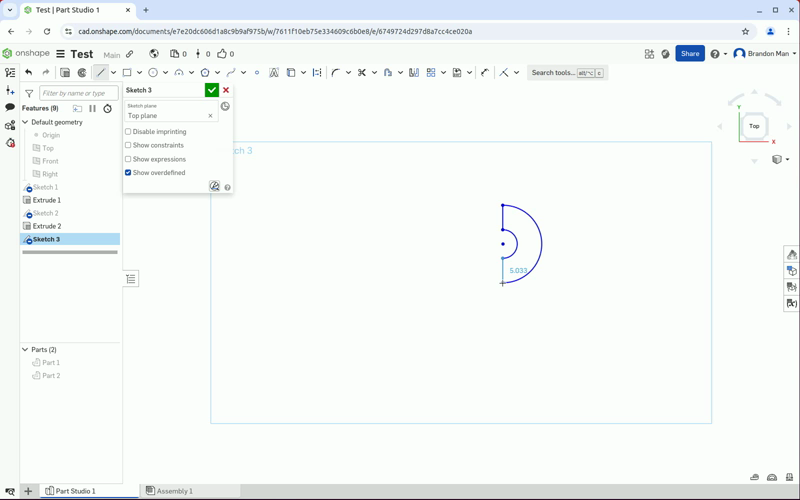
key_up(shift)
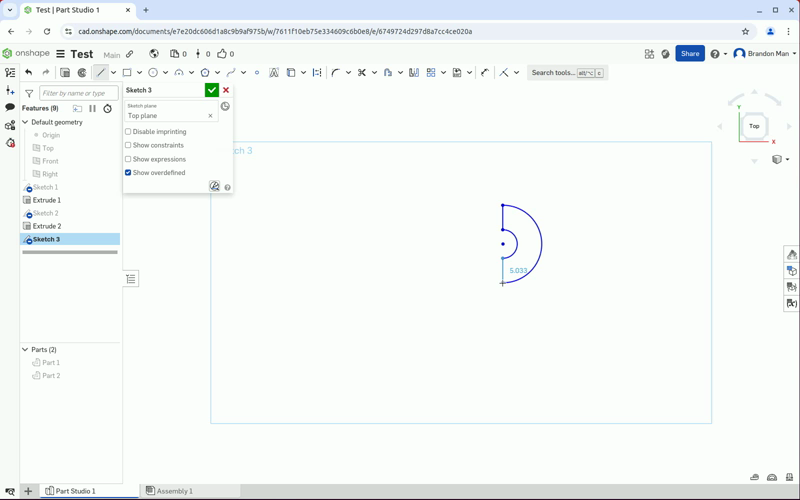
click(502, 282)
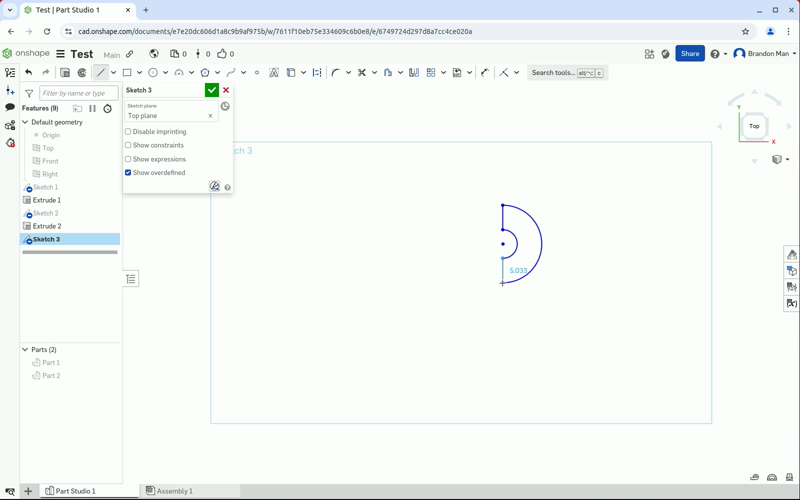
key(esc)
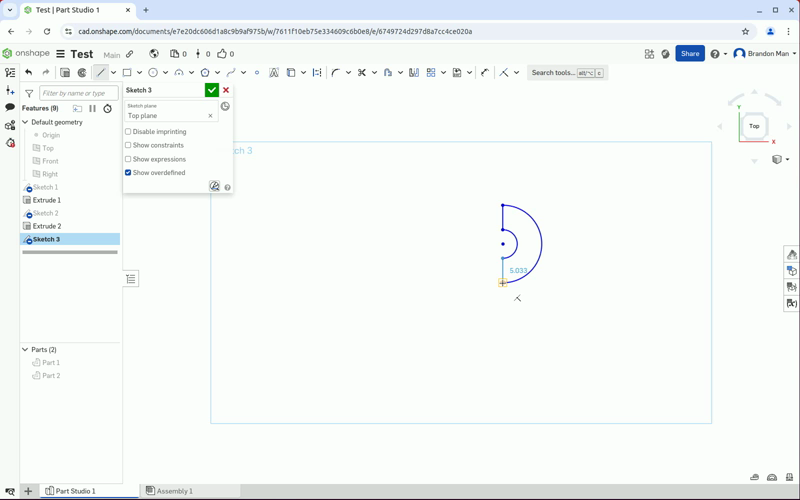
mouse_move(517, 273)
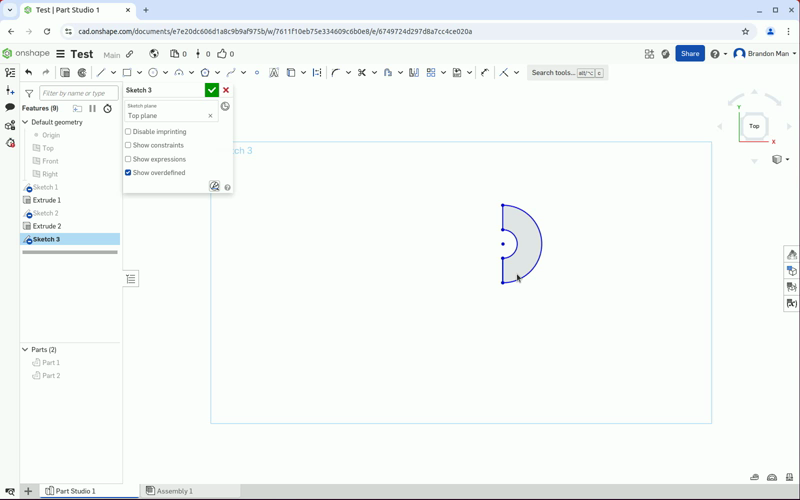
scroll(6)
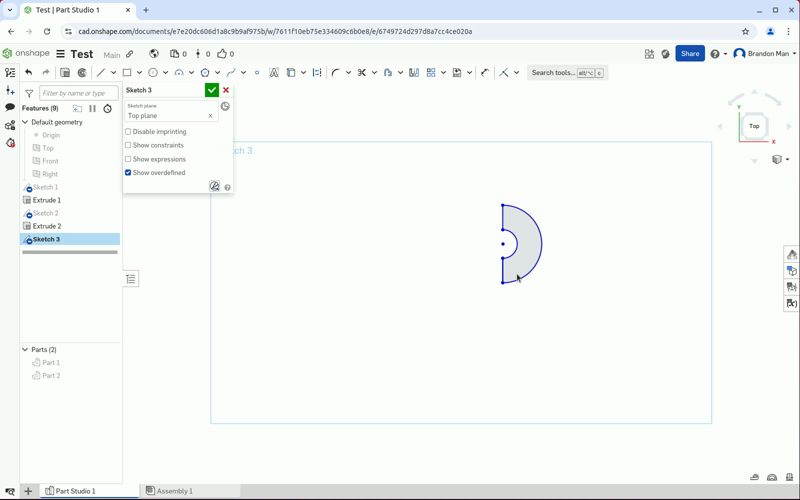
scroll(6)
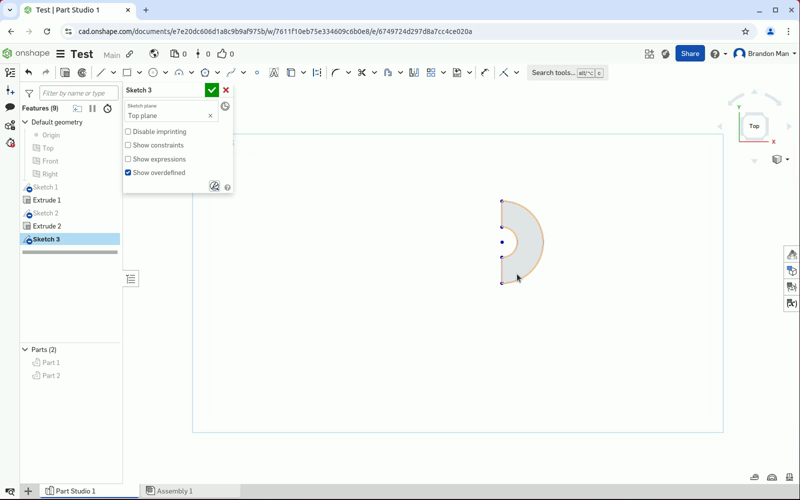
scroll(6)
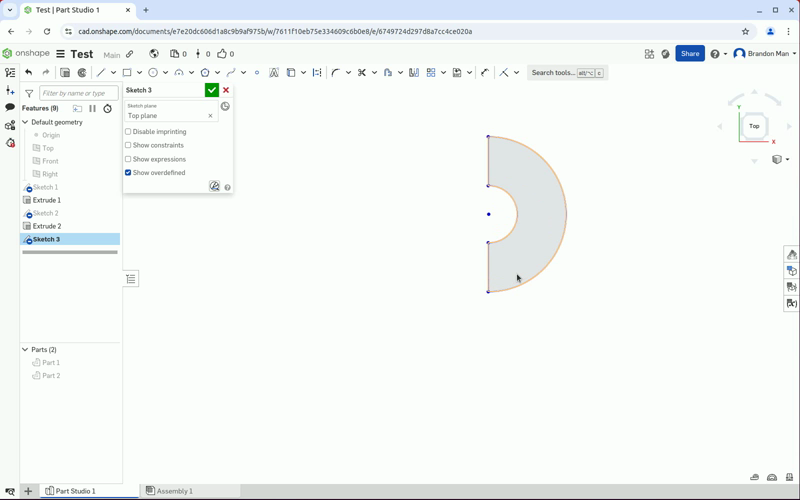
scroll(6)
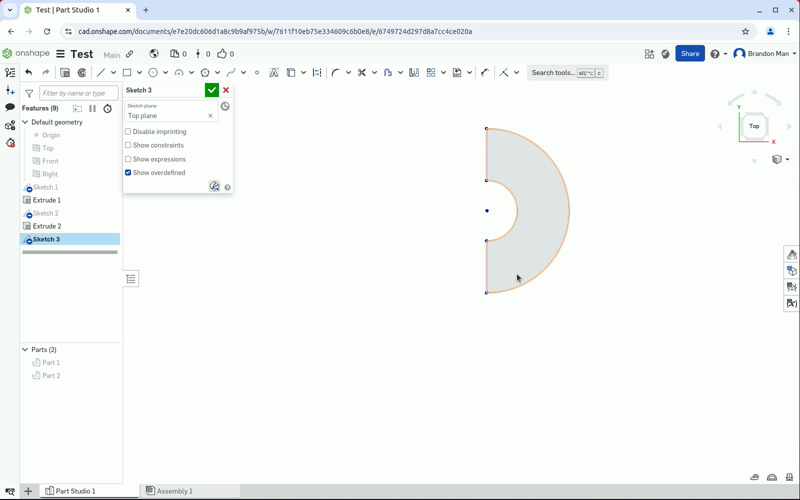
scroll(6)
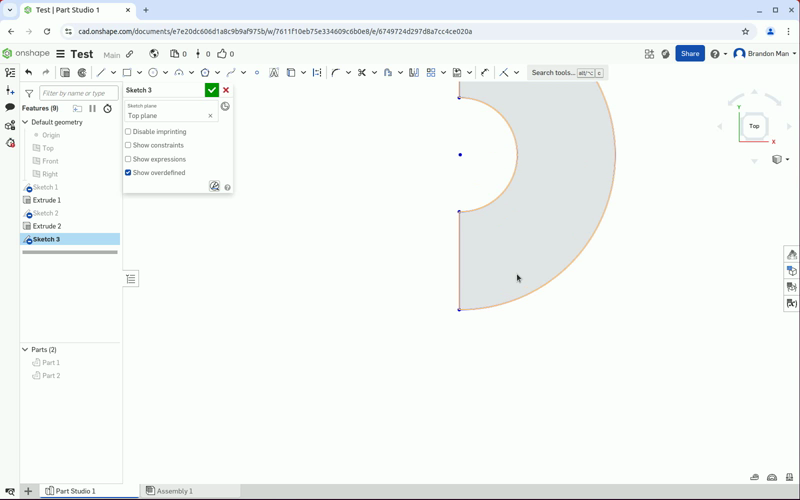
scroll(6)
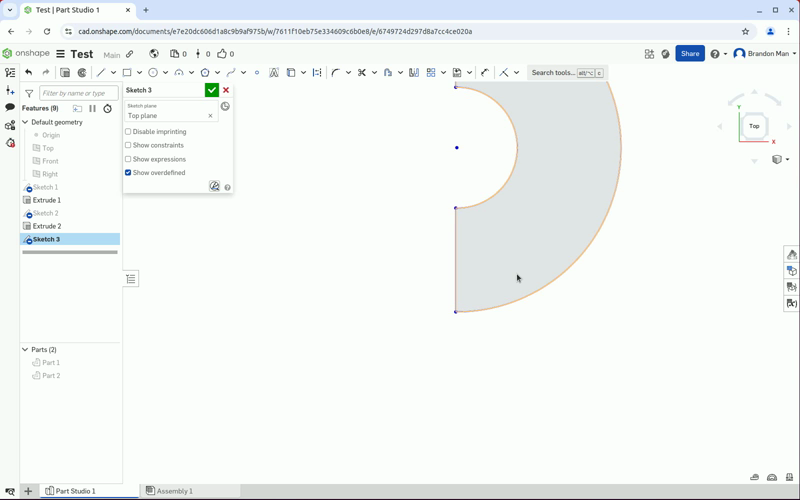
scroll(6)
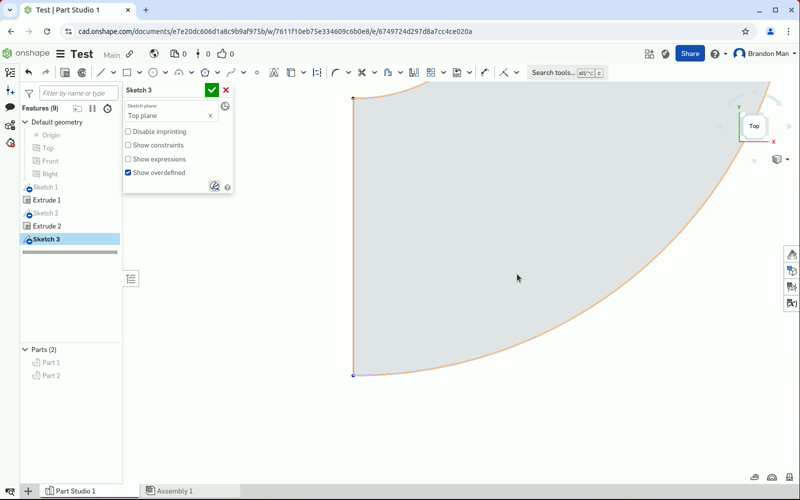
click(517, 273)
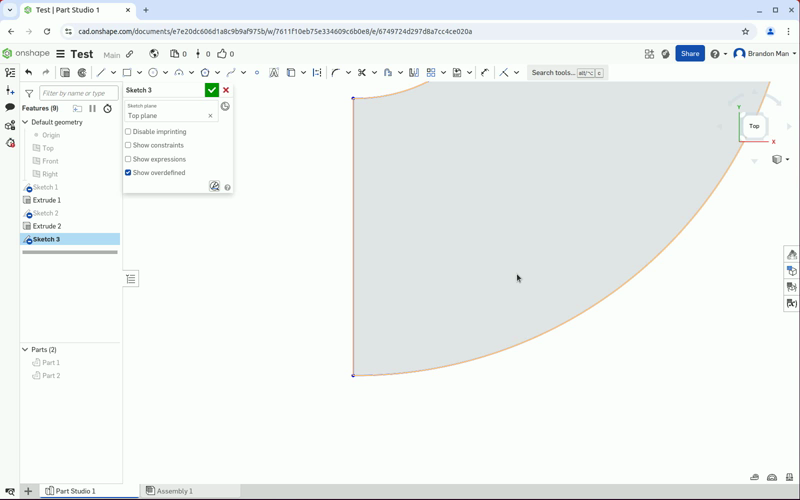
scroll(-6)
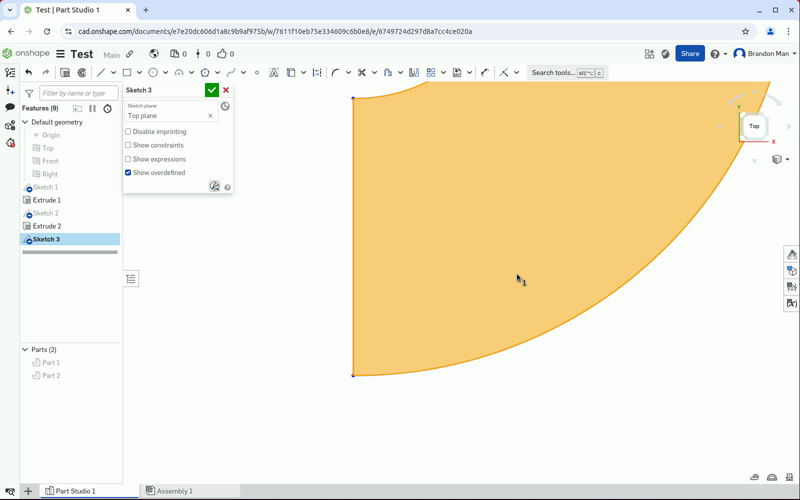
scroll(-6)
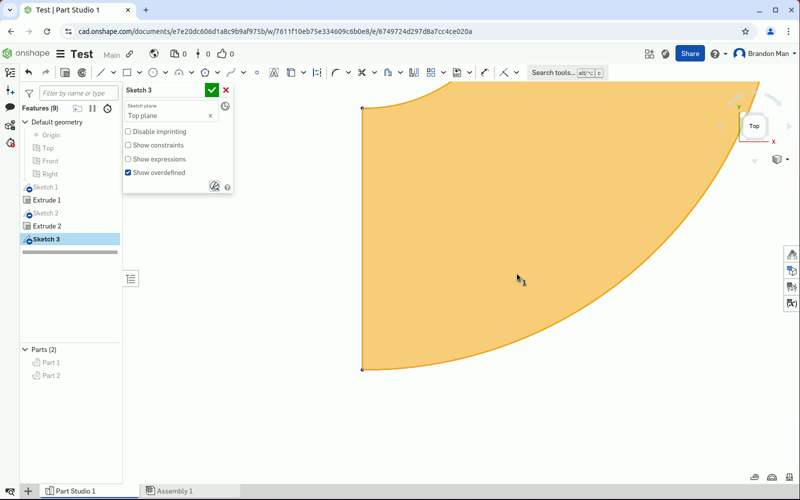
scroll(-6)
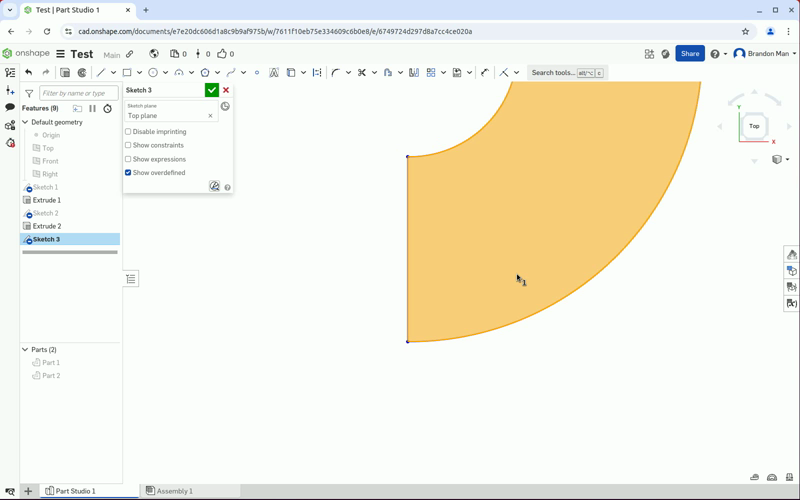
scroll(-6)
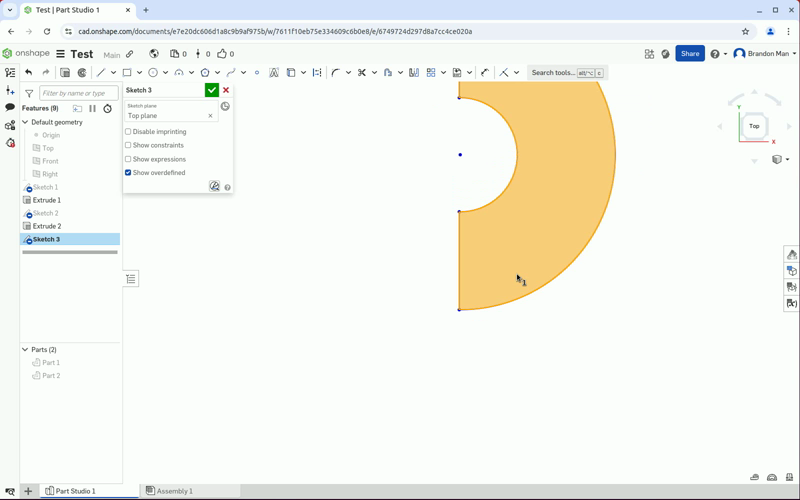
scroll(-6)
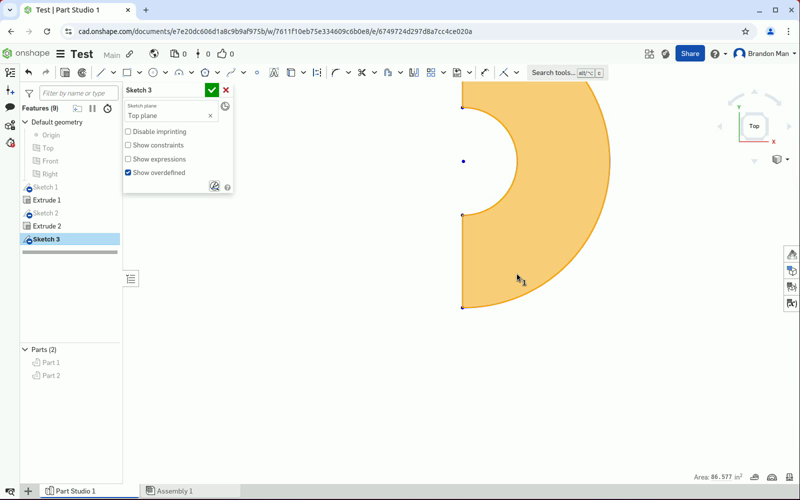
scroll(-6)
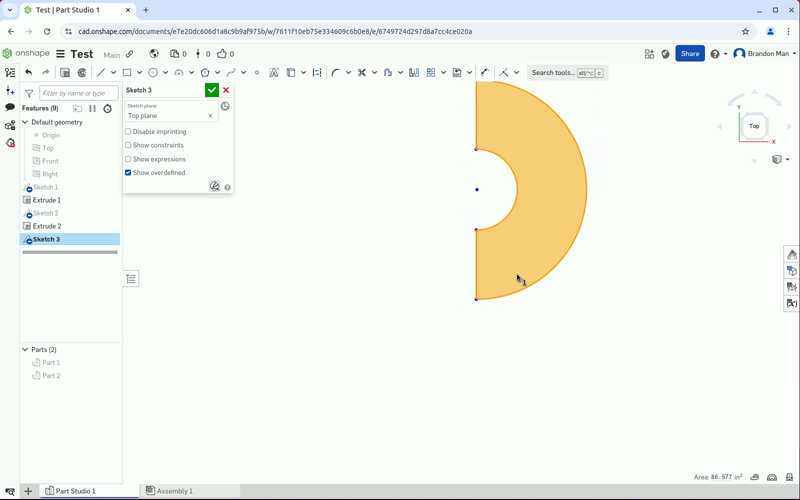
scroll(-6)
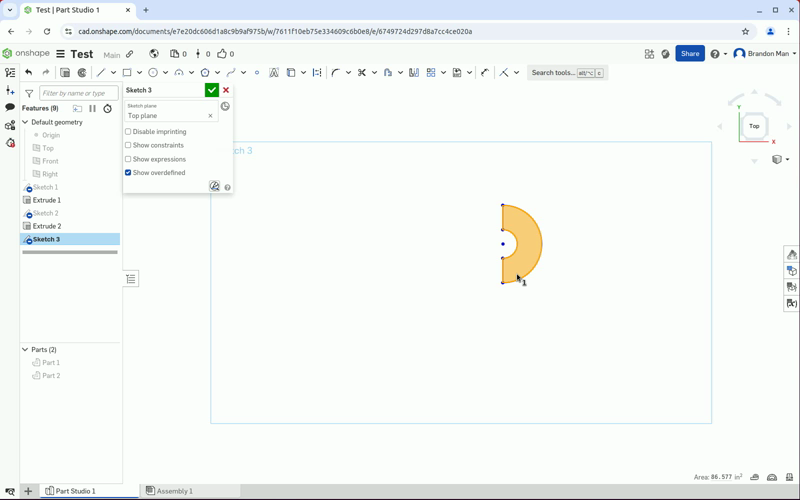
mouse_move(73, 352)
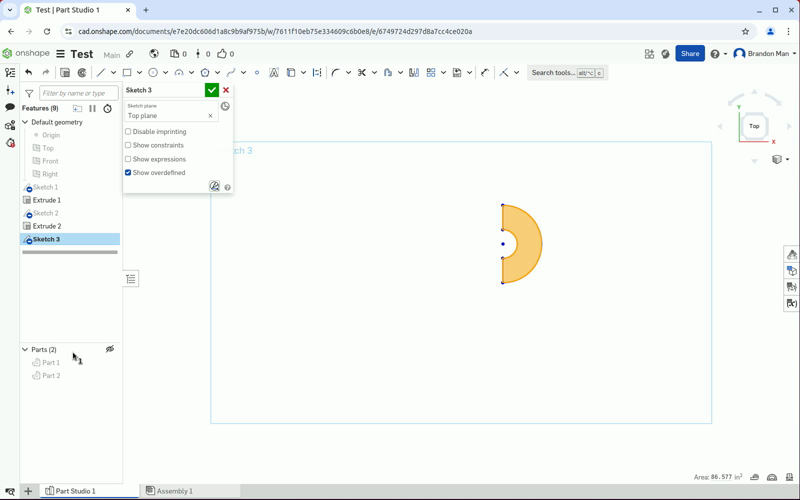
key(shift+y)
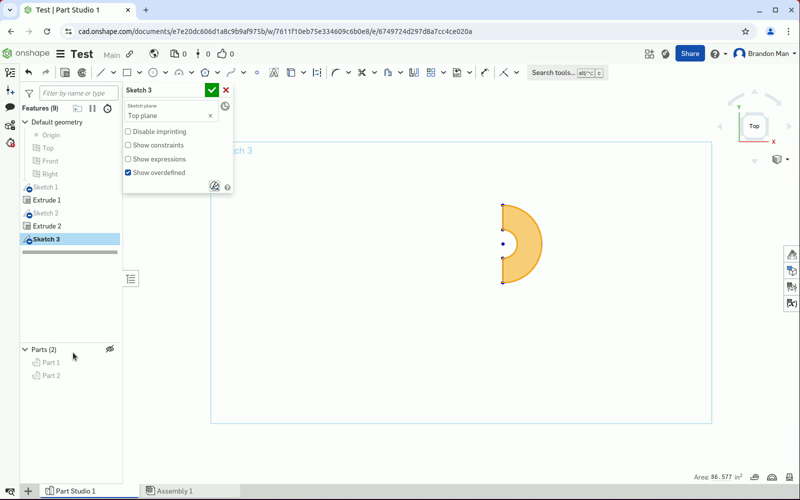
key(shift+e)
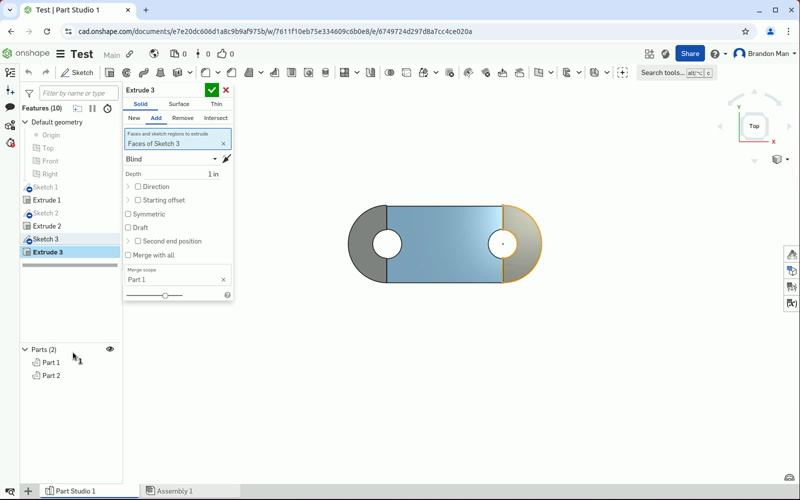
mouse_move(143, 106)
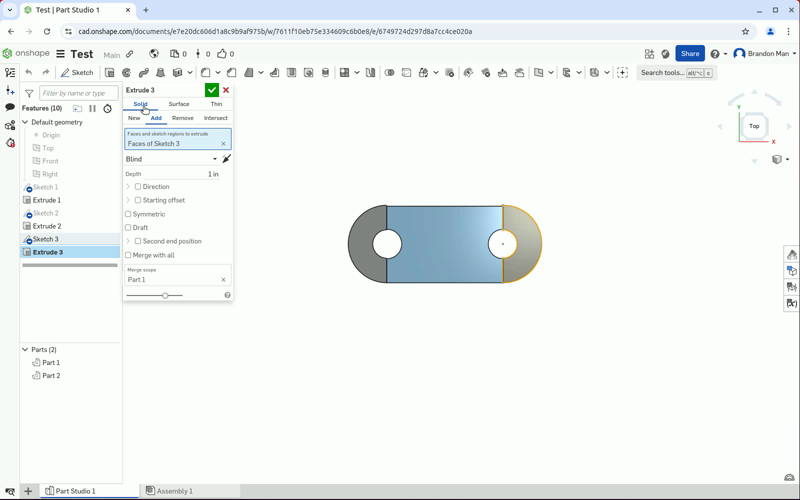
click(143, 106)
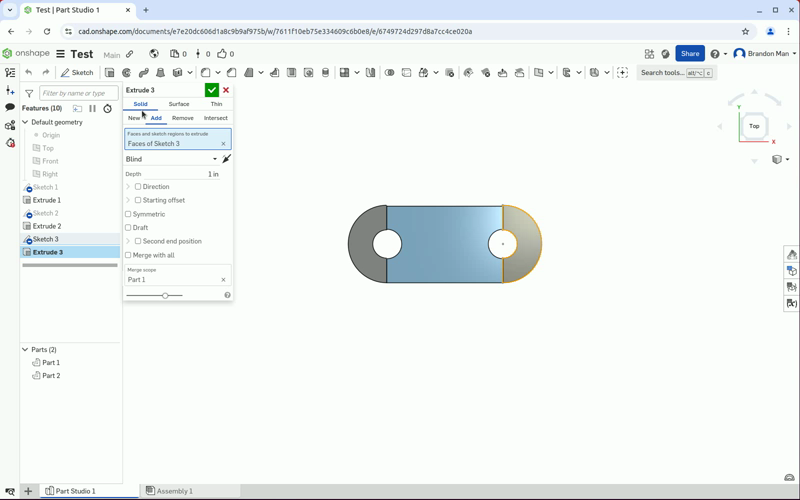
mouse_move(137, 120)
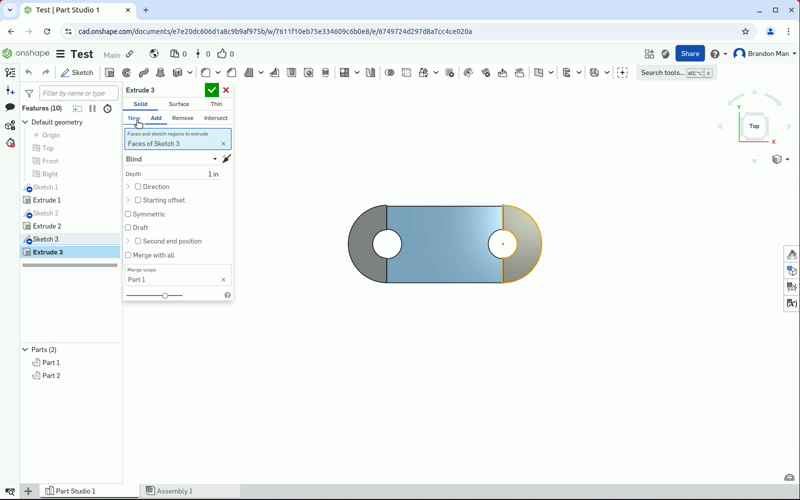
click(137, 120)
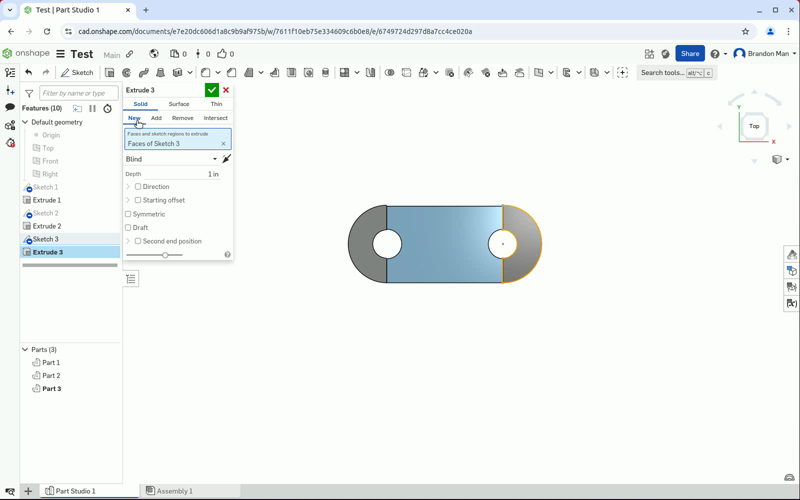
key(tab, 4)
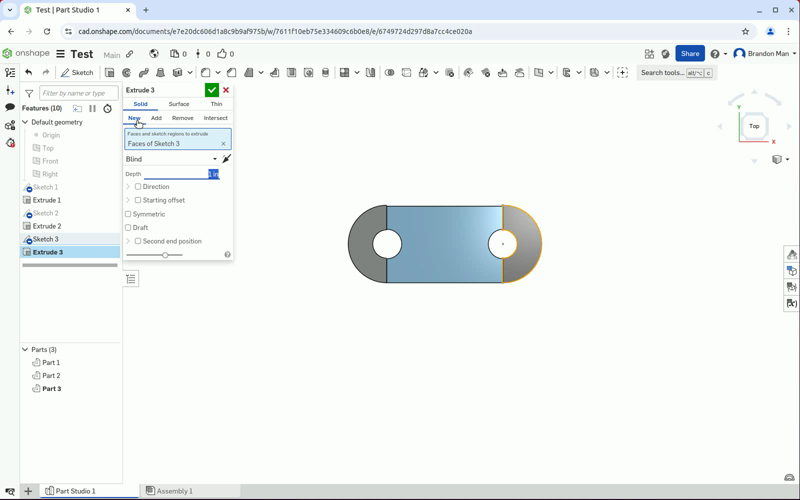
text(3.851)
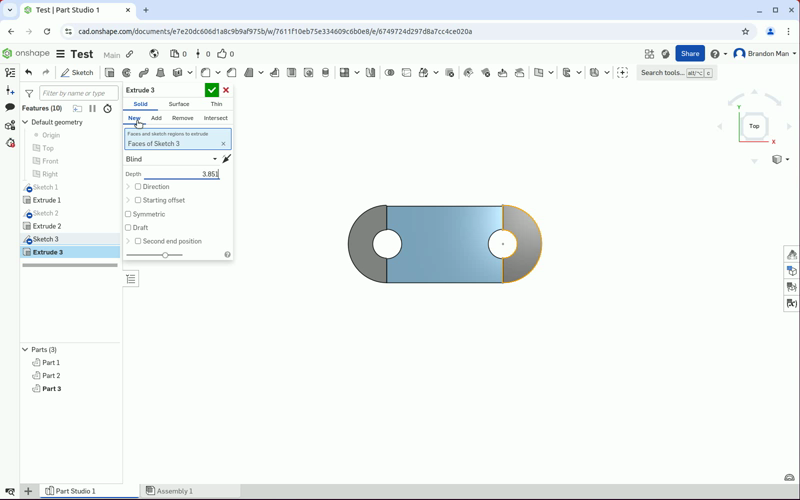
key(enter)
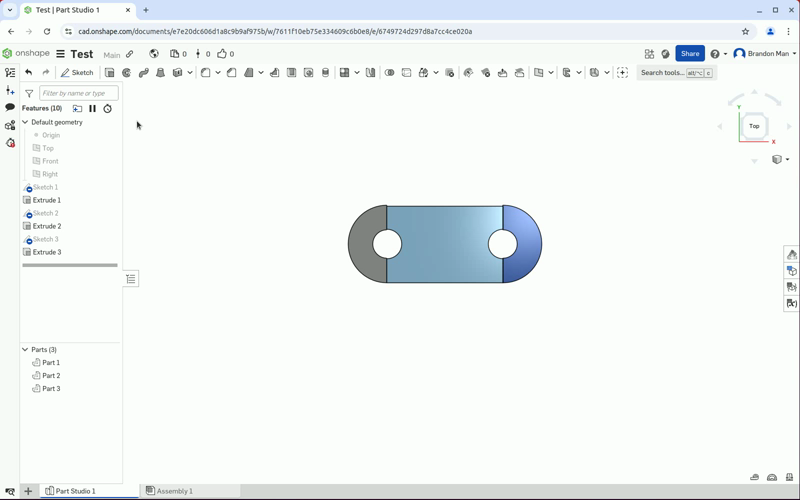
key(shift+h)
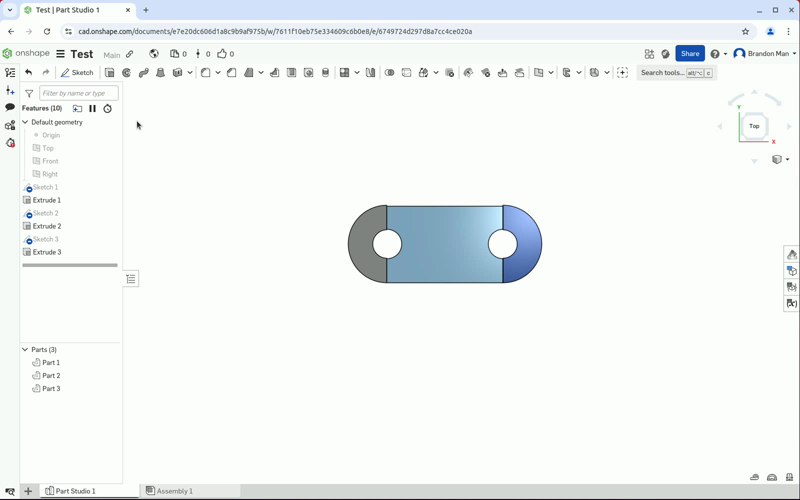
key(shift+h)
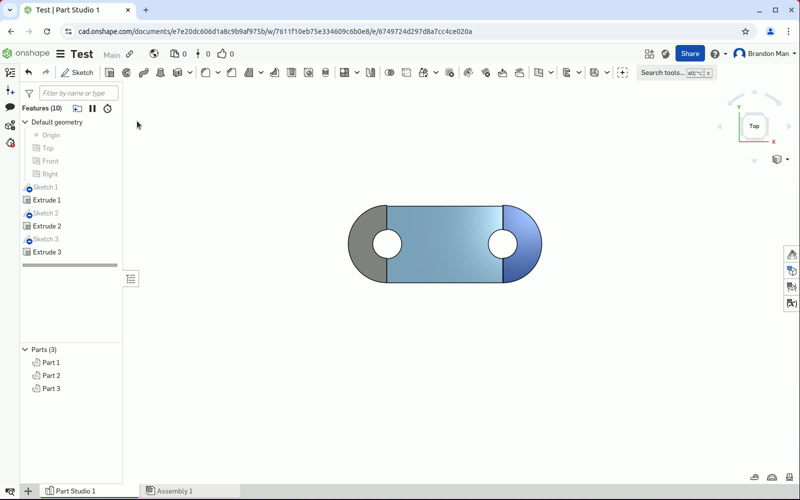
mouse_move(73, 189)
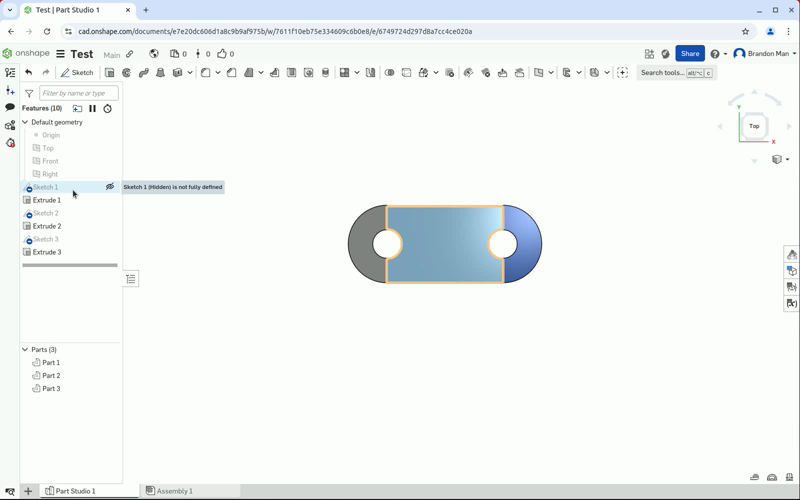
click(73, 189)
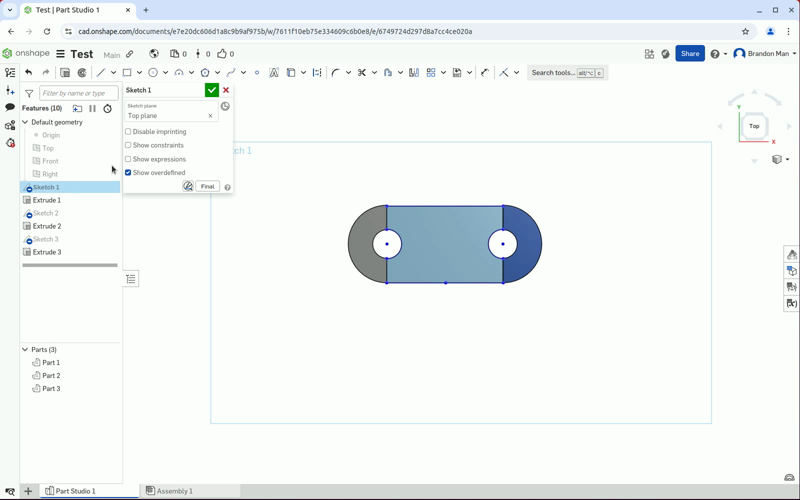
mouse_move(229, 92)
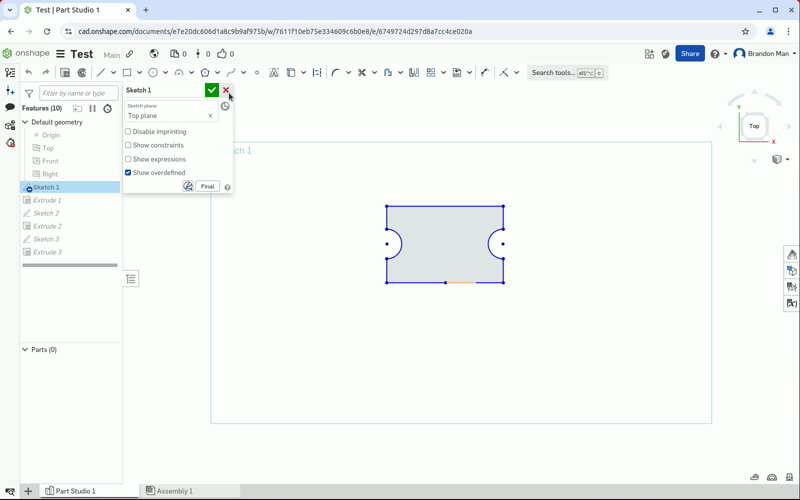
click(229, 92)
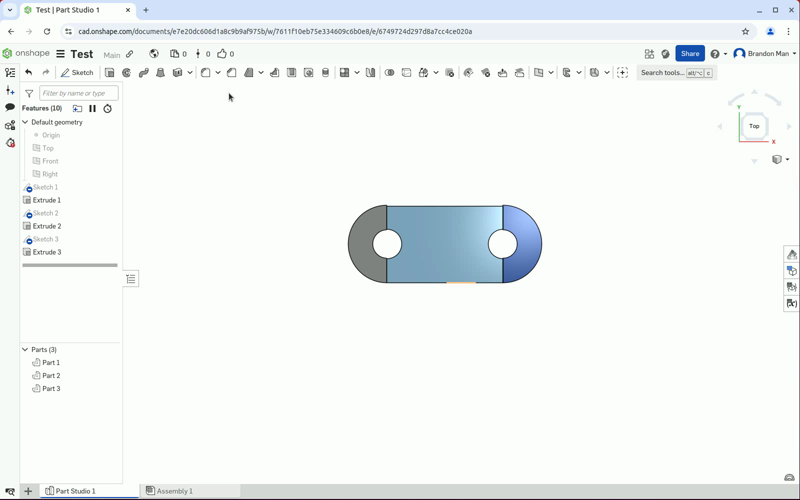
mouse_move(541, 75)
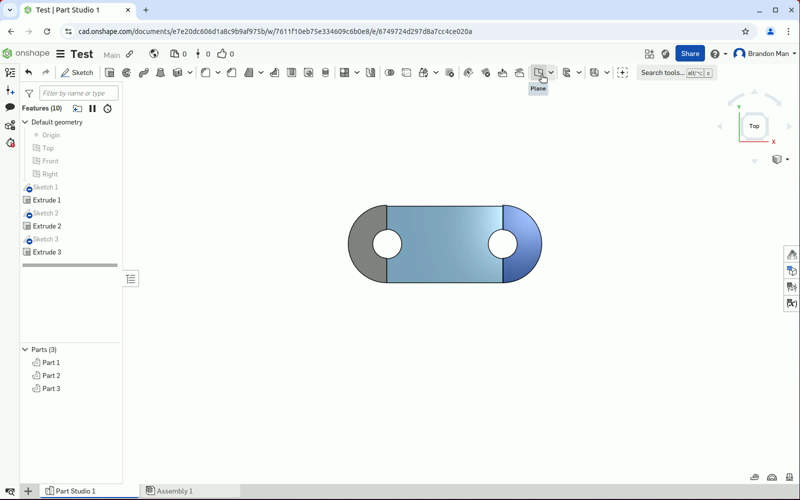
click(541, 75)
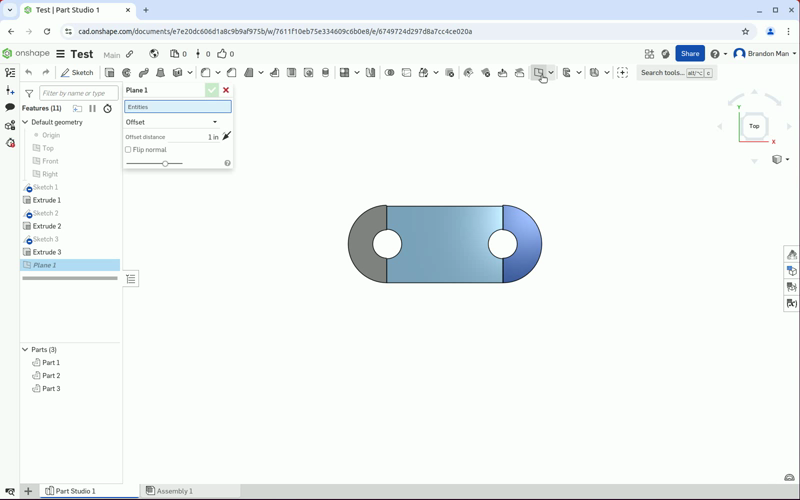
mouse_move(73, 150)
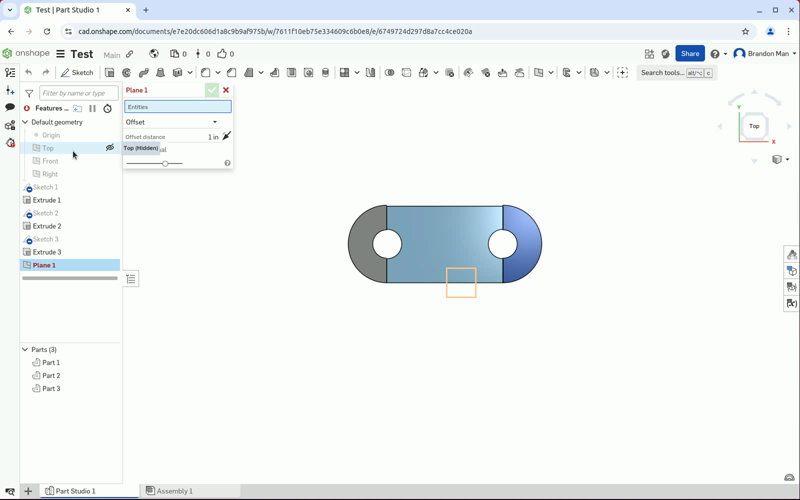
click(73, 150)
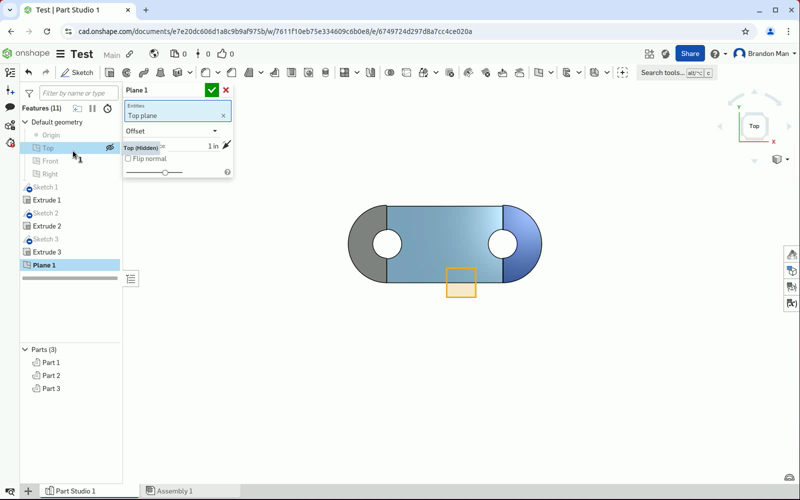
key(tab, 2)
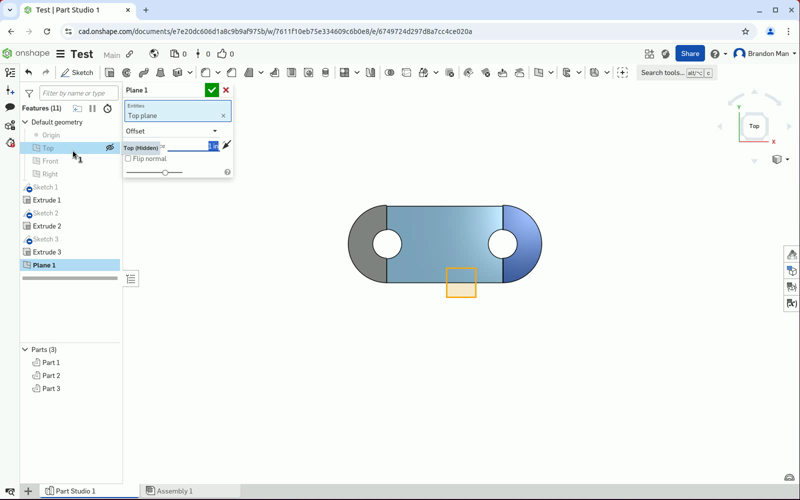
text(3.851)
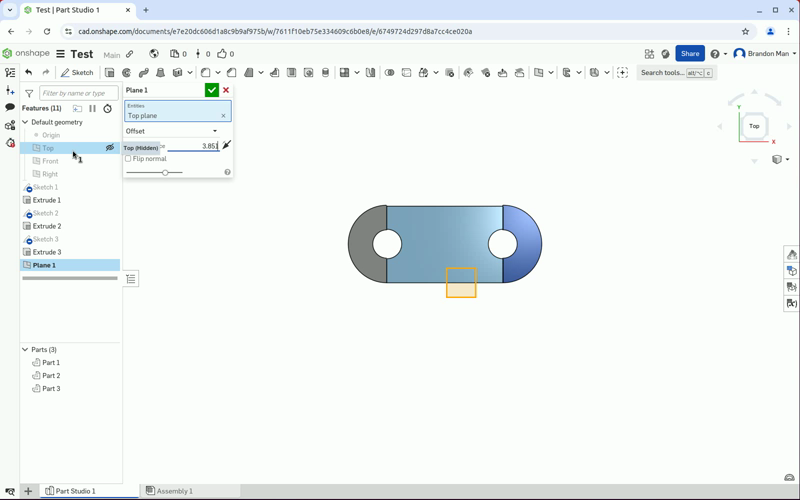
key(enter, 2)
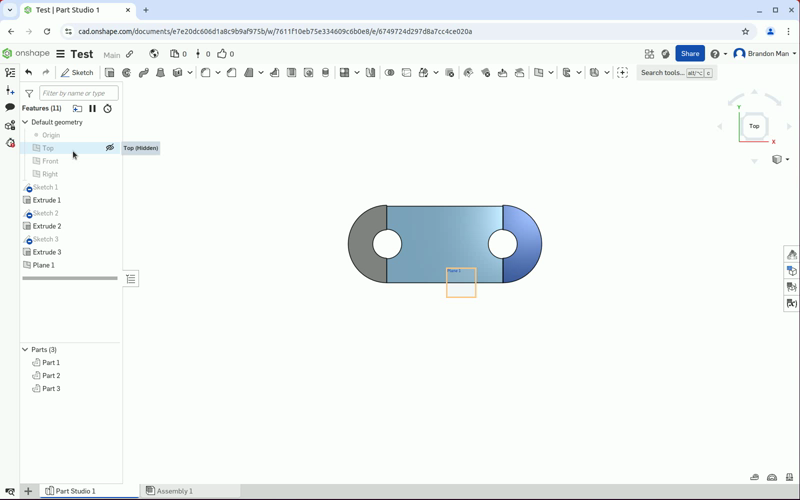
key(shift+s)
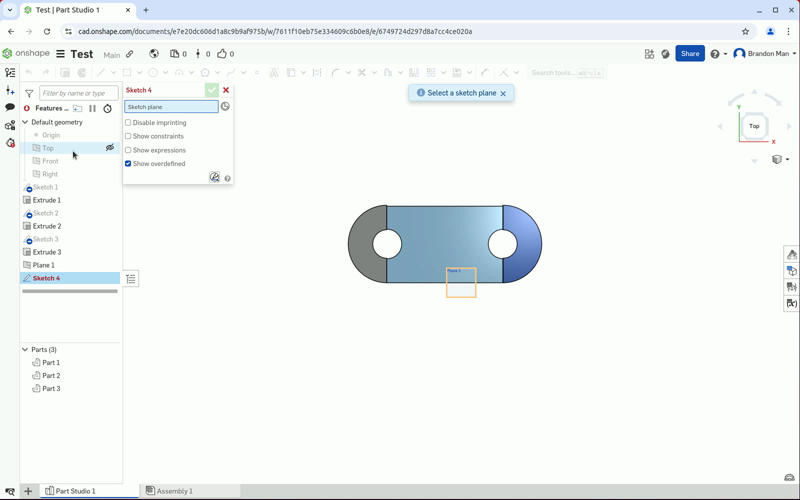
mouse_move(73, 267)
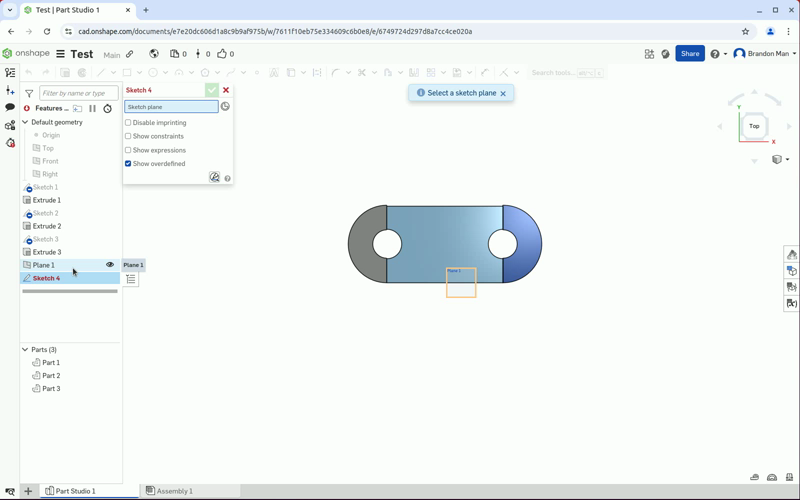
click(73, 267)
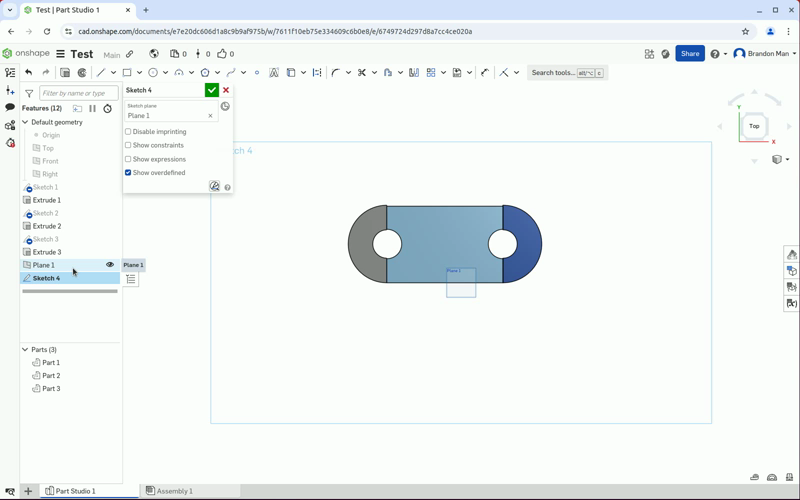
mouse_move(73, 352)
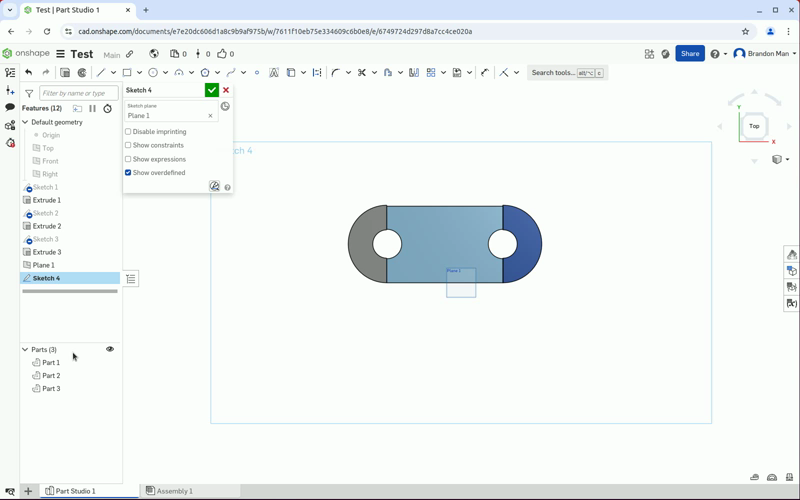
key(y)
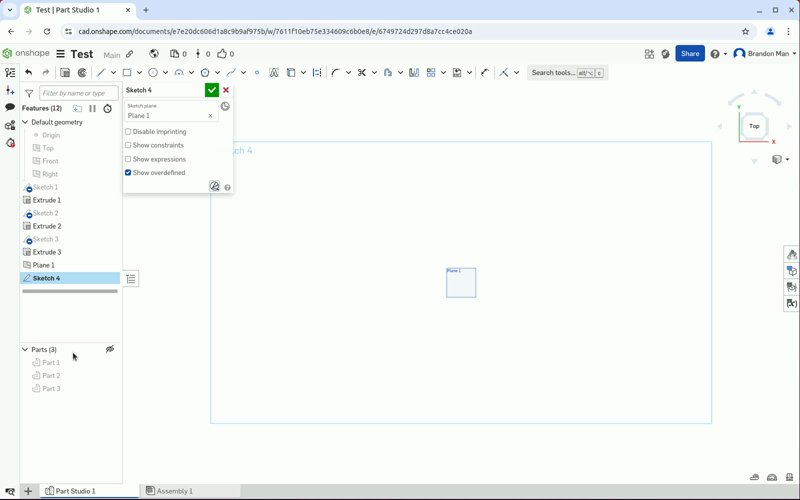
key(l)
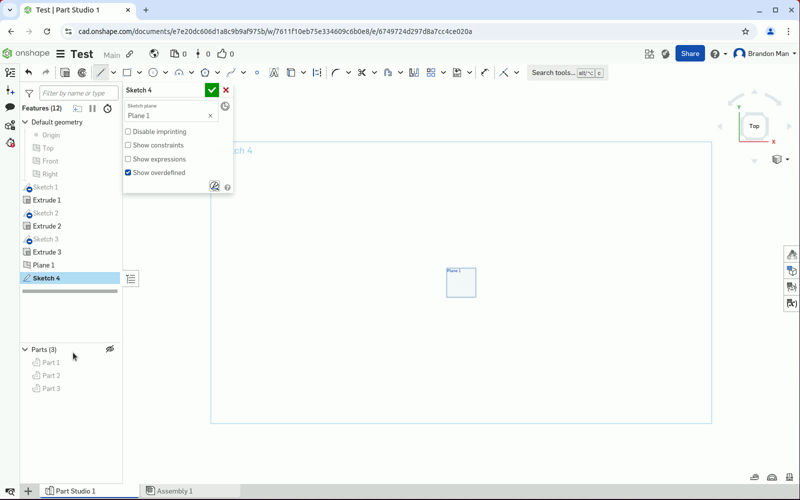
key_down(shift)
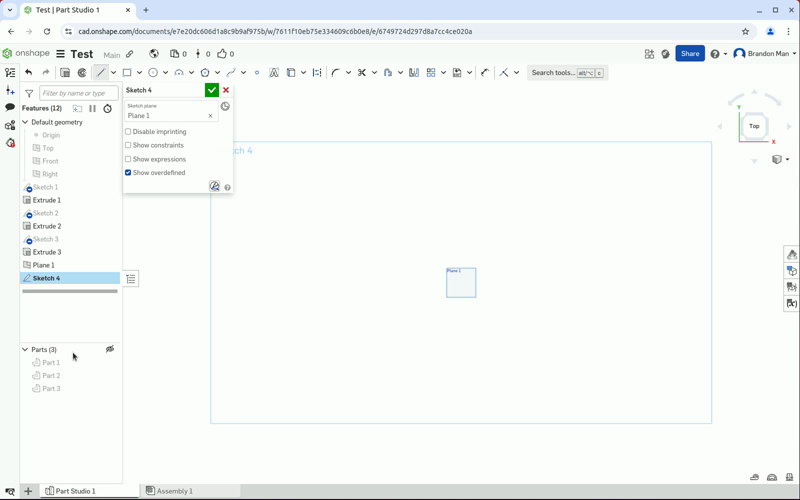
mouse_move(430, 282)
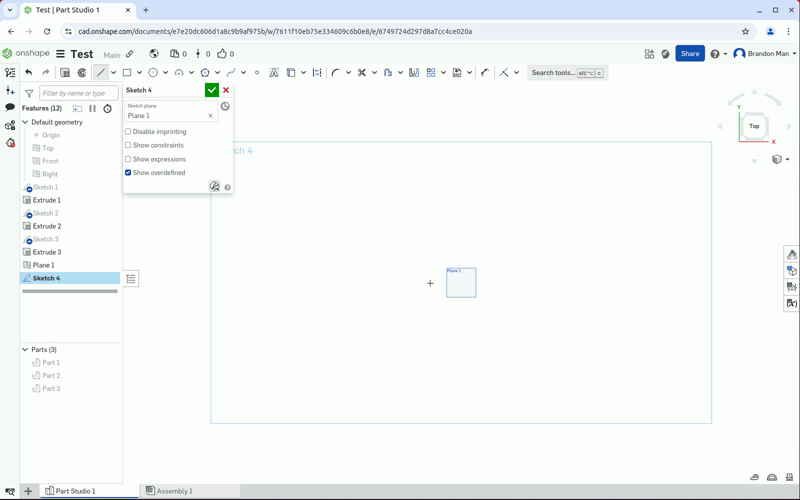
click(430, 282)
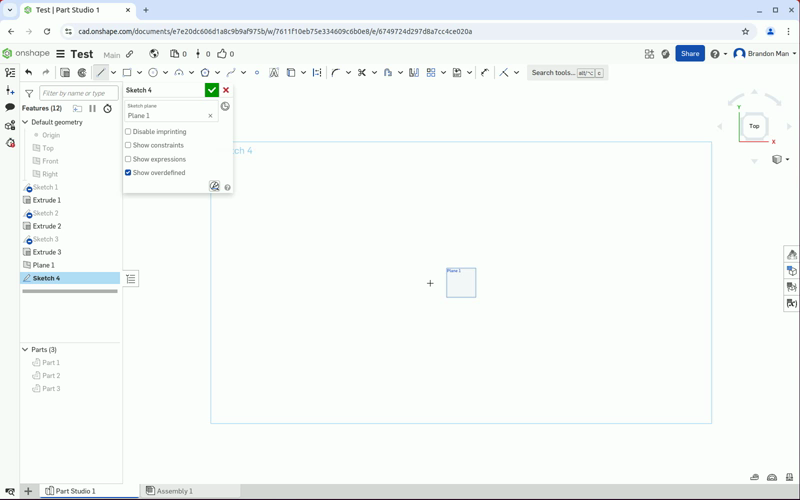
key_up(shift)
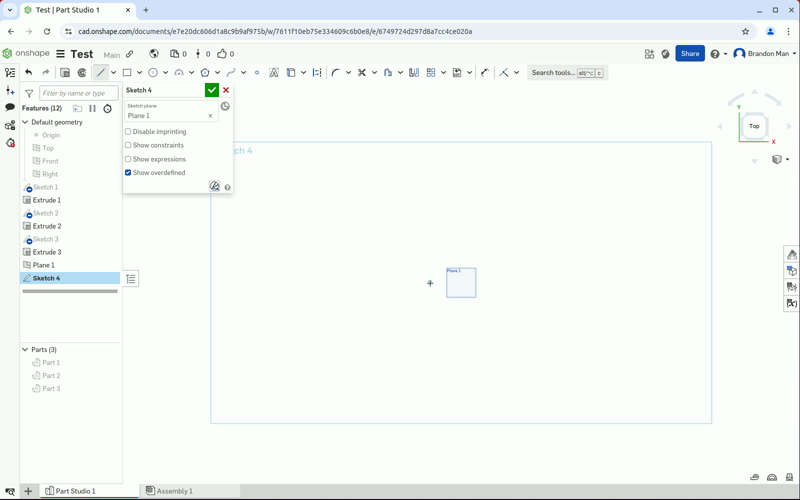
key_down(shift)
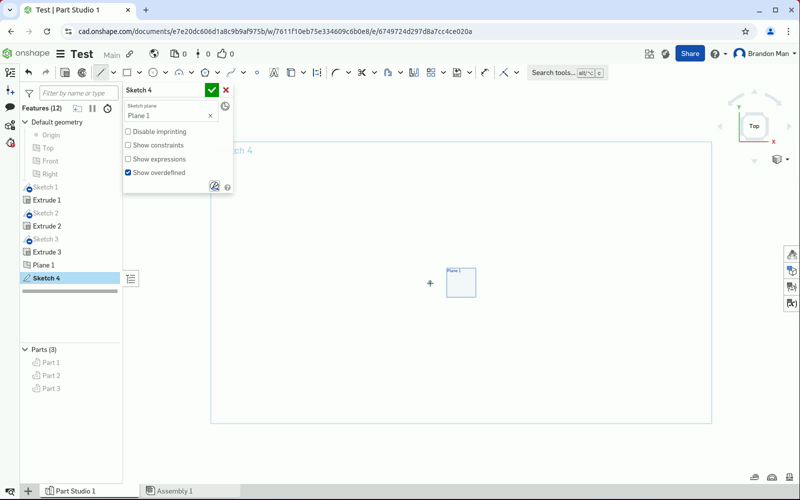
mouse_move(460, 282)
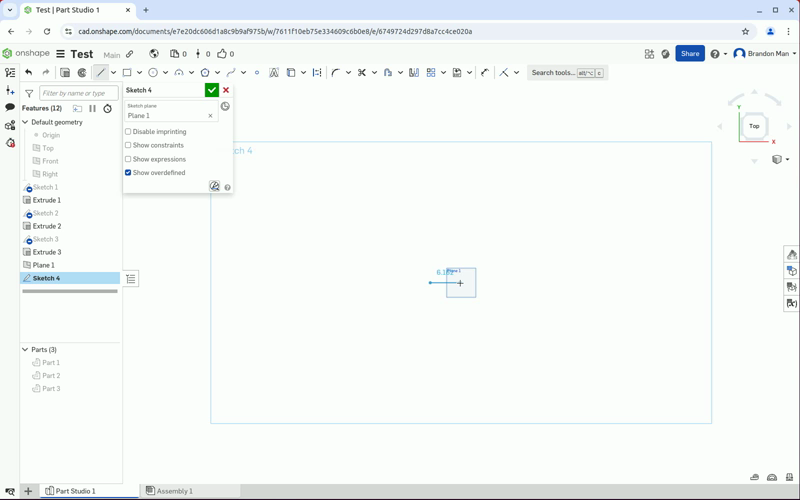
mouse_move(459, 282)
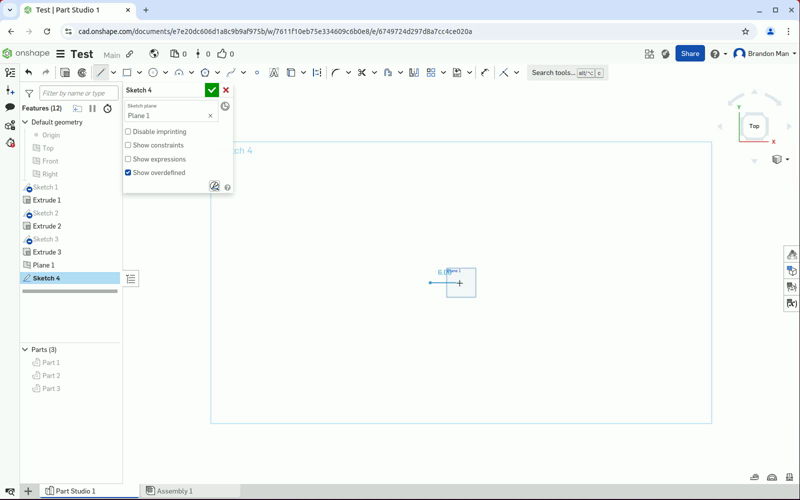
click(459, 282)
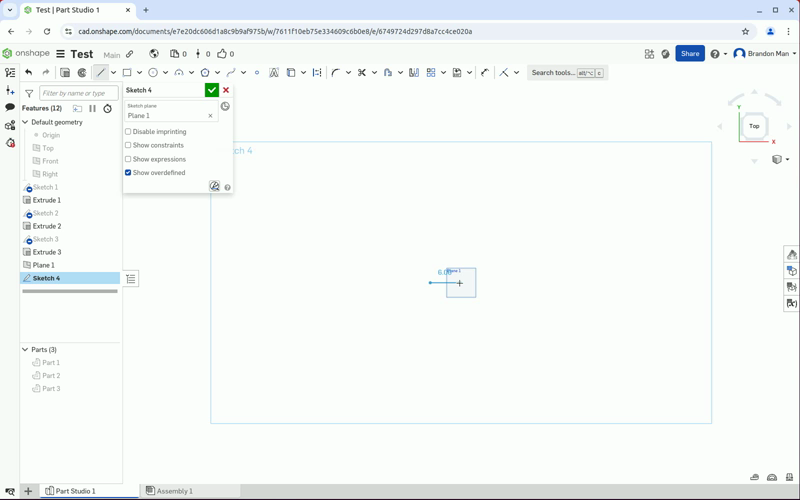
key_up(shift)
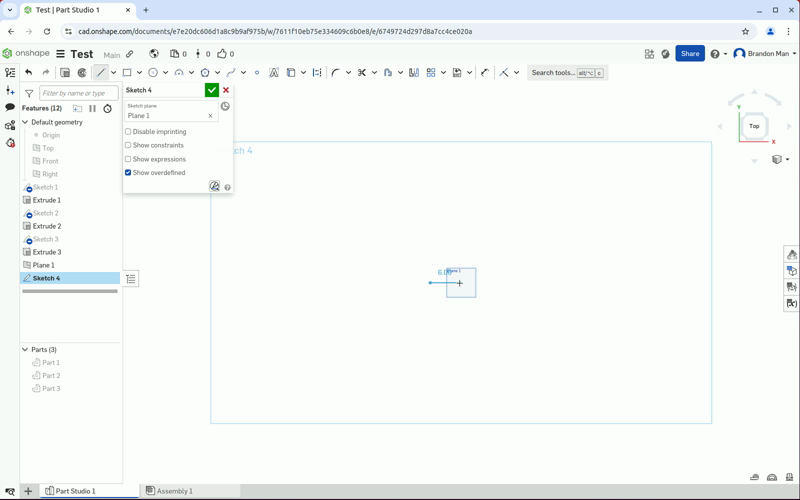
key_down(shift)
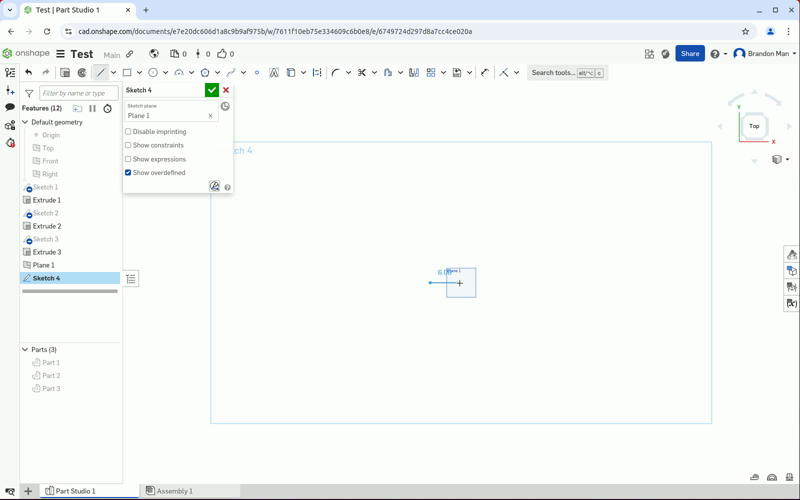
mouse_move(459, 205)
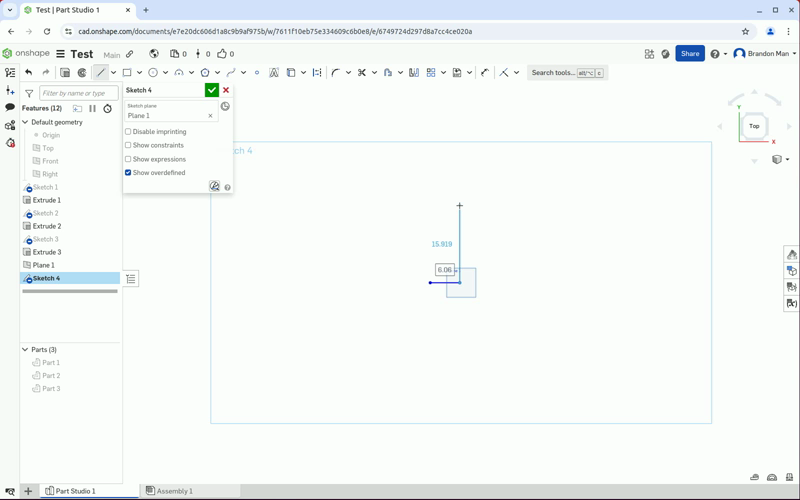
click(459, 205)
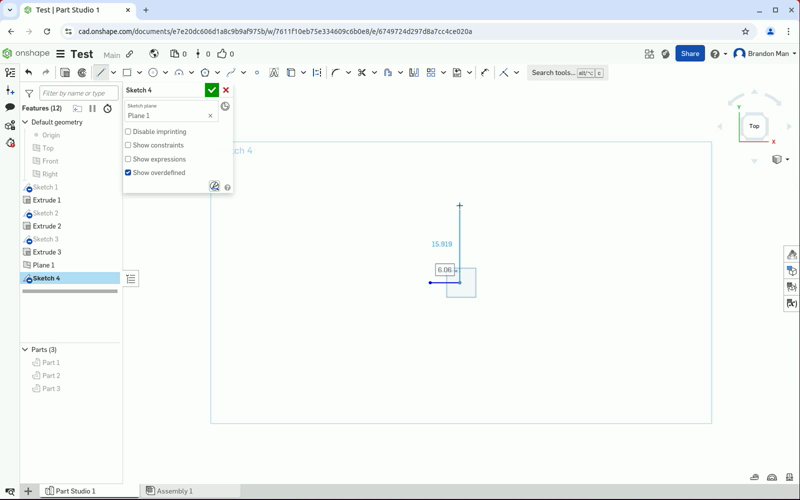
key_up(shift)
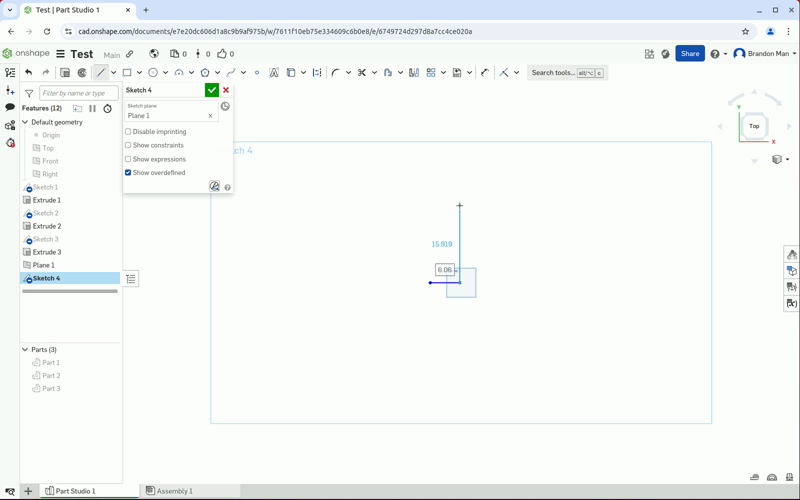
key_down(shift)
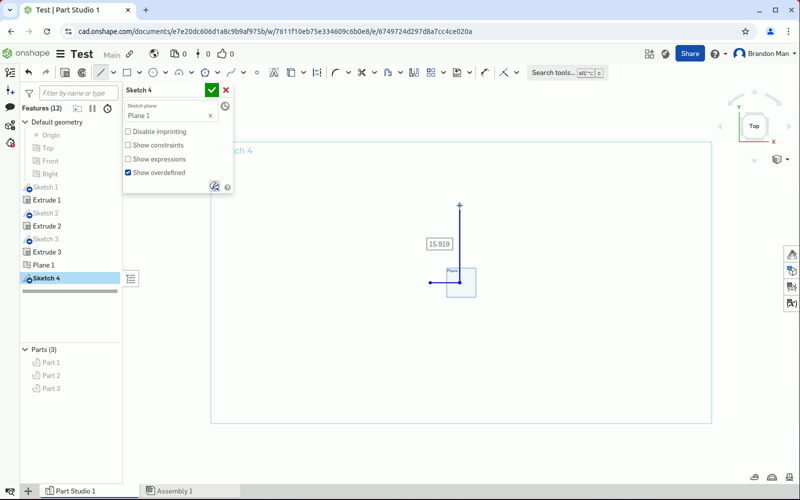
mouse_move(489, 205)
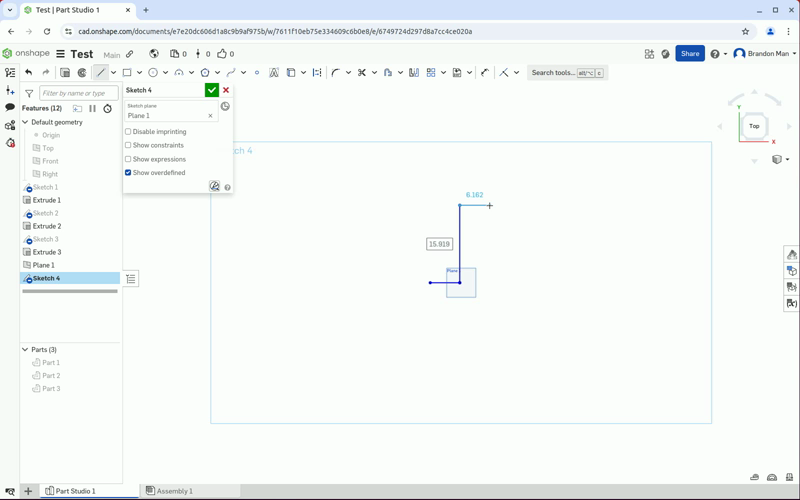
mouse_move(445, 205)
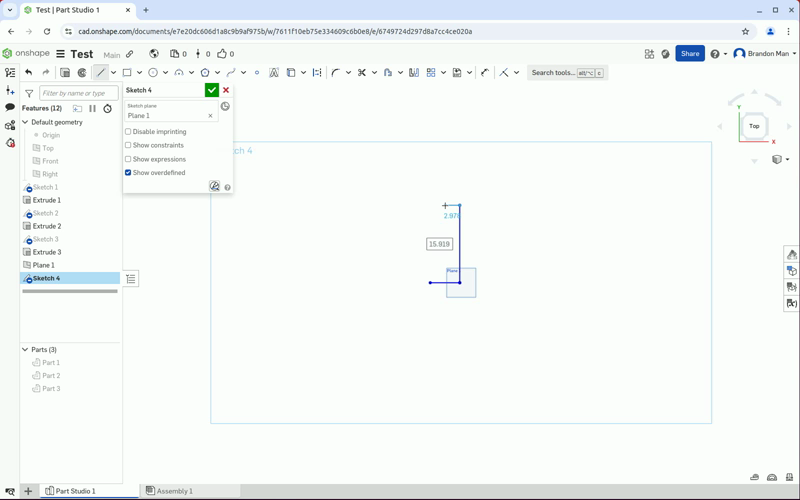
click(445, 205)
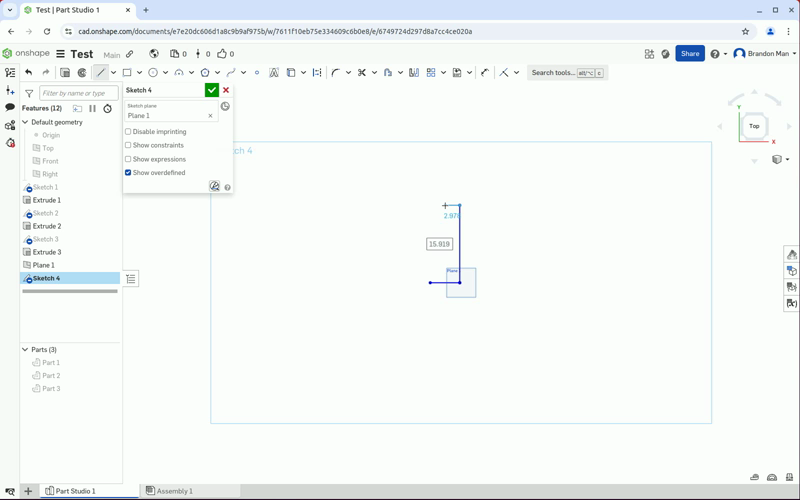
key_up(shift)
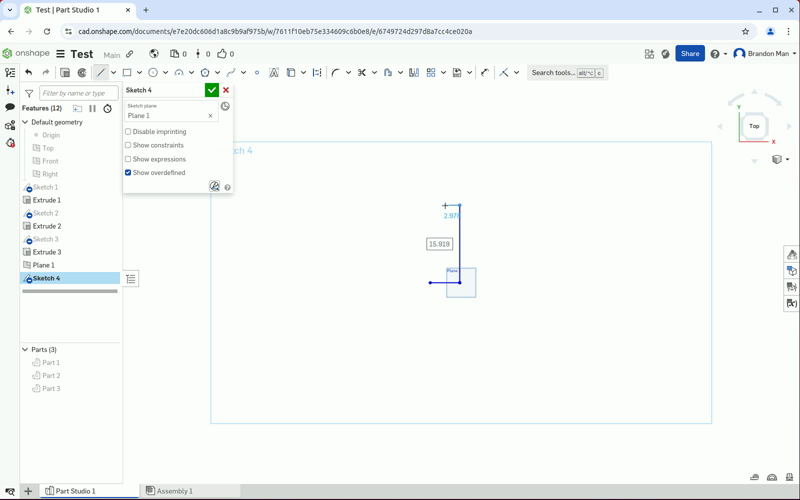
key_down(shift)
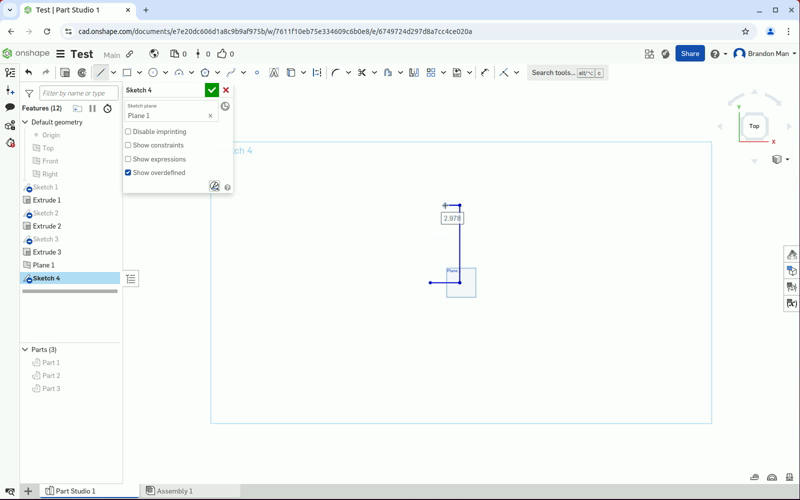
mouse_move(475, 205)
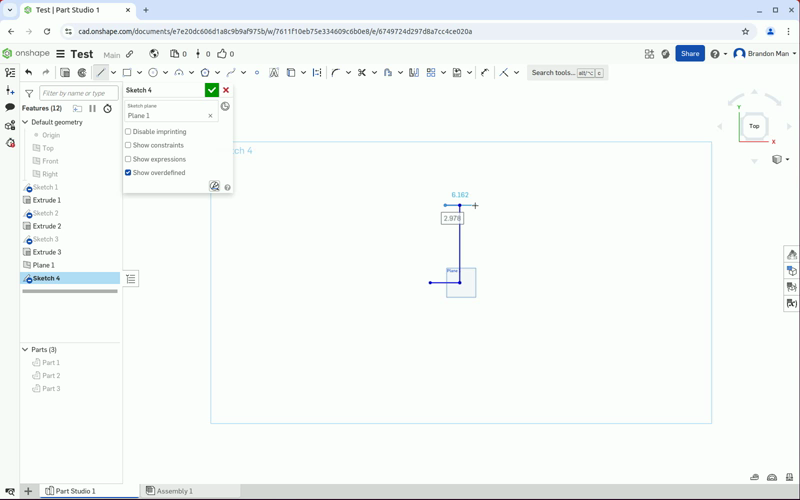
mouse_move(430, 205)
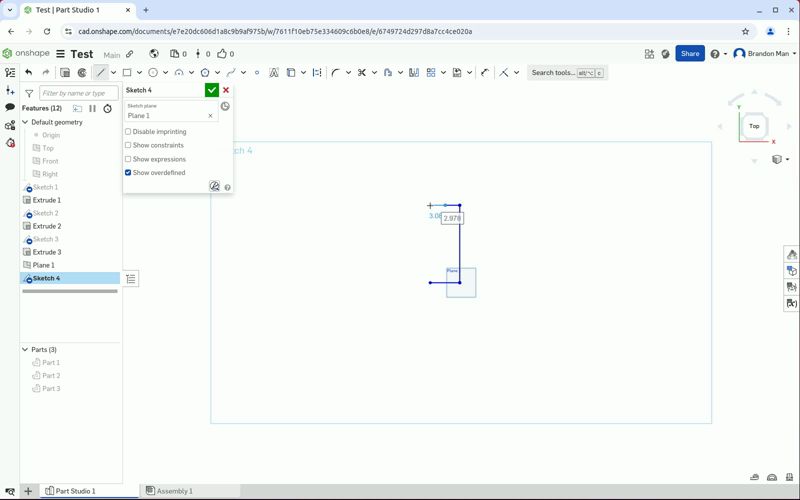
click(430, 205)
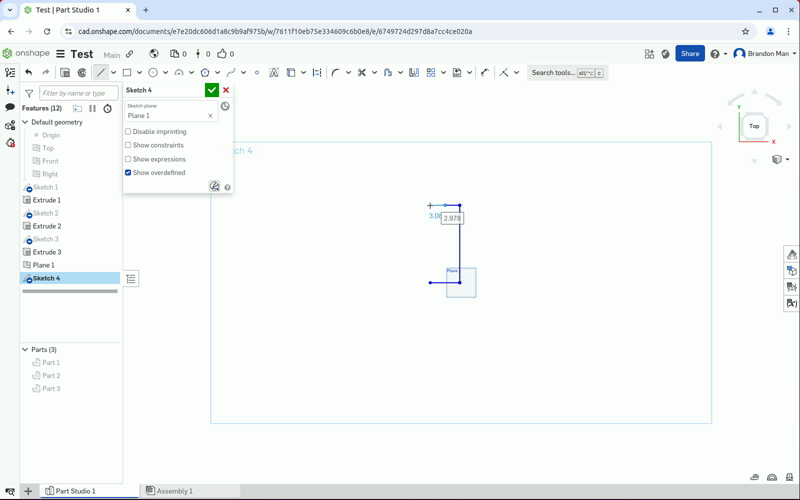
key_up(shift)
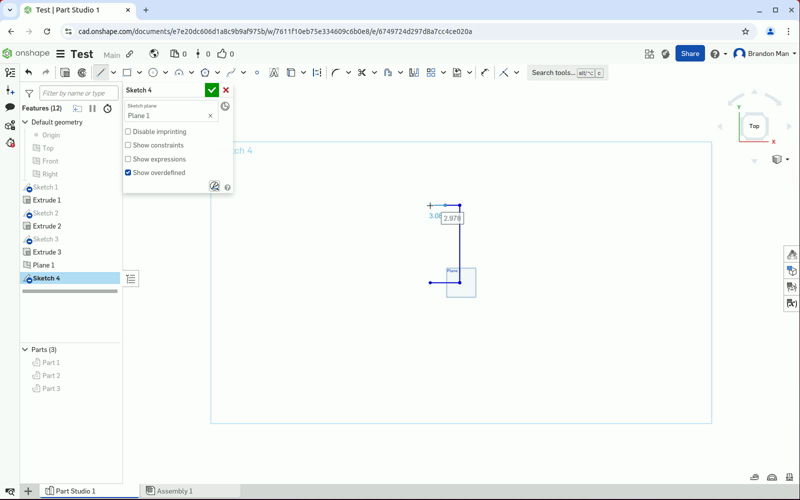
key_down(shift)
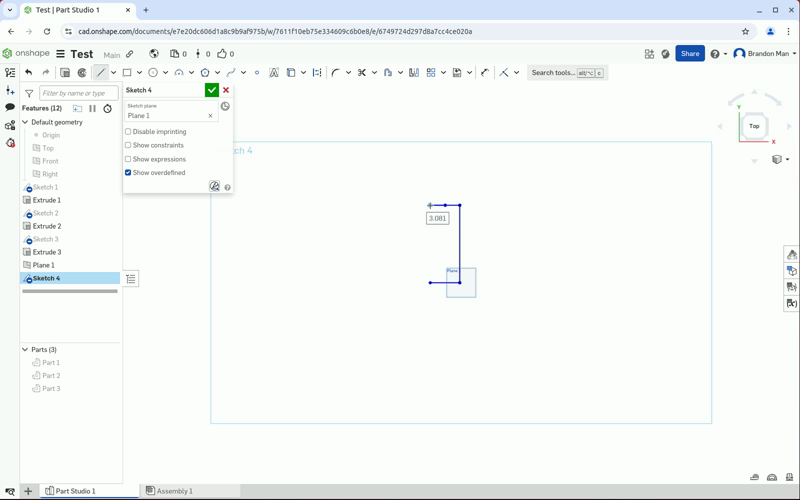
mouse_move(430, 282)
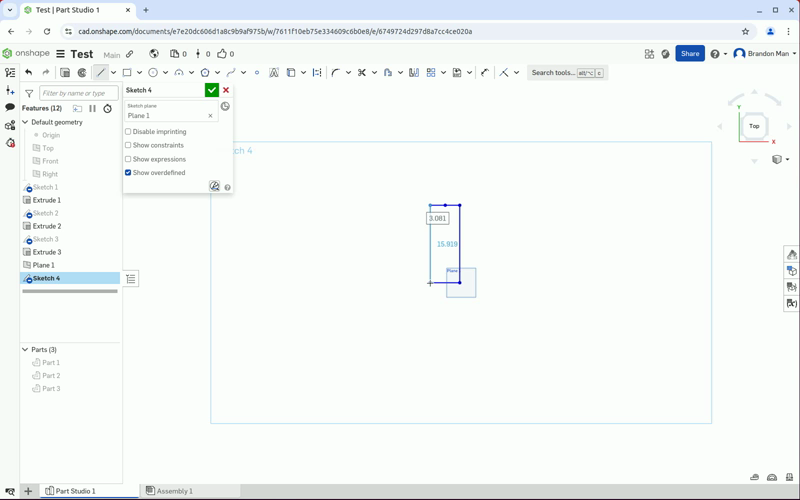
key_up(shift)
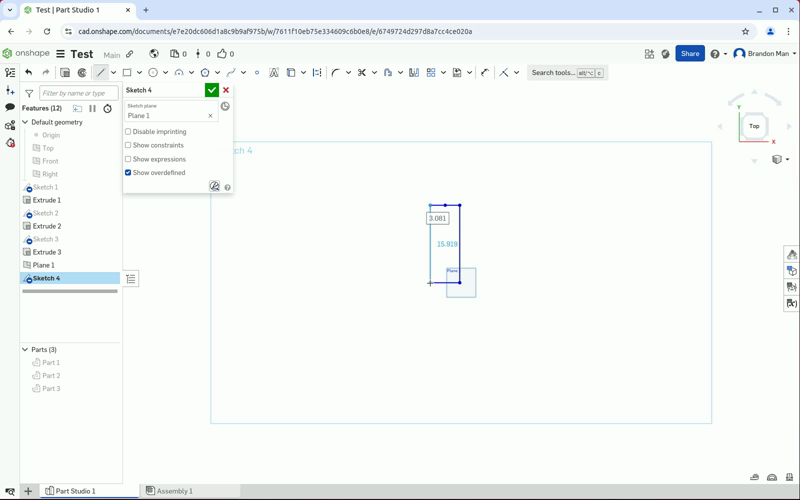
click(430, 282)
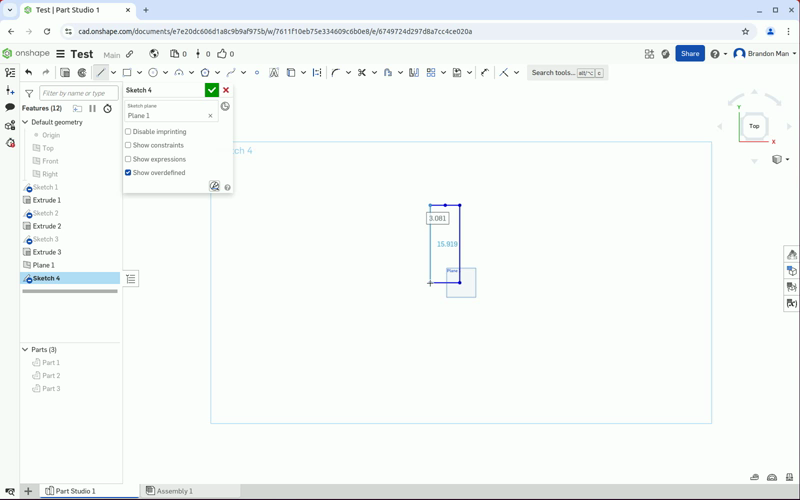
key(esc)
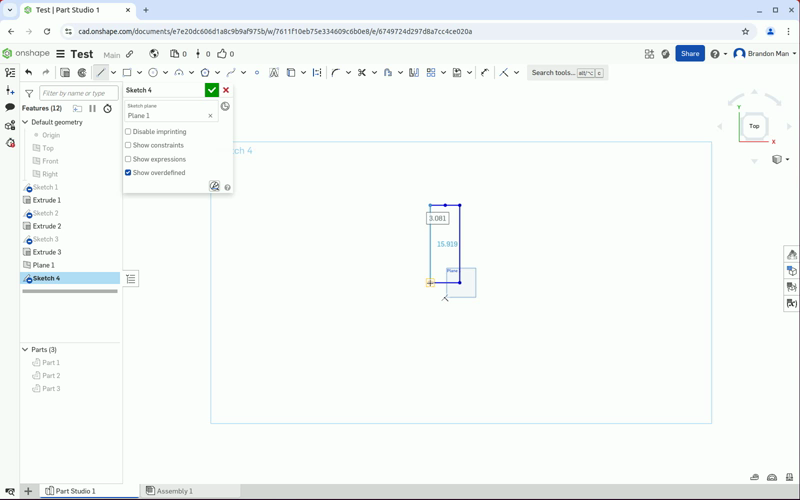
mouse_move(443, 253)
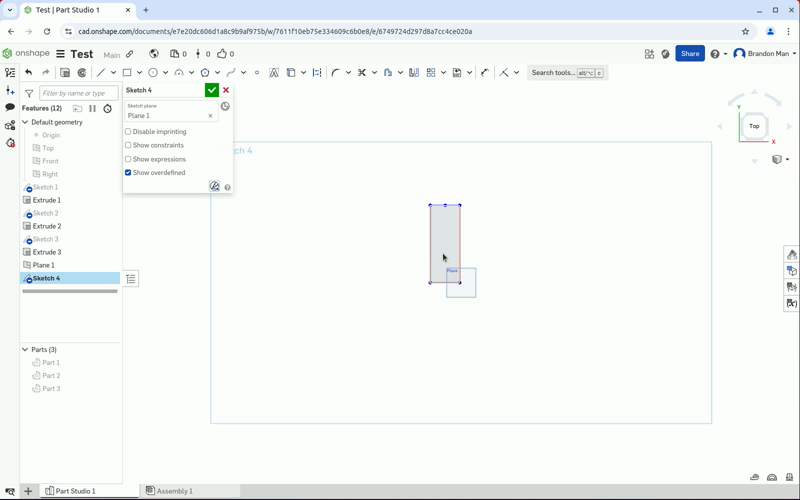
click(443, 253)
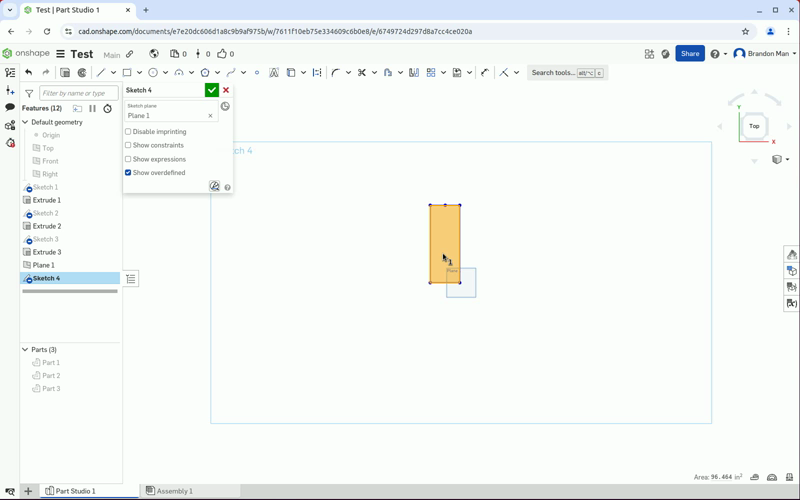
mouse_move(73, 352)
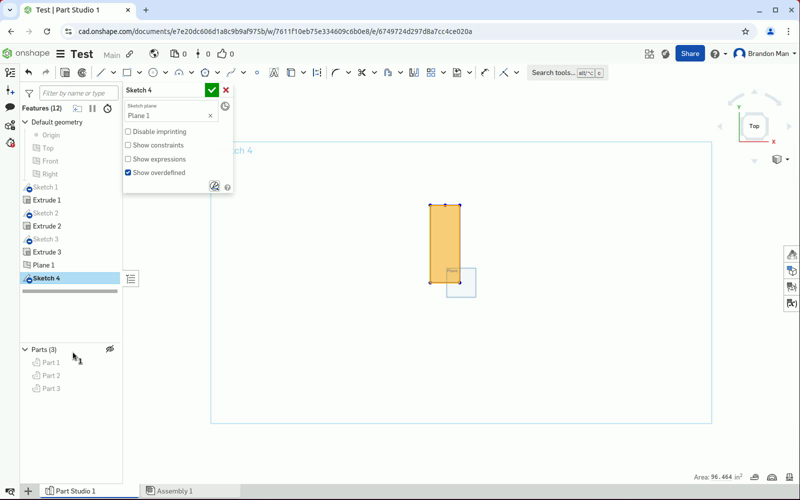
key(shift+y)
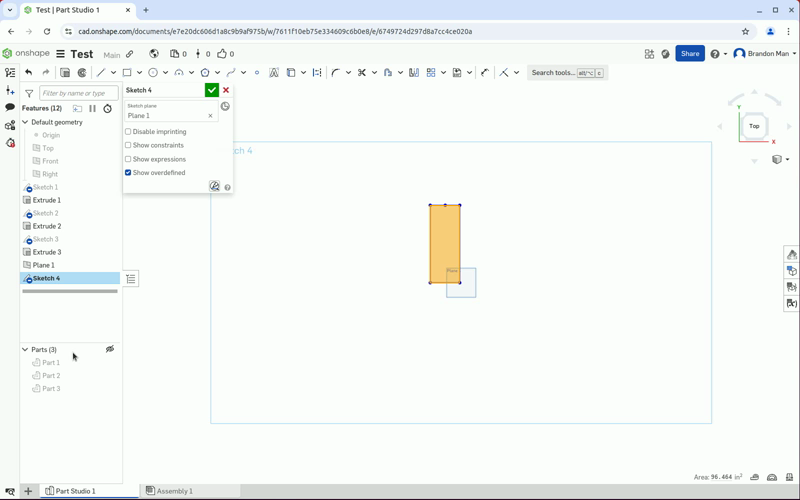
key(shift+e)
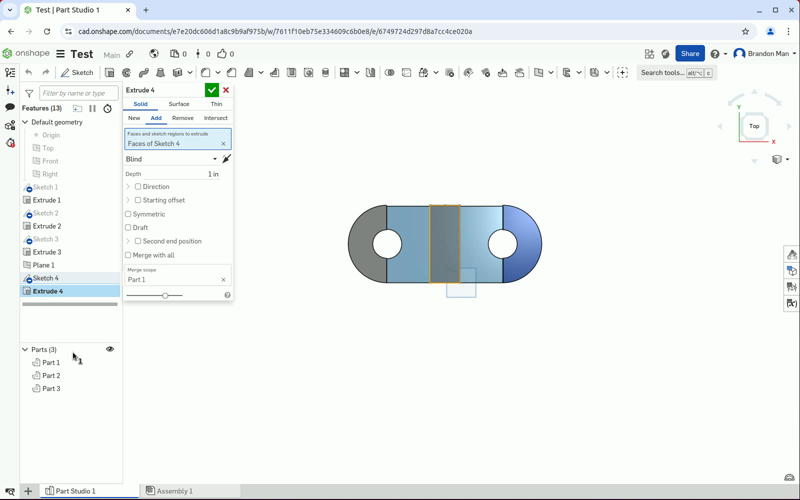
mouse_move(143, 106)
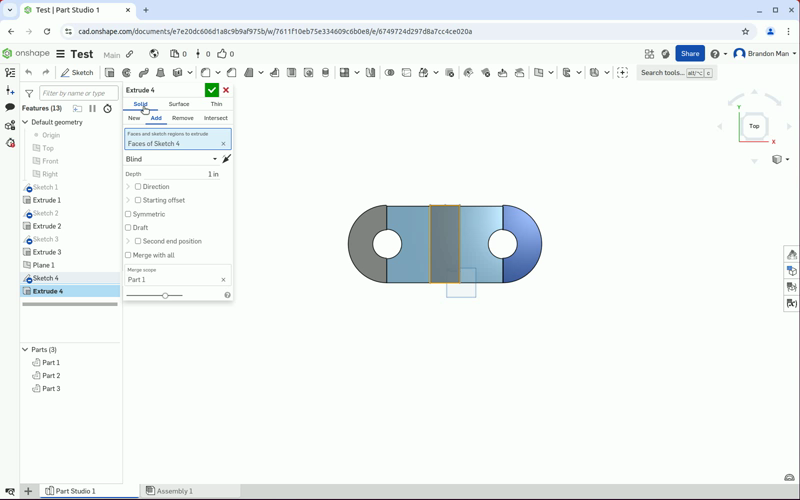
click(143, 106)
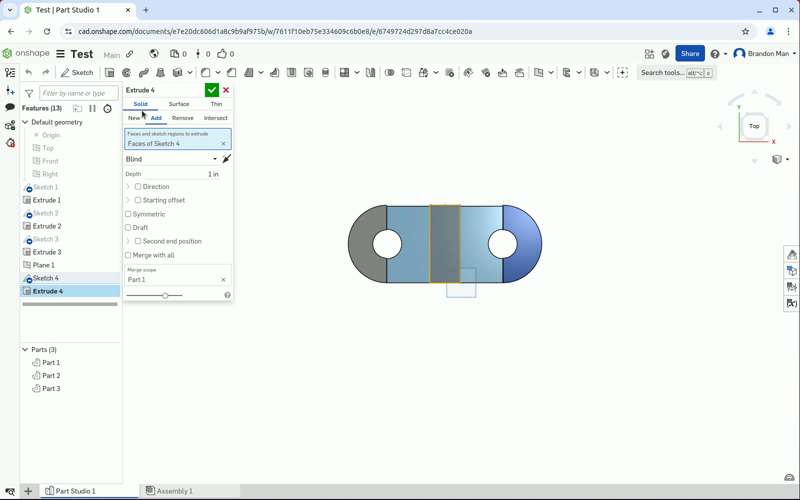
mouse_move(137, 120)
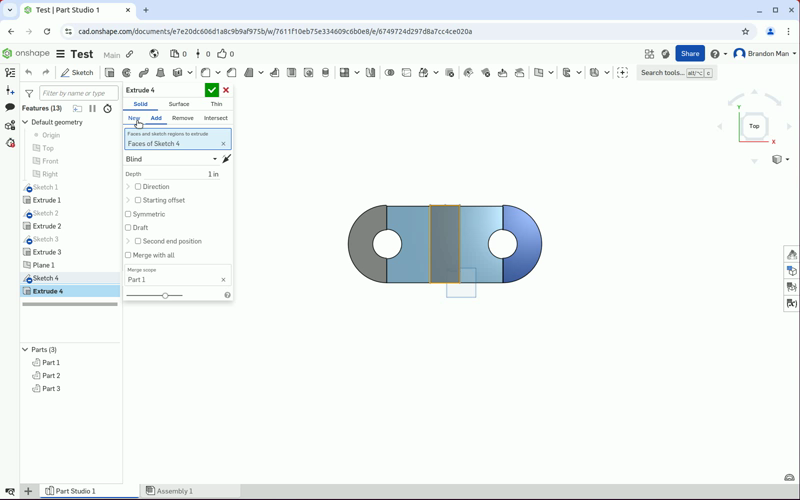
click(137, 120)
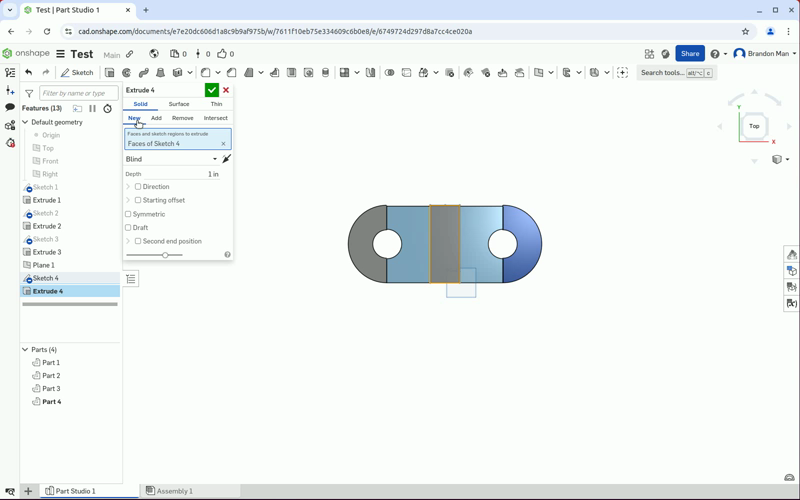
key(tab, 4)
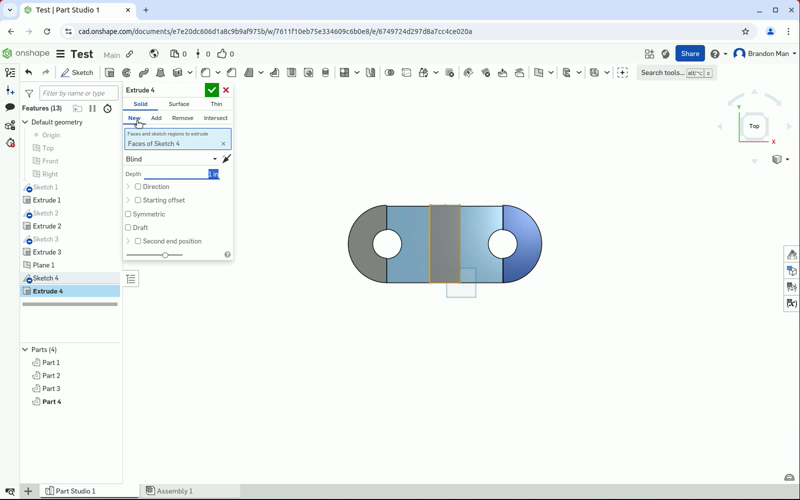
text(6.499)
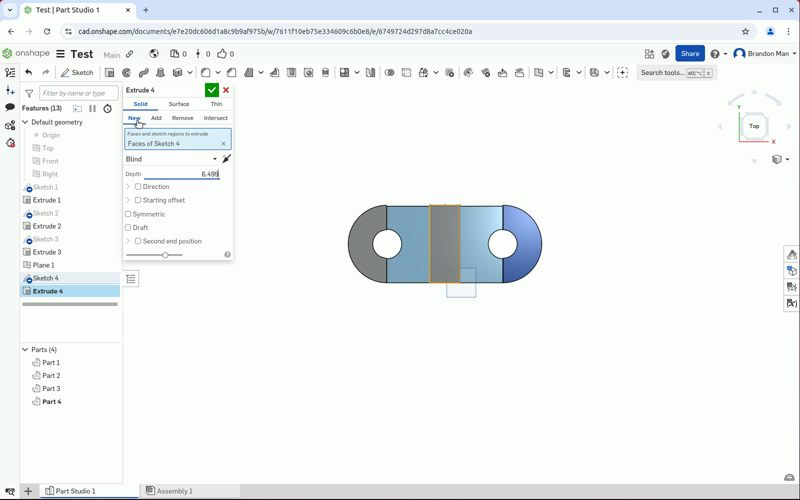
key(enter)
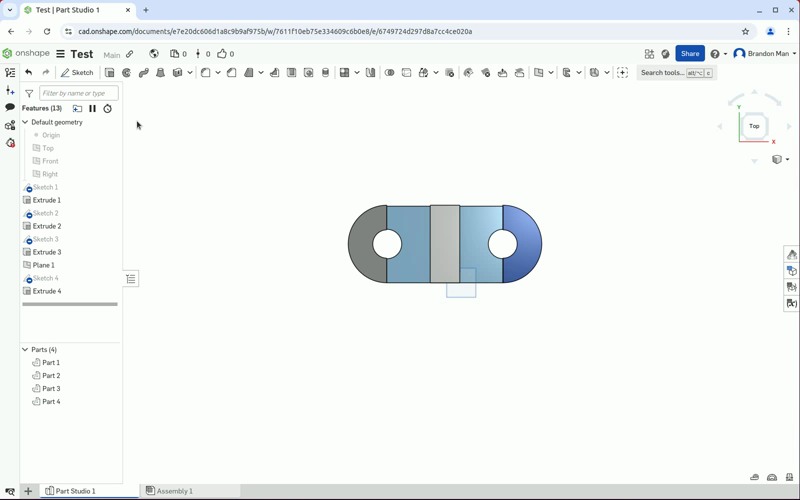
key(shift+h)
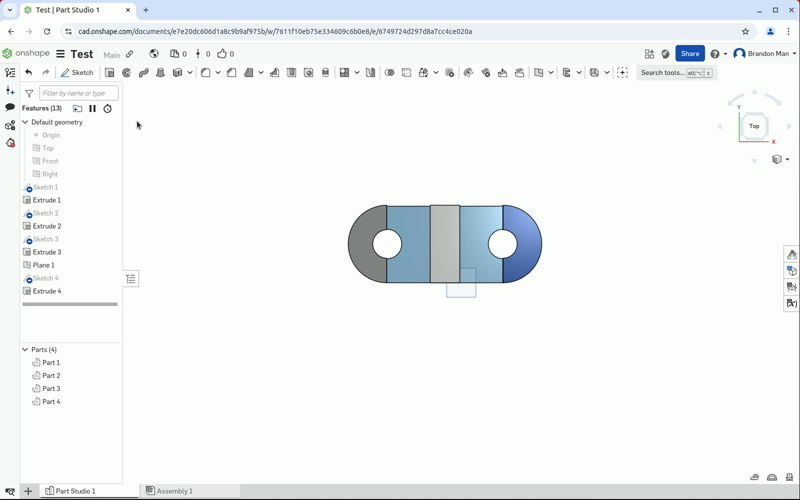
key(shift+h)
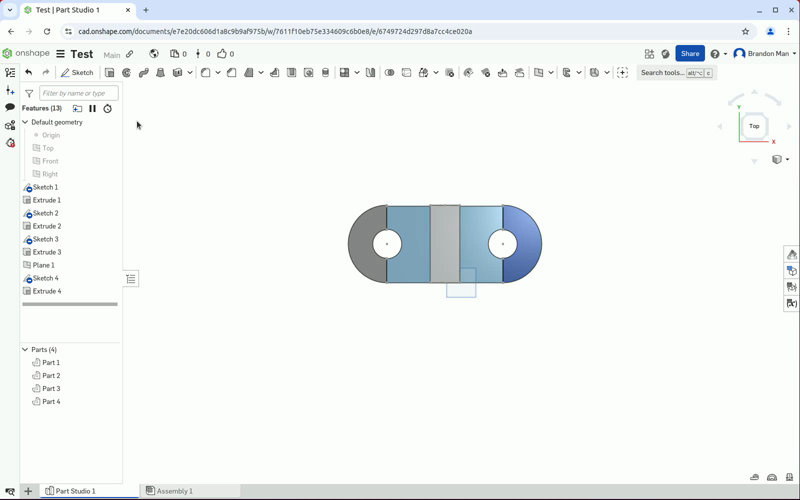
key(shift+7)
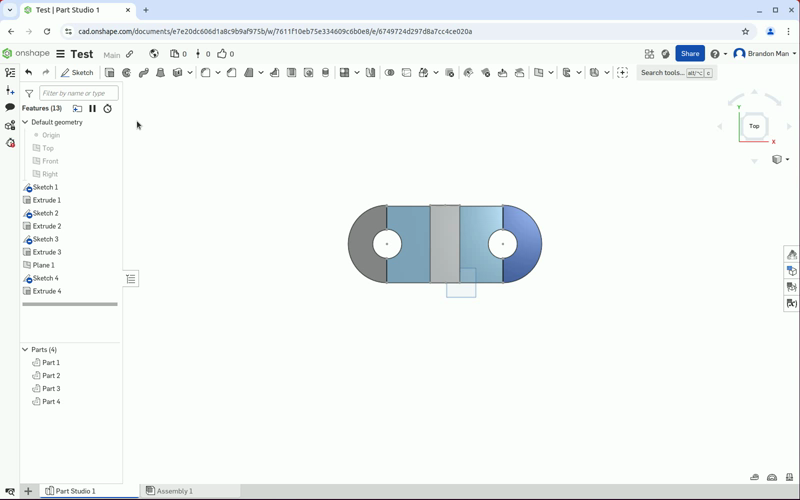
key(up, 3)
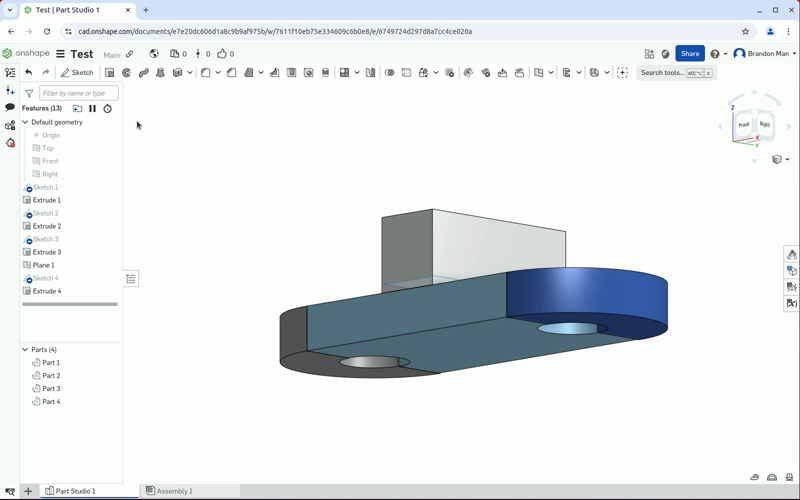
key(left, 3)
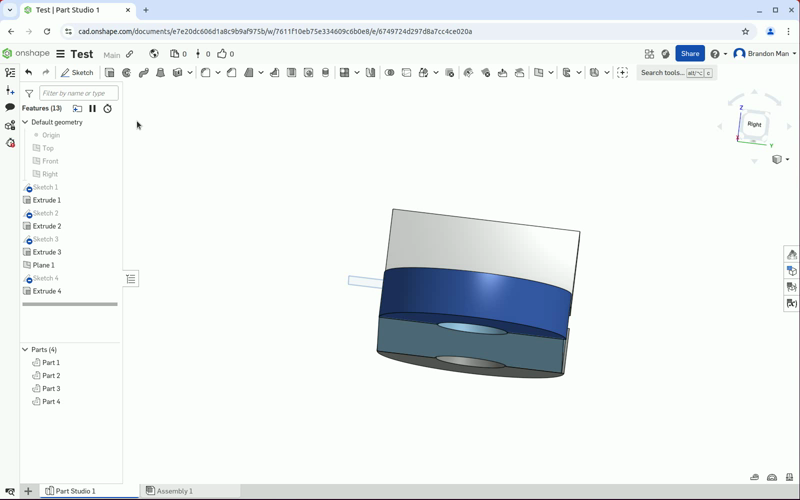
key(right, 3)
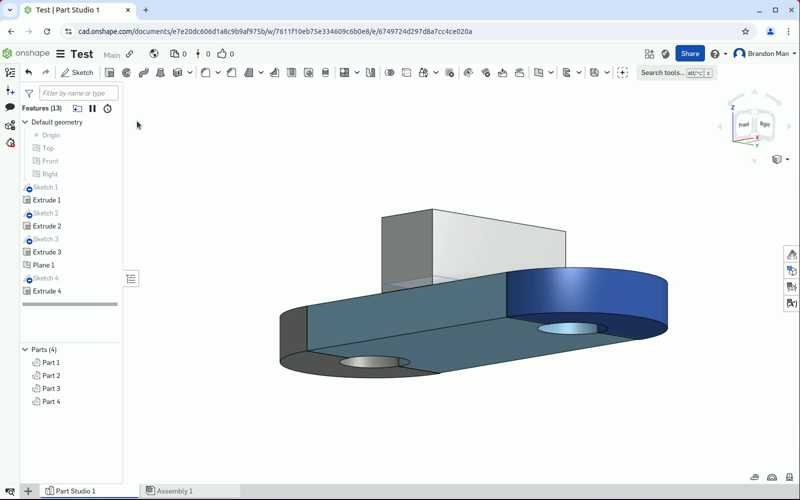
key(down, 3)
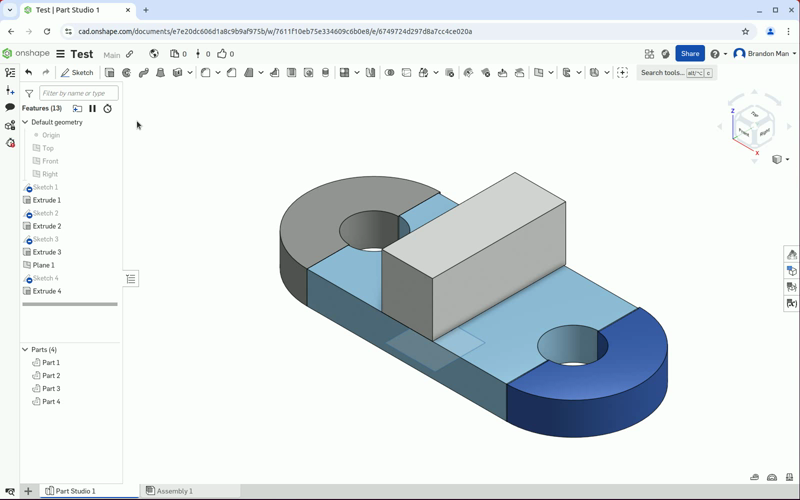
mouse_move(73, 189)
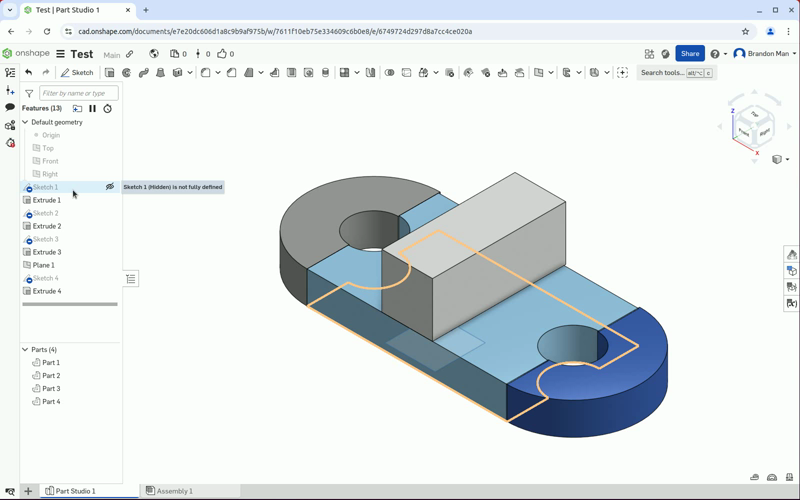
click(73, 189)